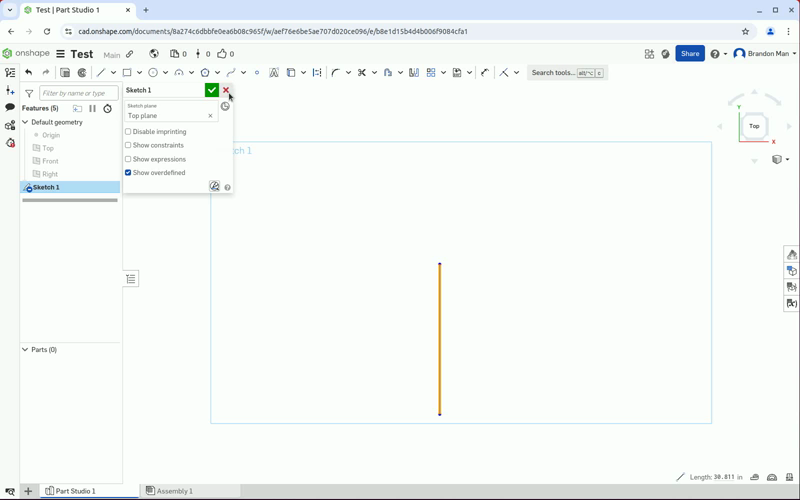
key(shift+h)
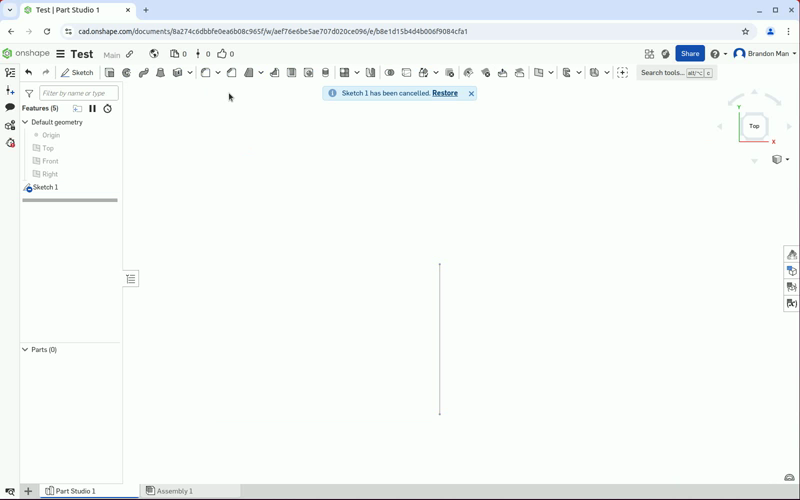
key(shift+s)
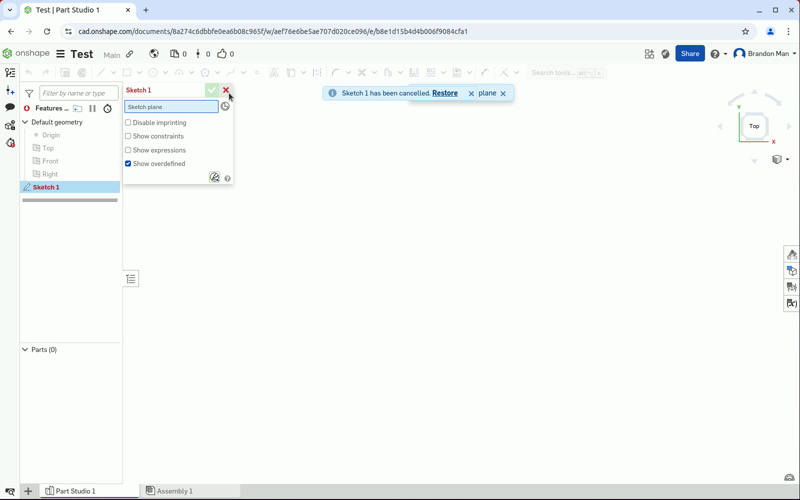
mouse_move(73, 150)
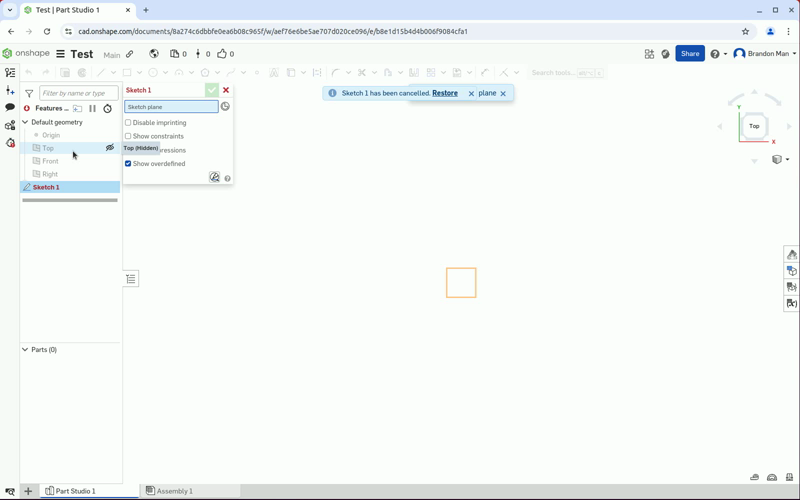
click(73, 150)
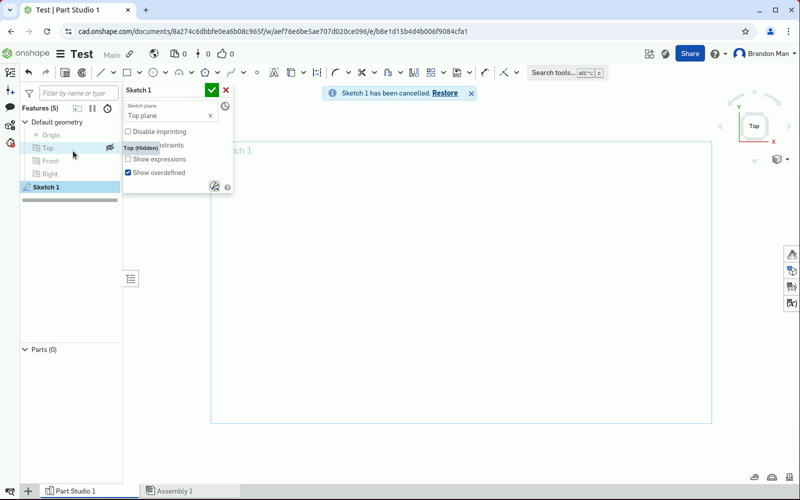
mouse_move(73, 352)
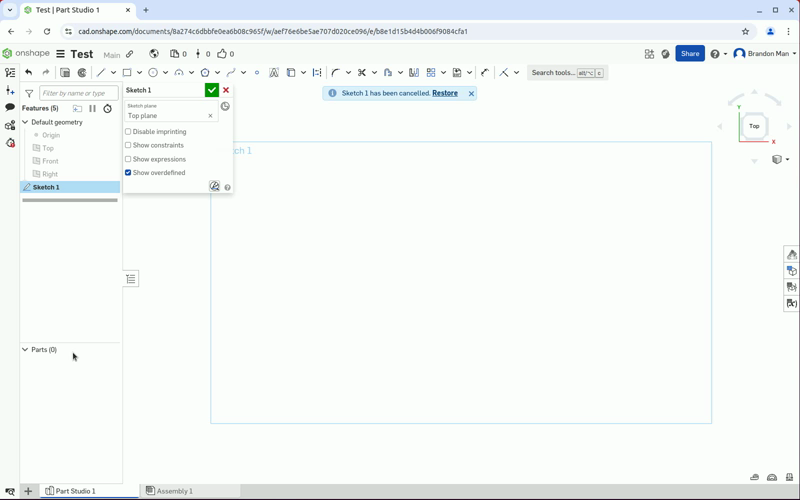
key(y)
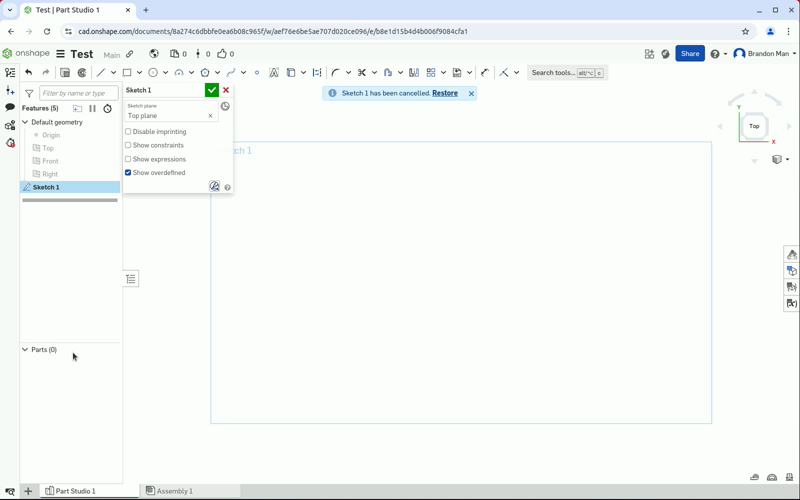
key(l)
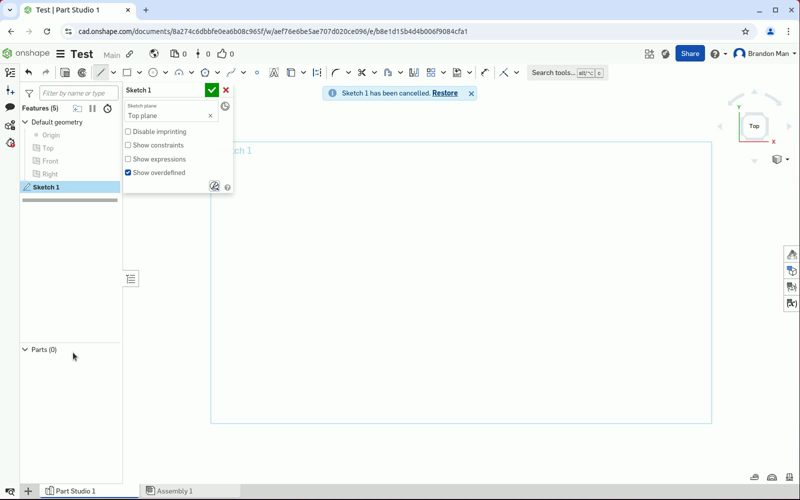
key_down(shift)
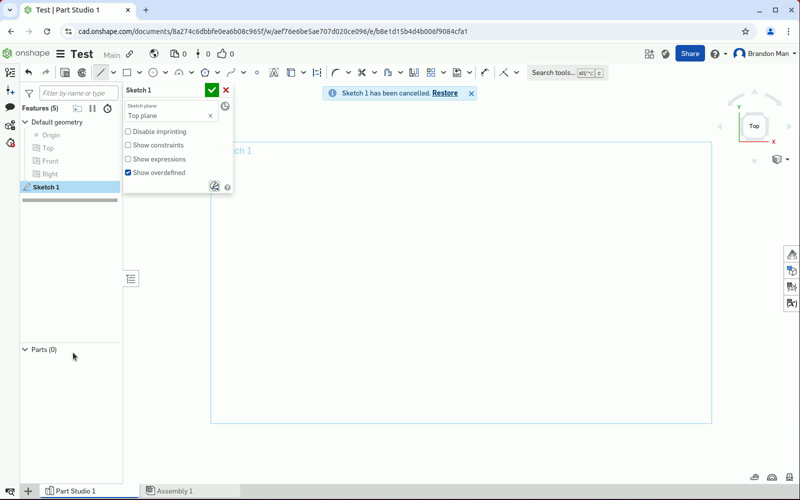
mouse_move(397, 339)
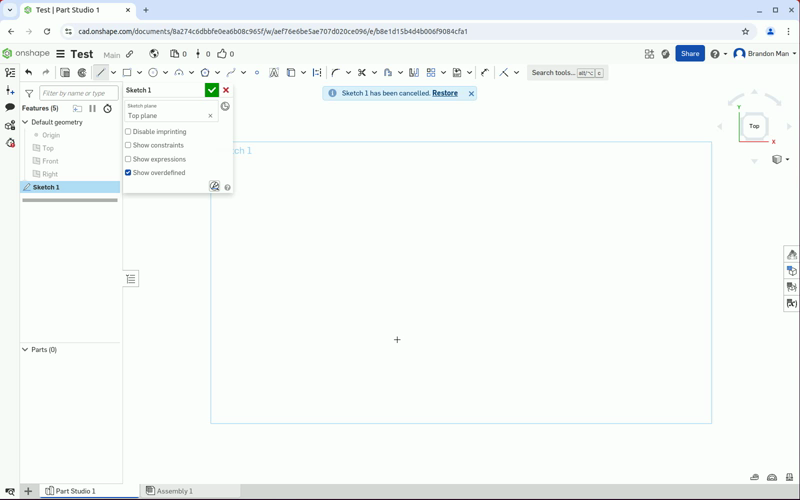
click(397, 339)
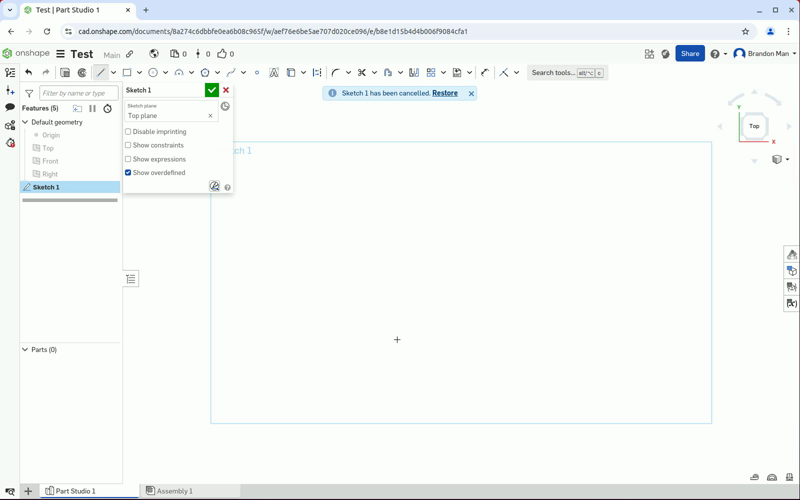
key_up(shift)
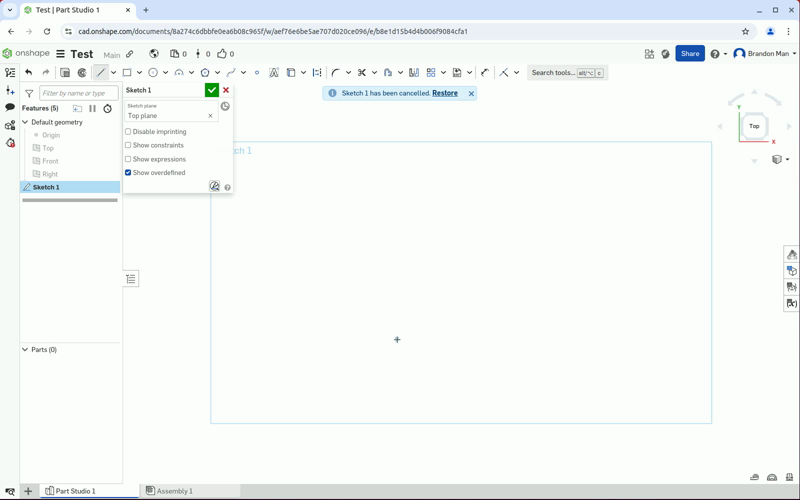
key_down(shift)
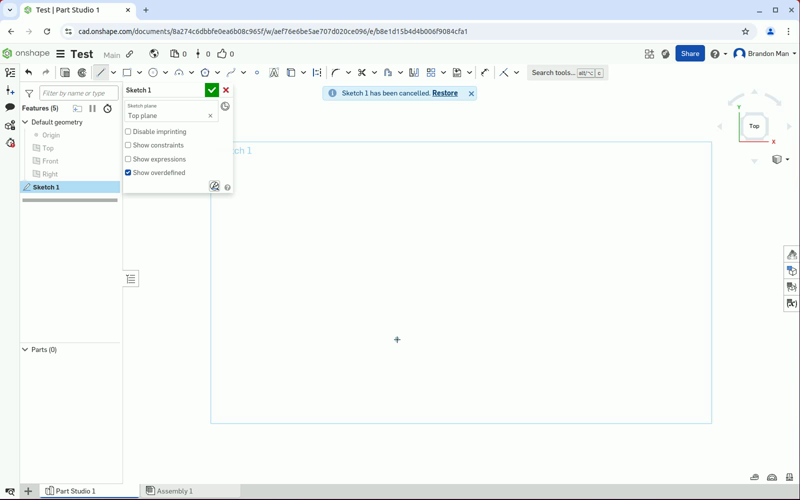
mouse_move(467, 339)
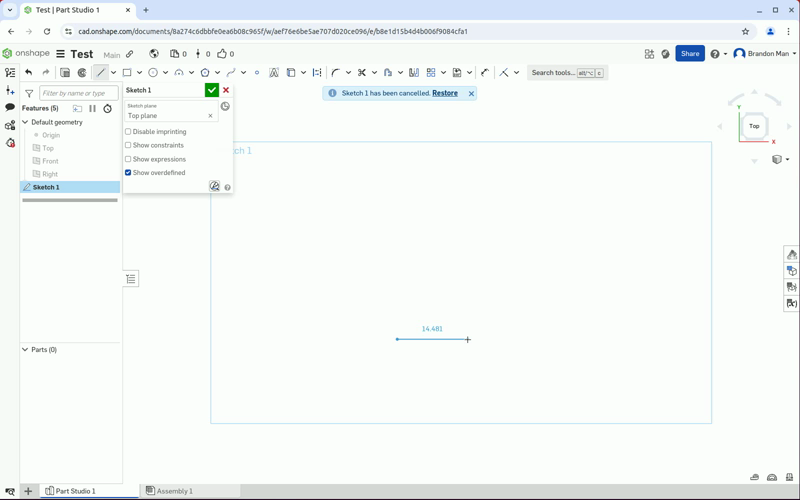
click(467, 339)
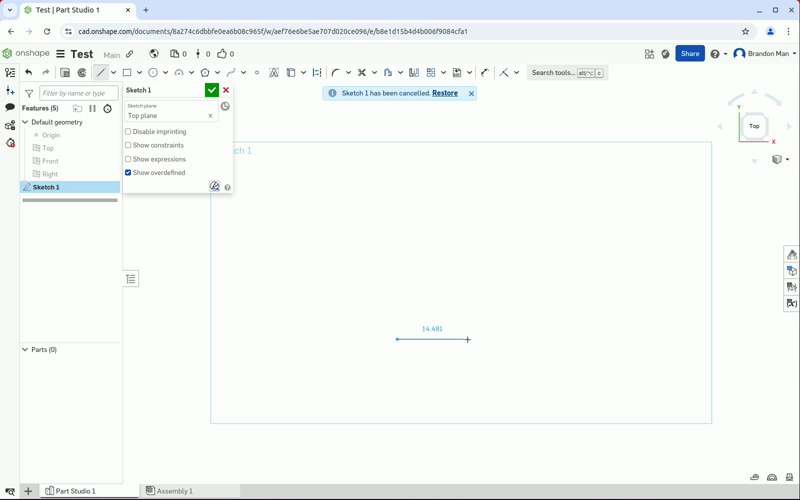
key_up(shift)
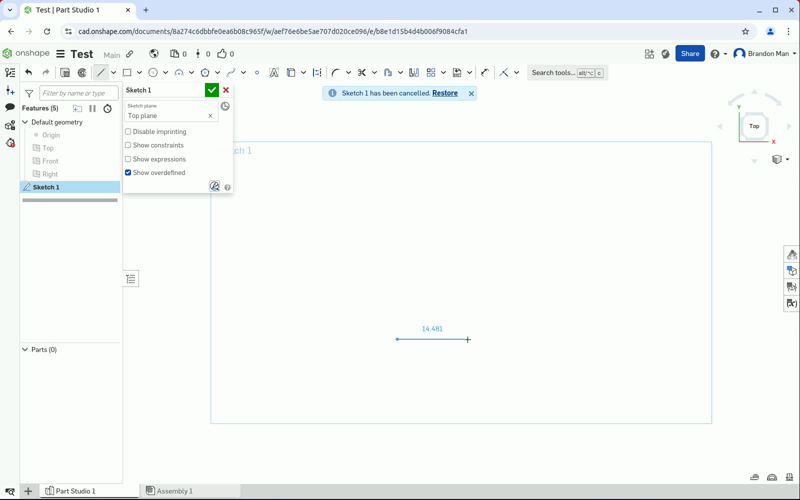
key_down(shift)
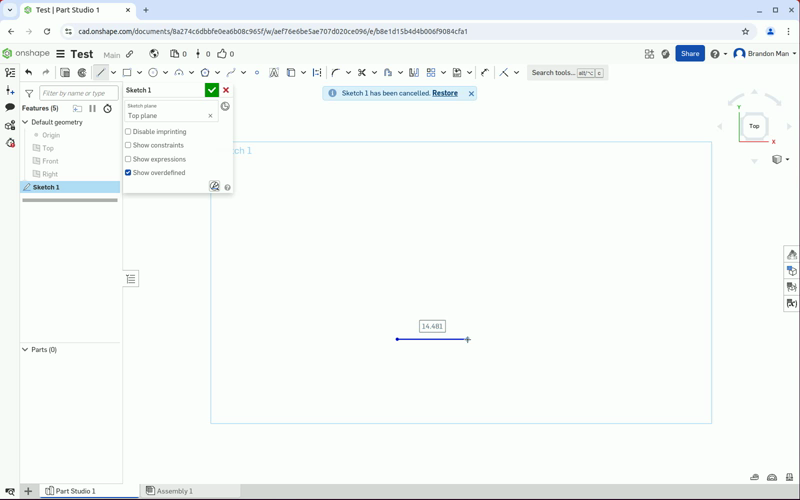
mouse_move(498, 339)
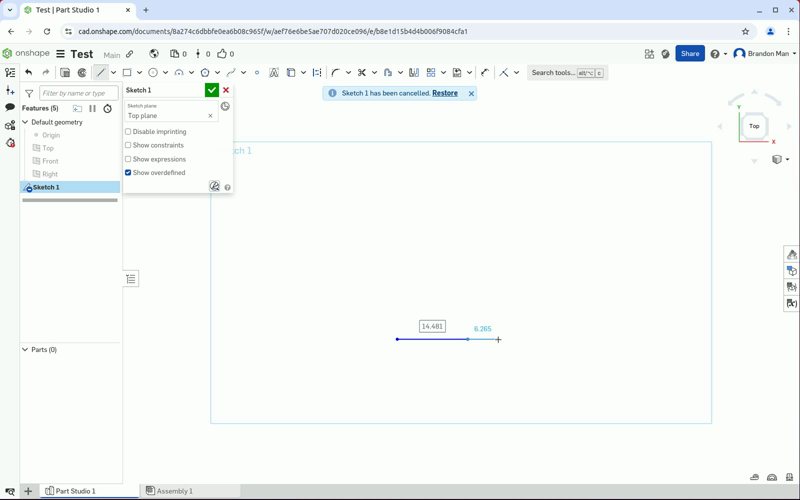
mouse_move(480, 339)
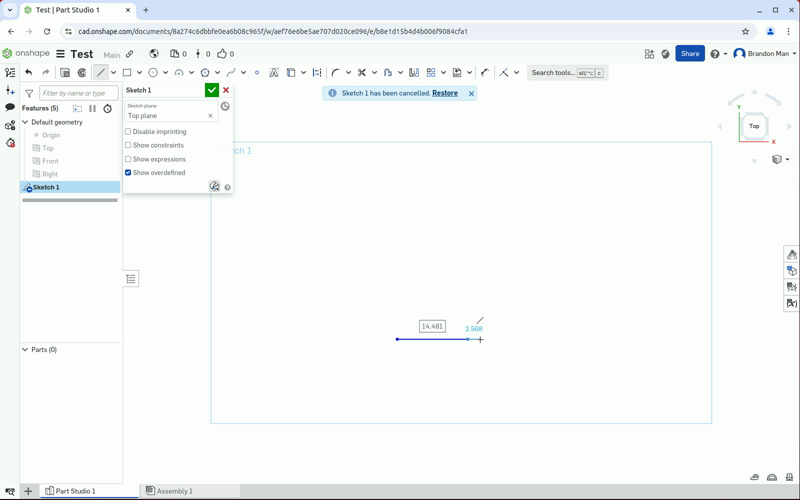
click(480, 339)
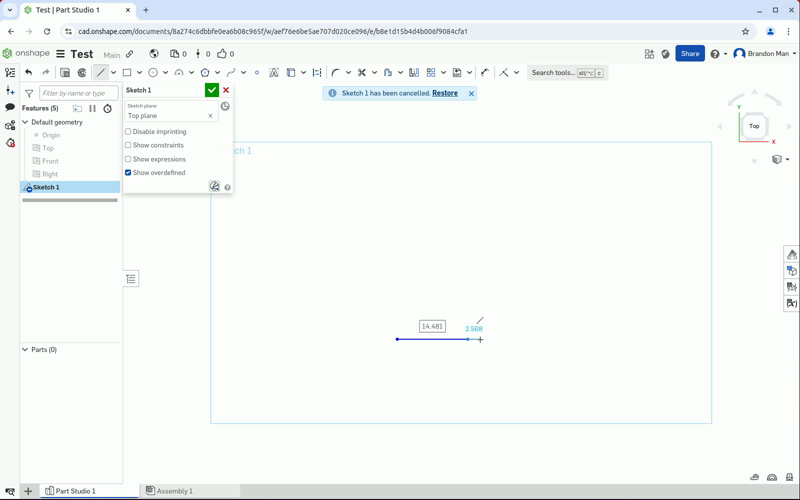
key_up(shift)
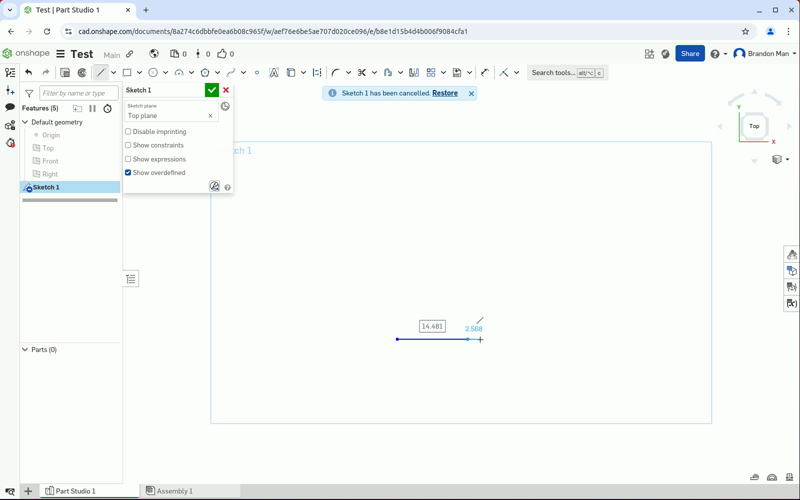
key_down(shift)
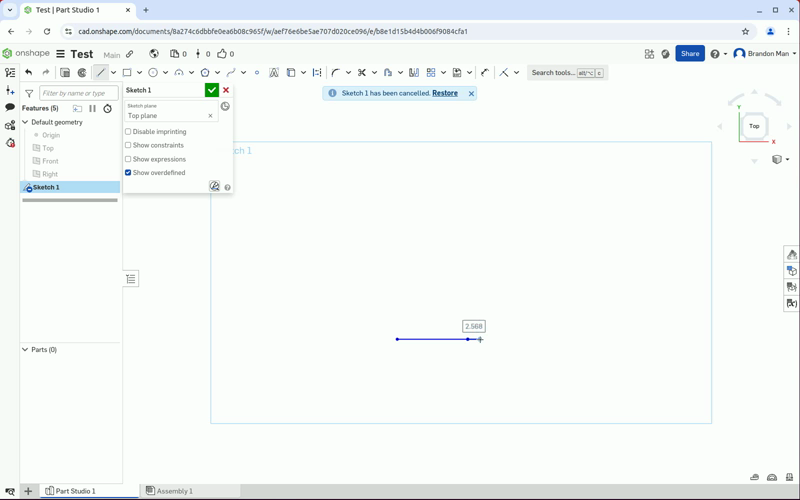
mouse_move(510, 339)
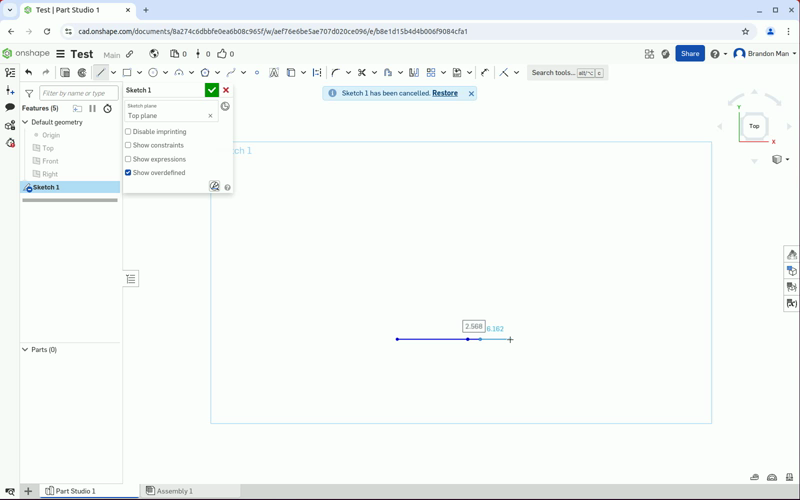
mouse_move(501, 340)
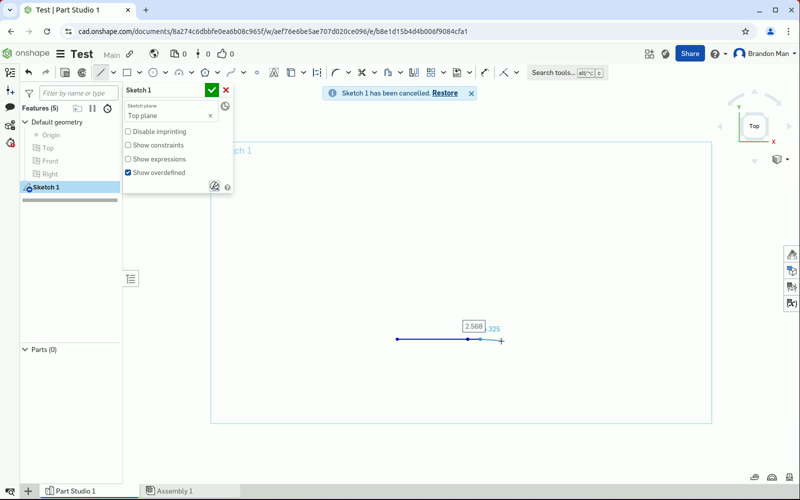
click(501, 340)
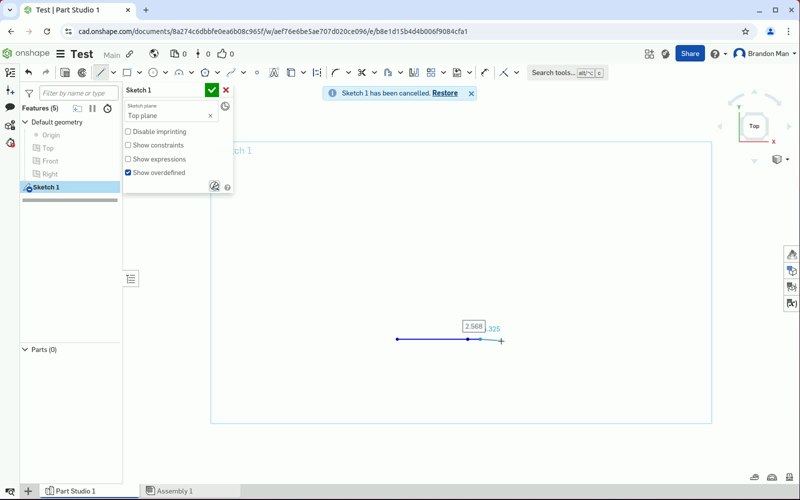
key_up(shift)
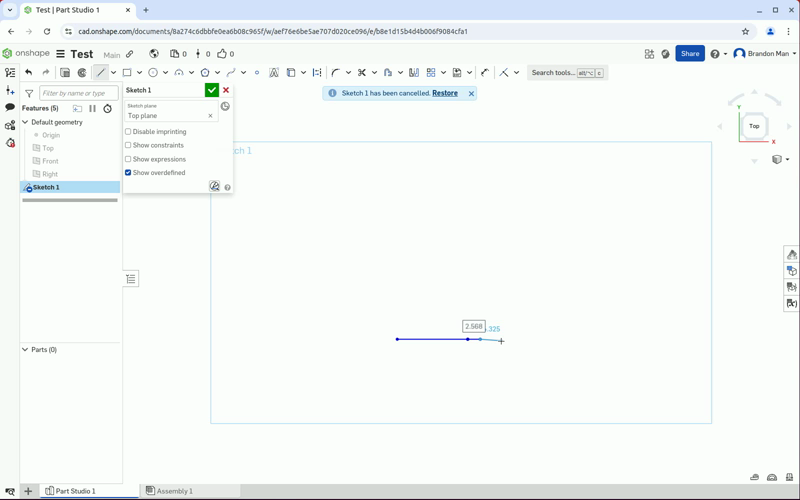
key_down(shift)
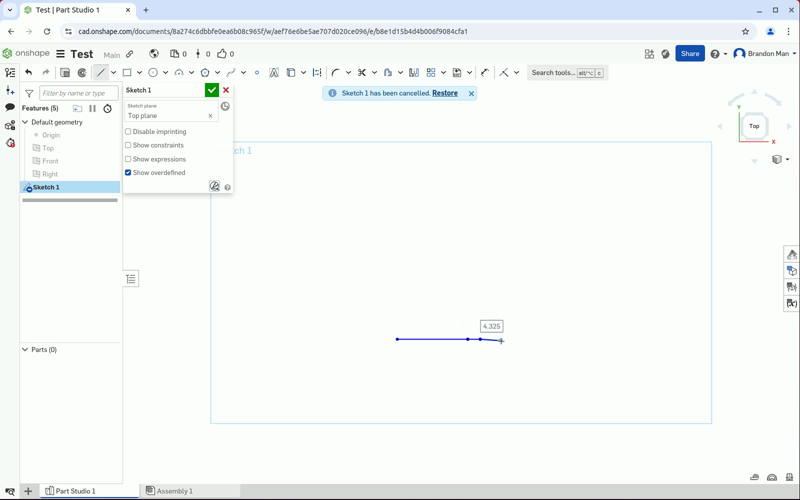
mouse_move(520, 196)
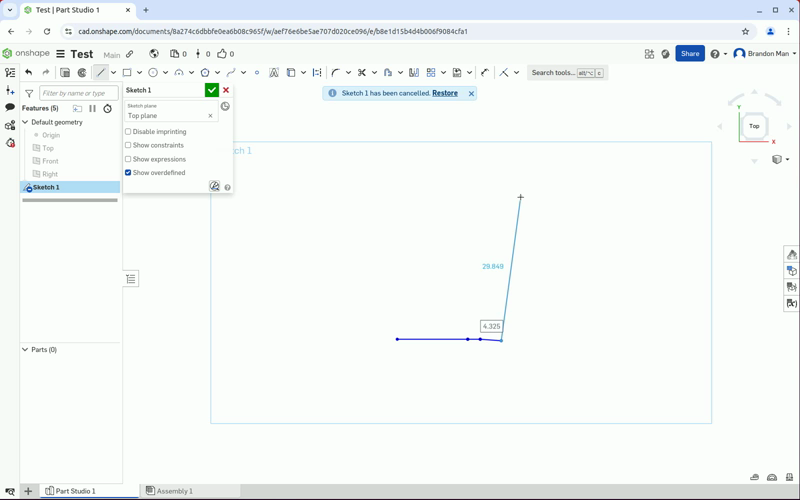
click(520, 196)
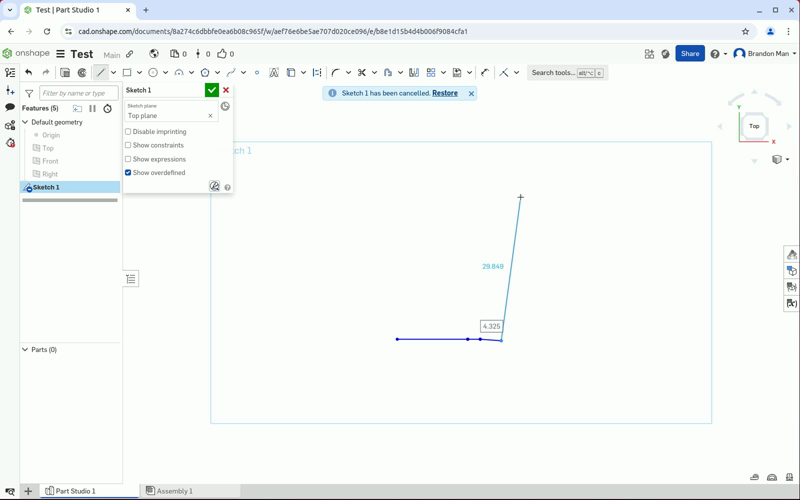
key_up(shift)
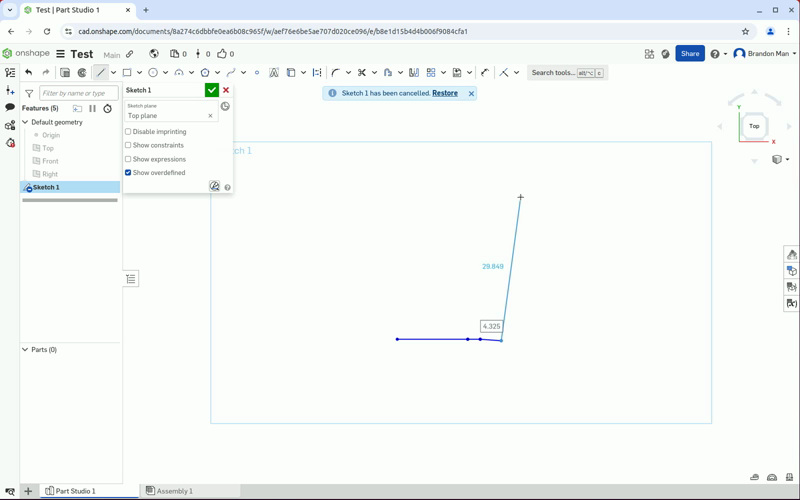
key_down(shift)
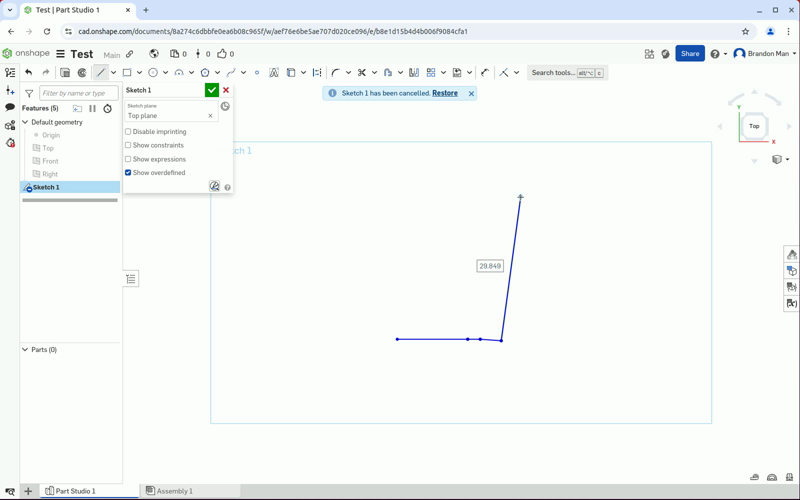
mouse_move(397, 196)
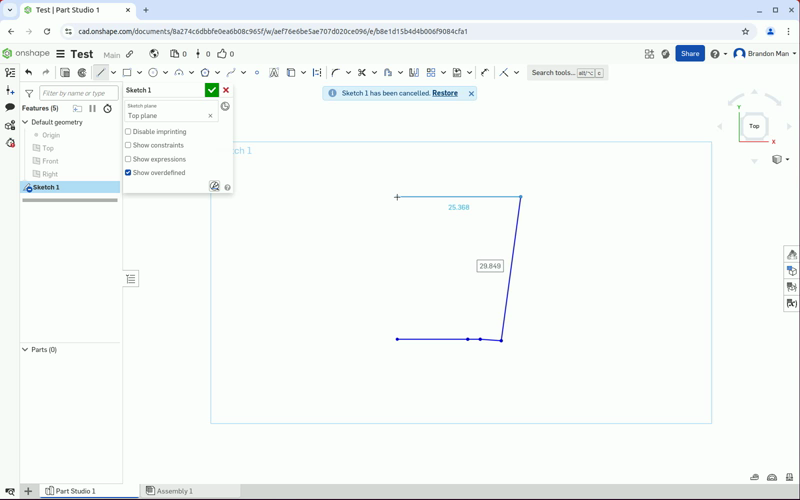
click(397, 196)
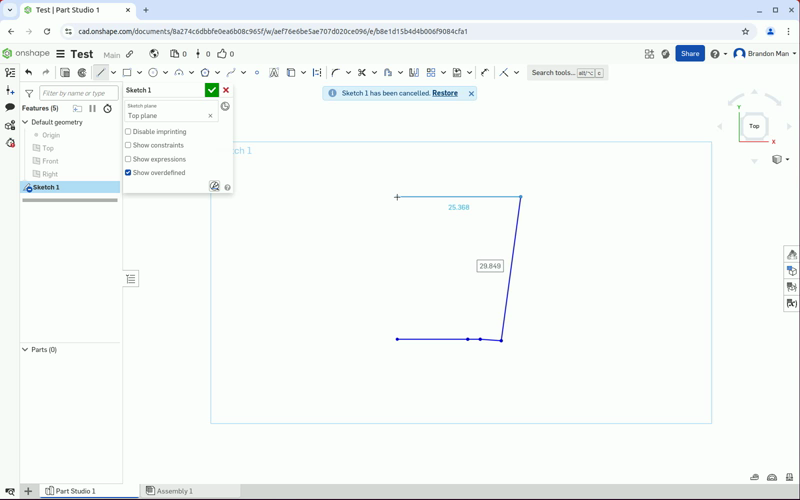
key_up(shift)
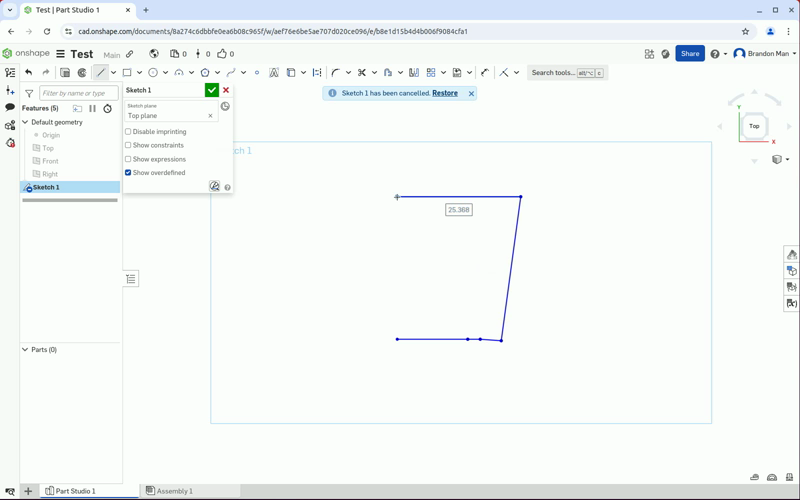
key_down(shift)
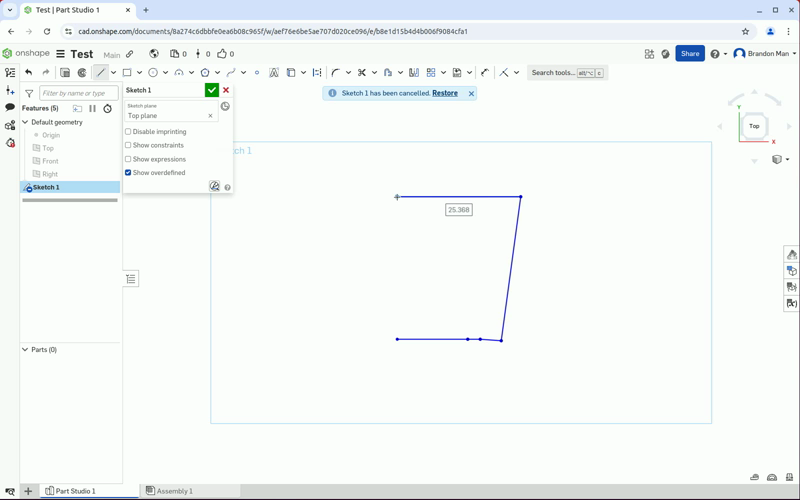
mouse_move(397, 339)
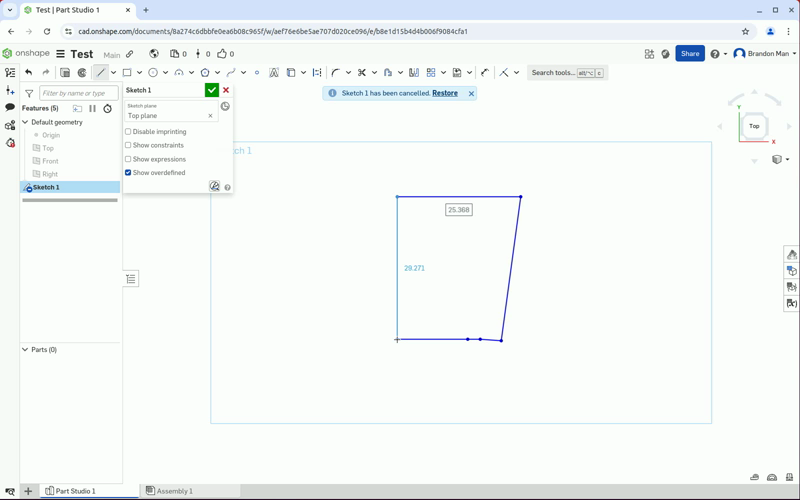
key_up(shift)
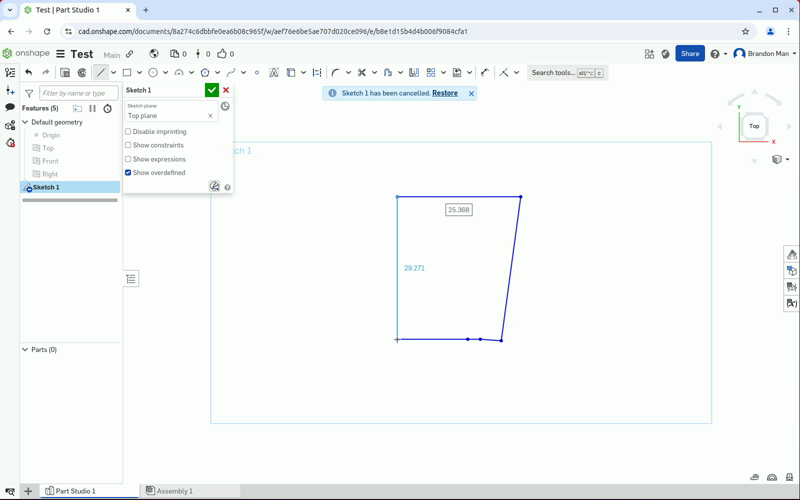
click(397, 339)
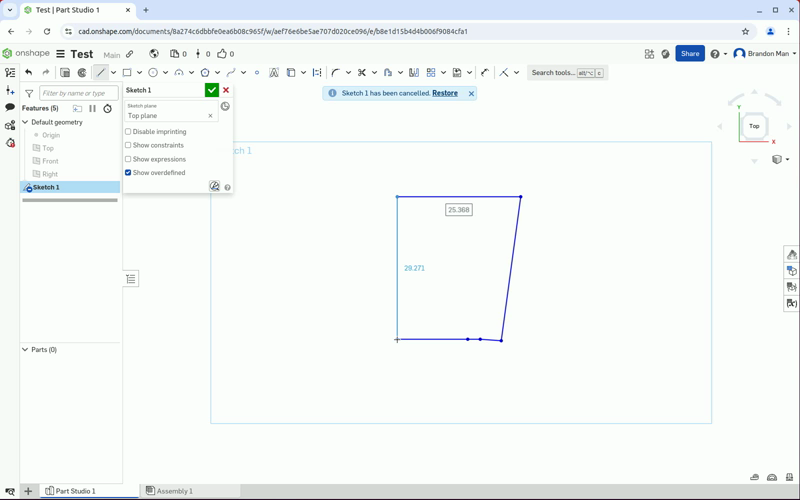
key(esc)
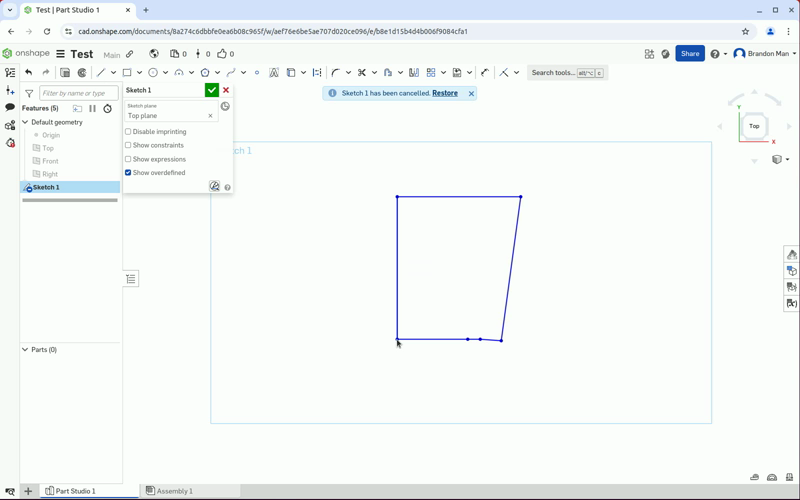
mouse_move(463, 291)
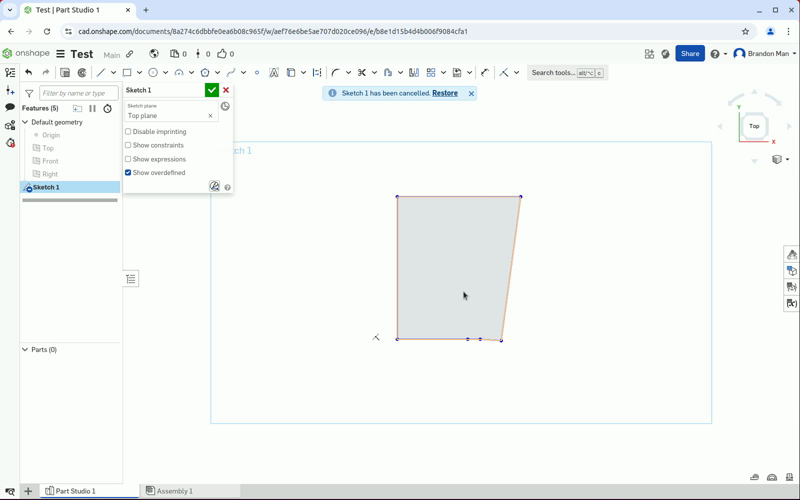
click(463, 291)
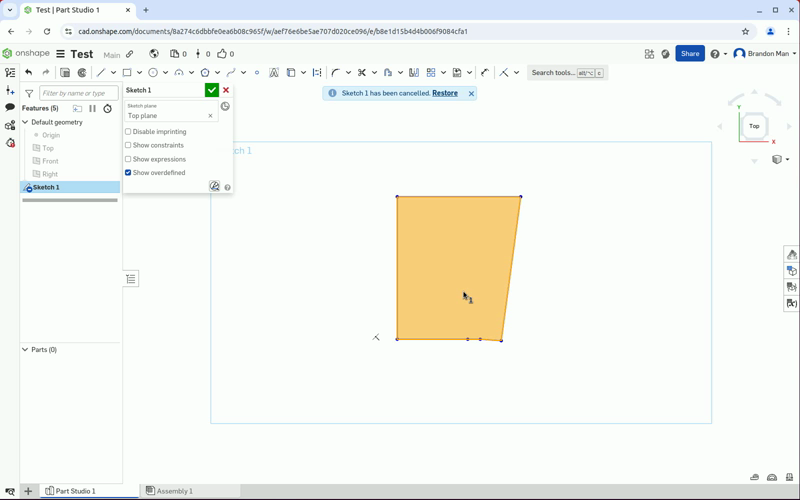
mouse_move(73, 352)
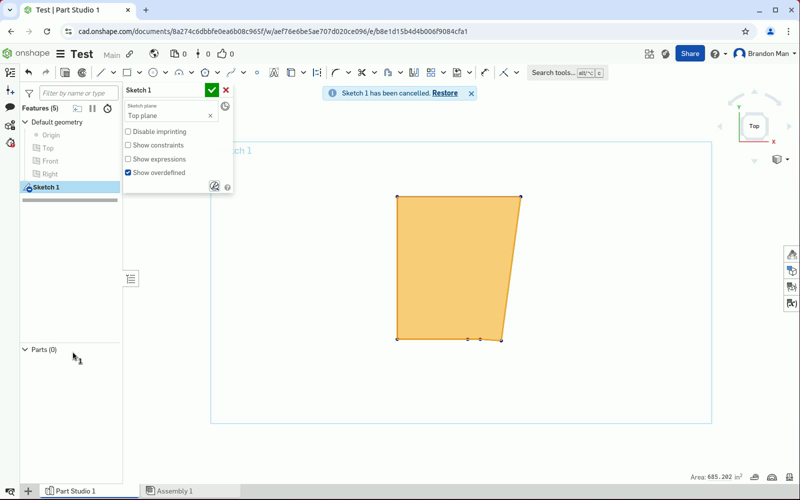
key(shift+y)
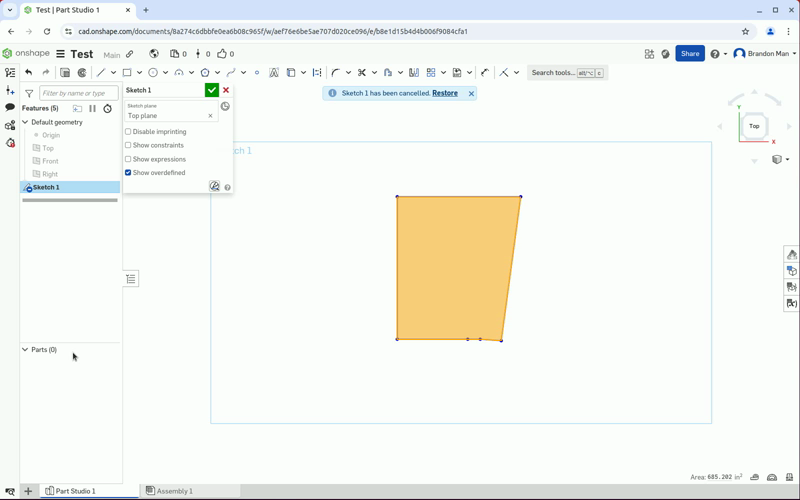
key(shift+e)
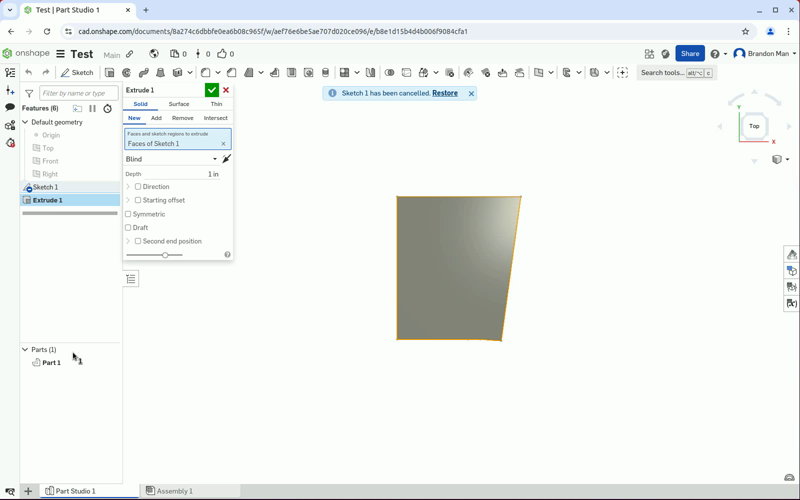
mouse_move(143, 106)
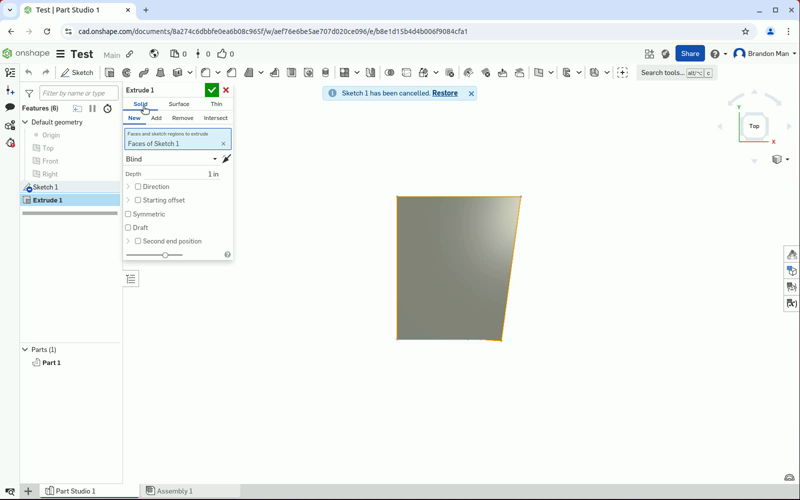
click(143, 106)
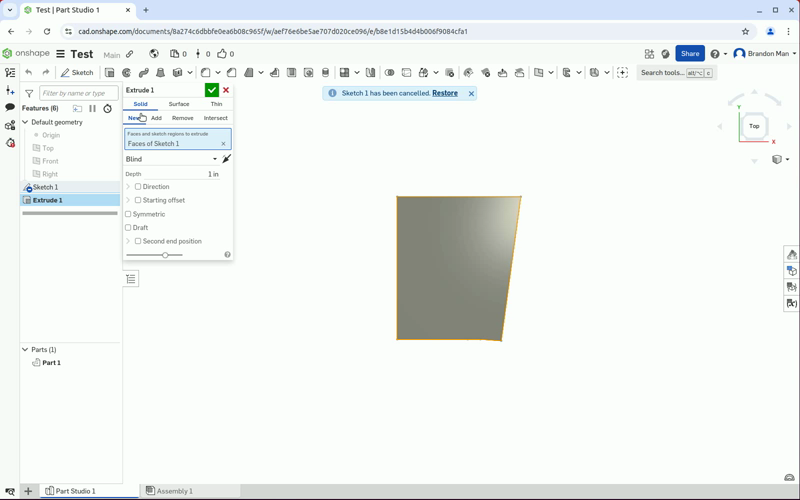
mouse_move(137, 120)
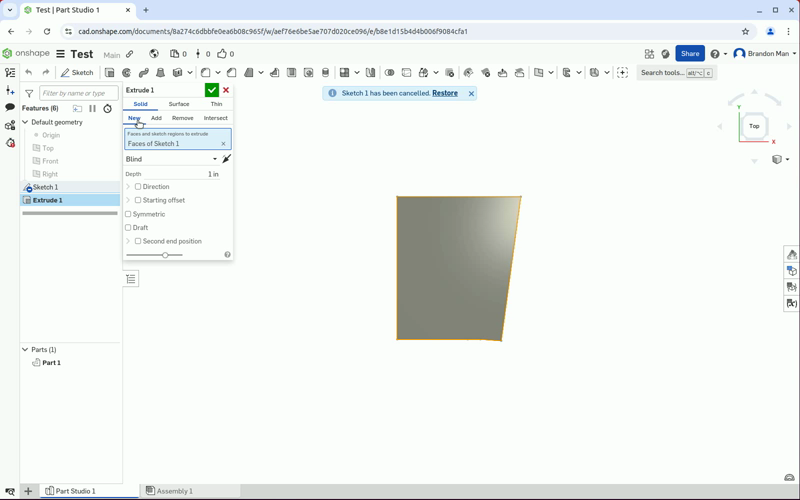
click(137, 120)
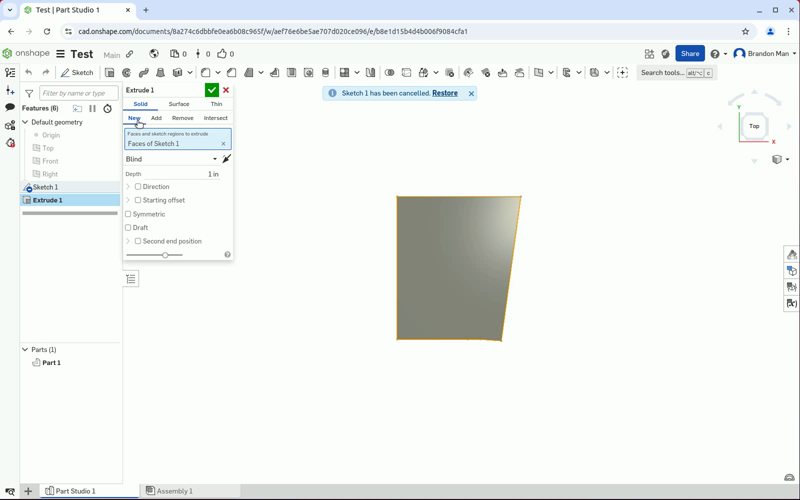
key(tab, 4)
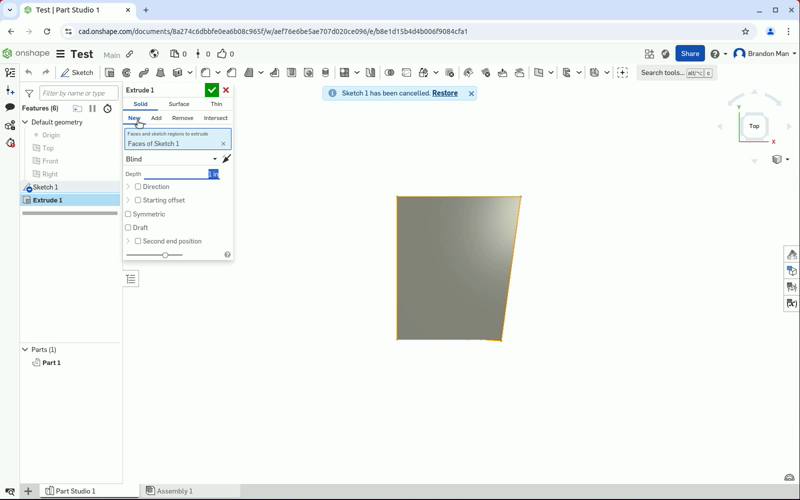
text(0.241)
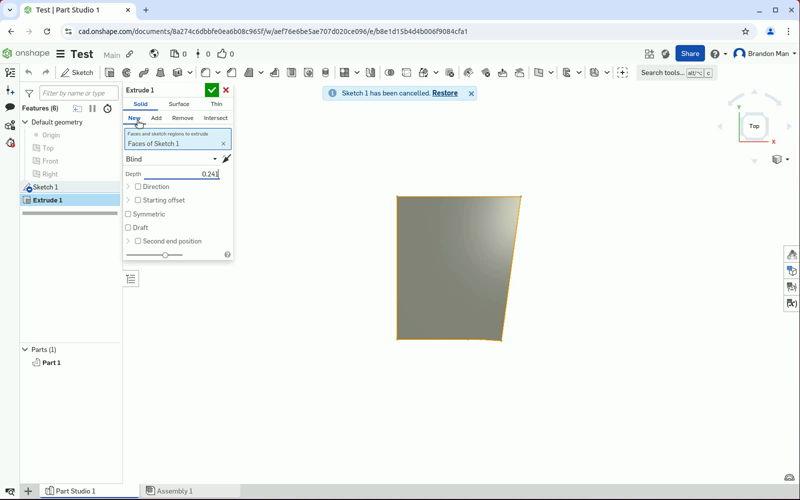
key(enter)
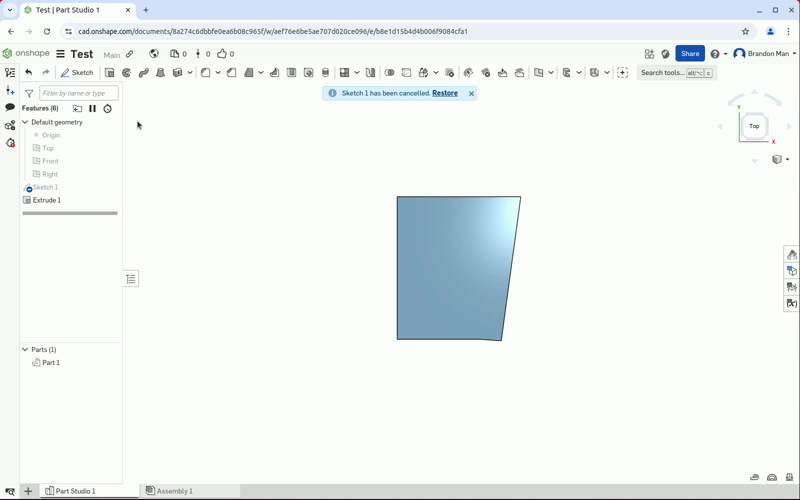
key(shift+h)
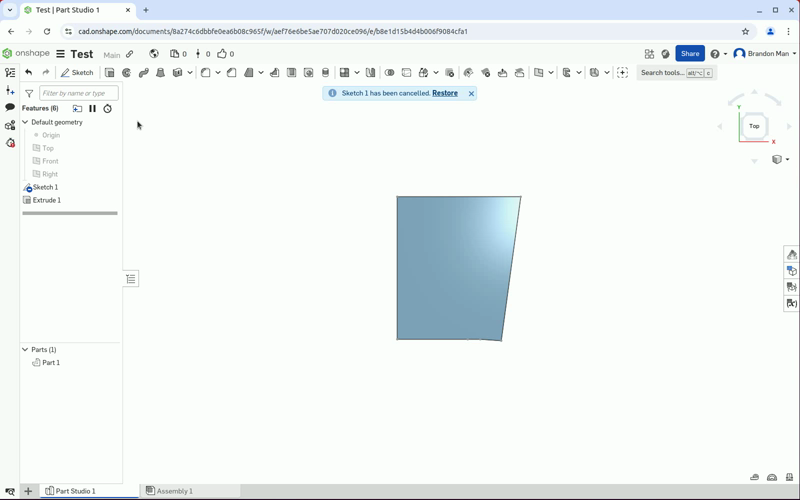
key(shift+h)
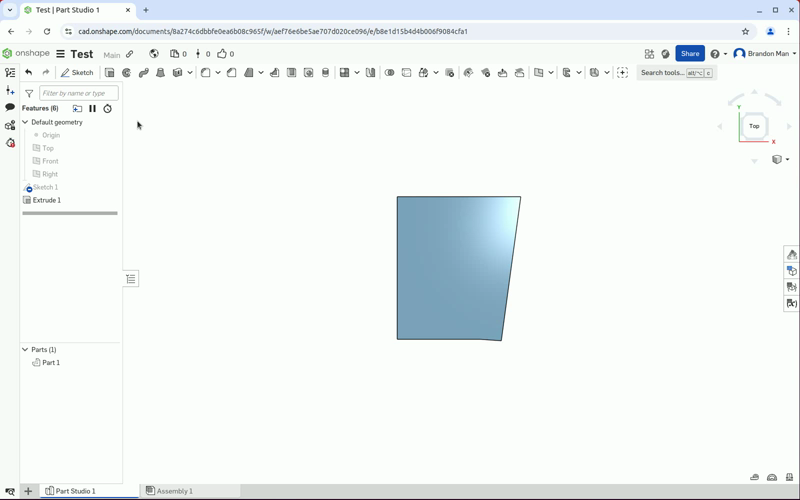
mouse_move(73, 189)
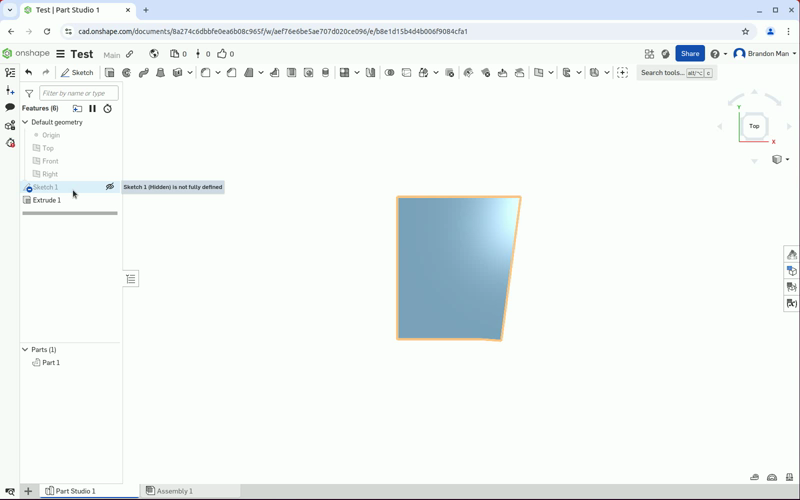
click(73, 189)
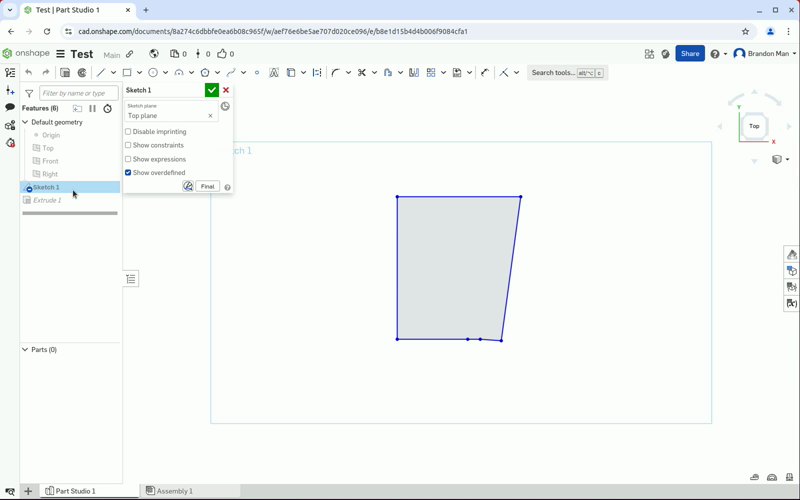
mouse_move(229, 92)
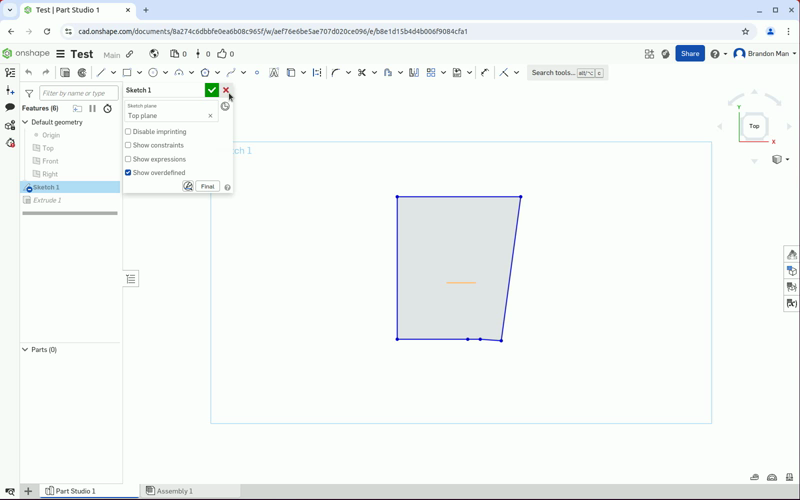
click(229, 92)
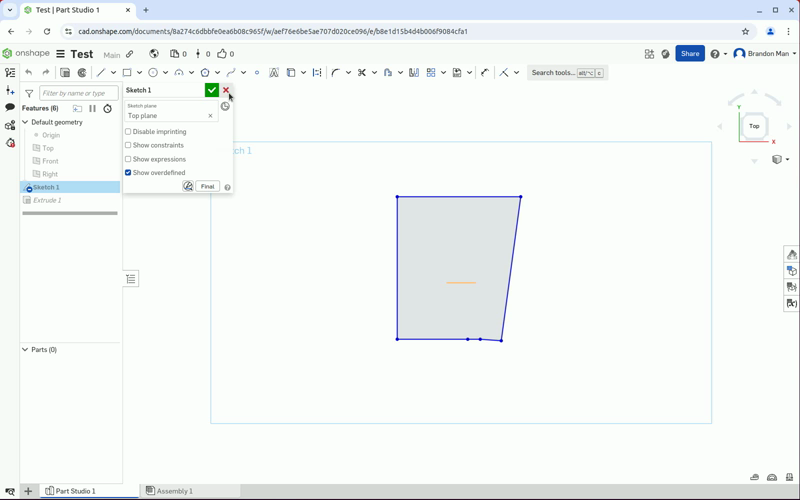
key(shift+s)
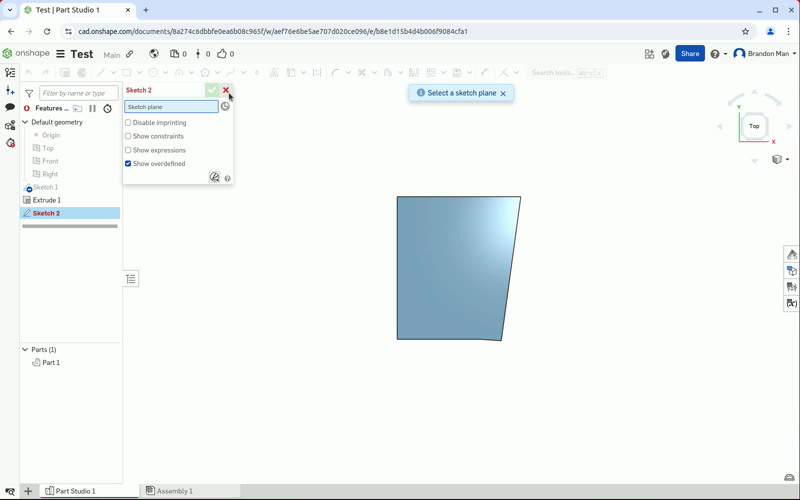
mouse_move(73, 150)
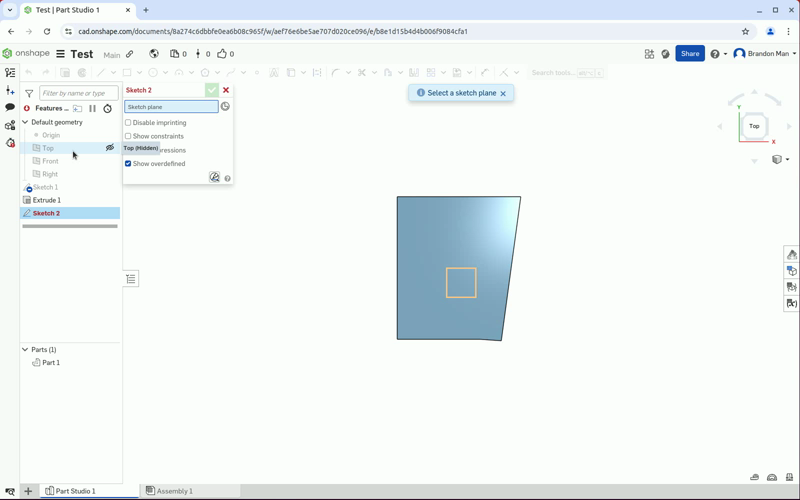
click(73, 150)
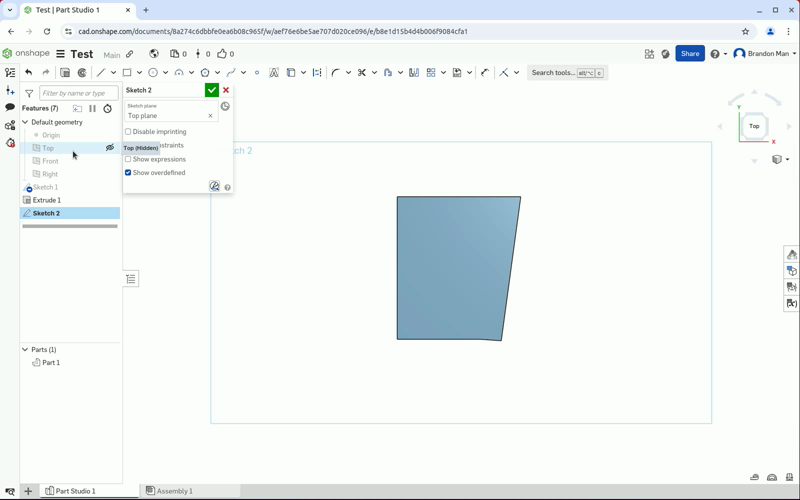
mouse_move(73, 352)
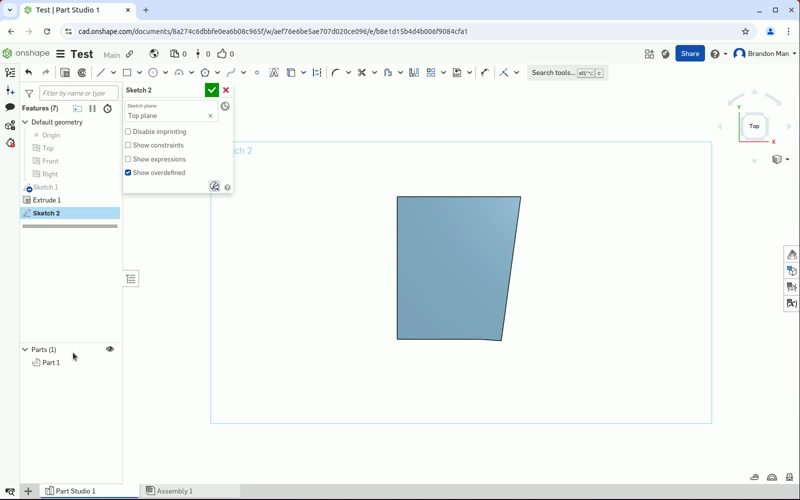
key(y)
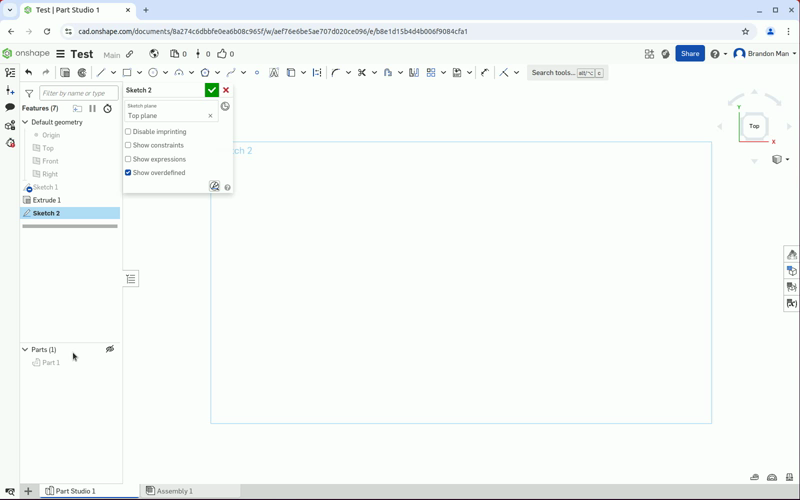
key(l)
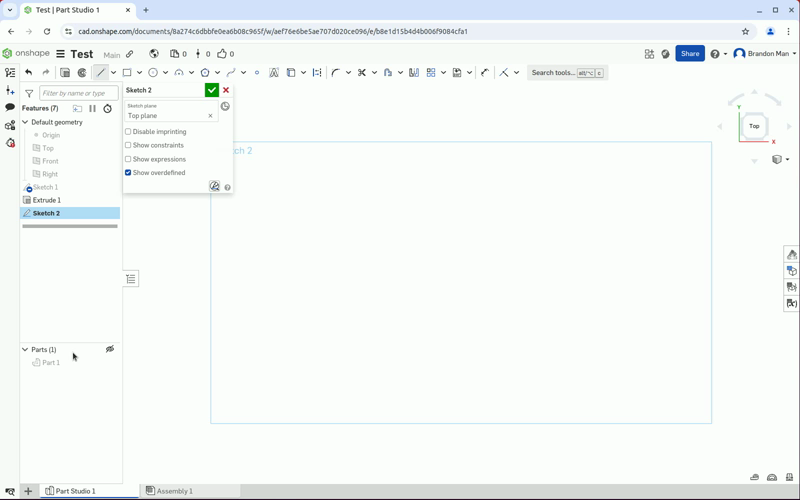
key_down(shift)
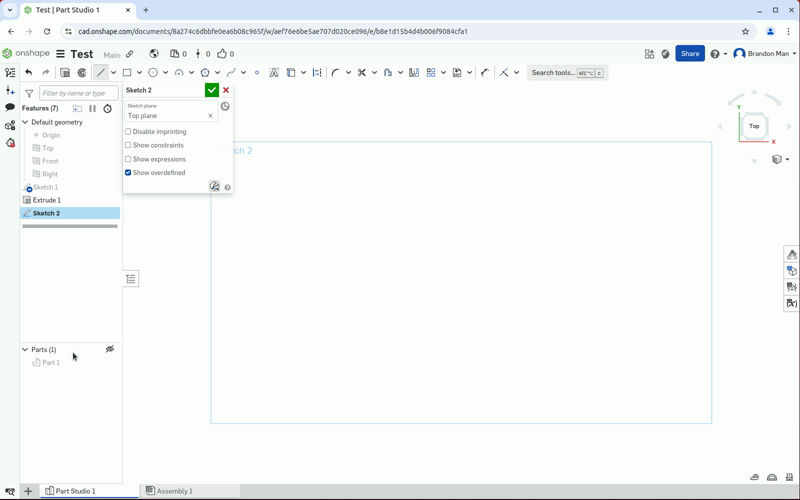
mouse_move(397, 347)
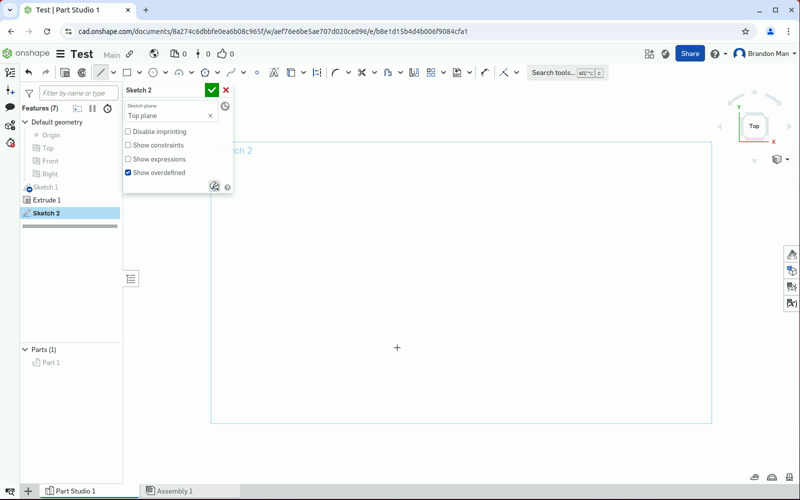
click(397, 347)
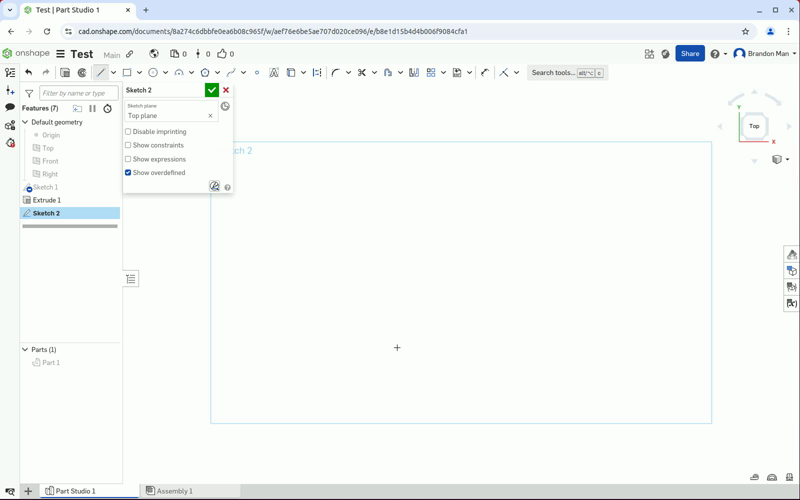
key_up(shift)
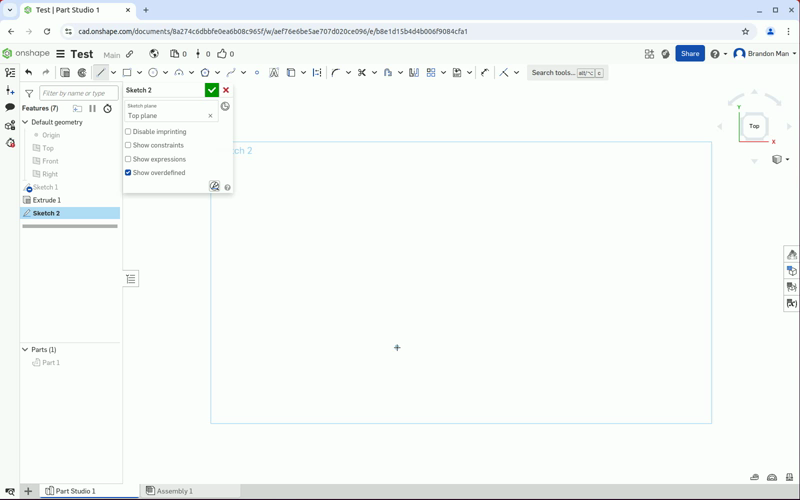
key_down(shift)
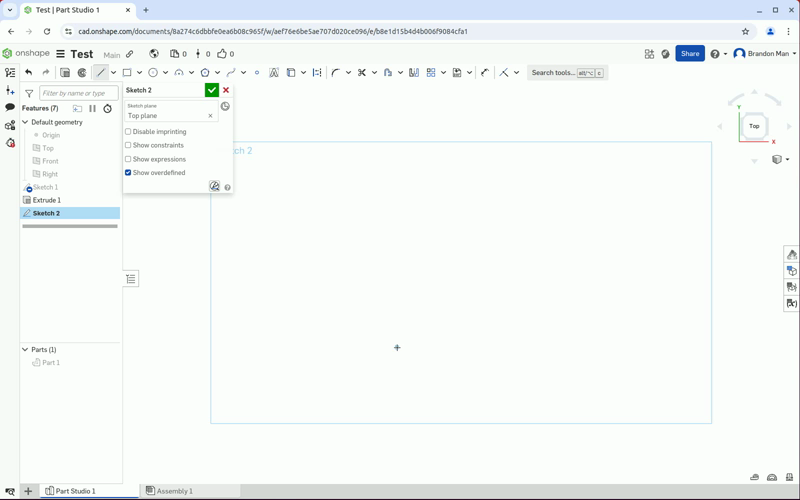
mouse_move(469, 347)
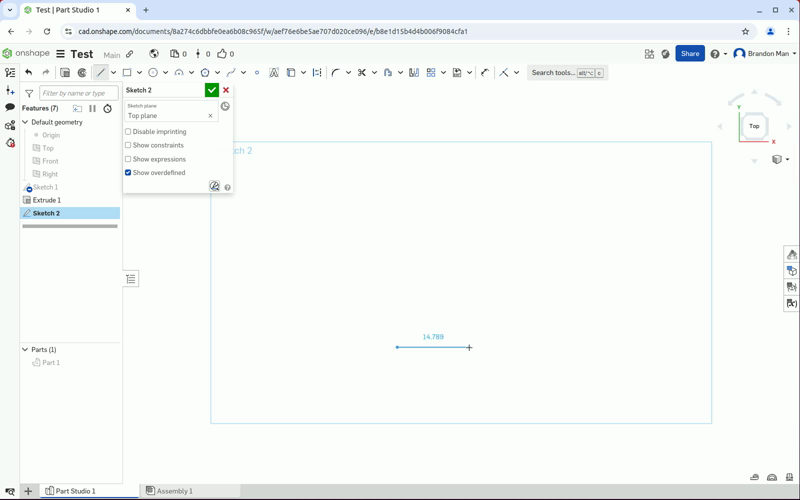
click(469, 347)
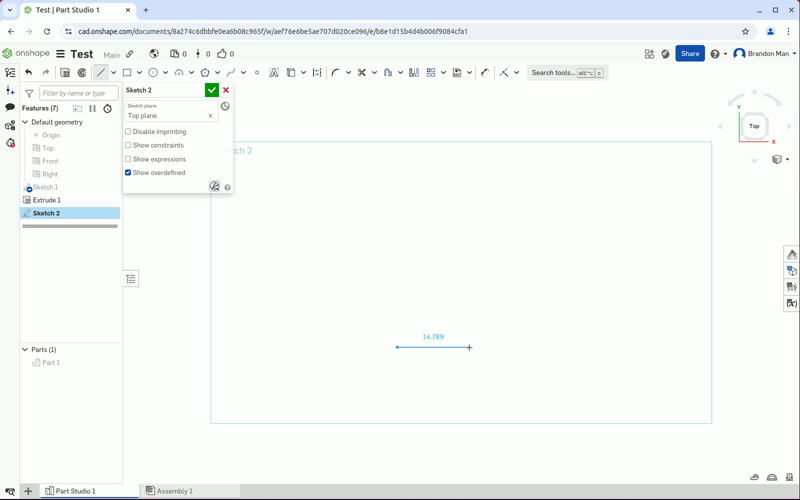
key_up(shift)
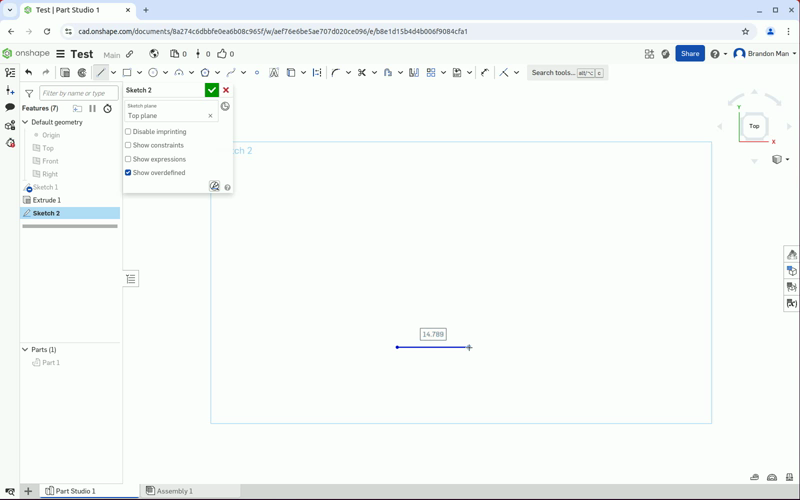
key_down(shift)
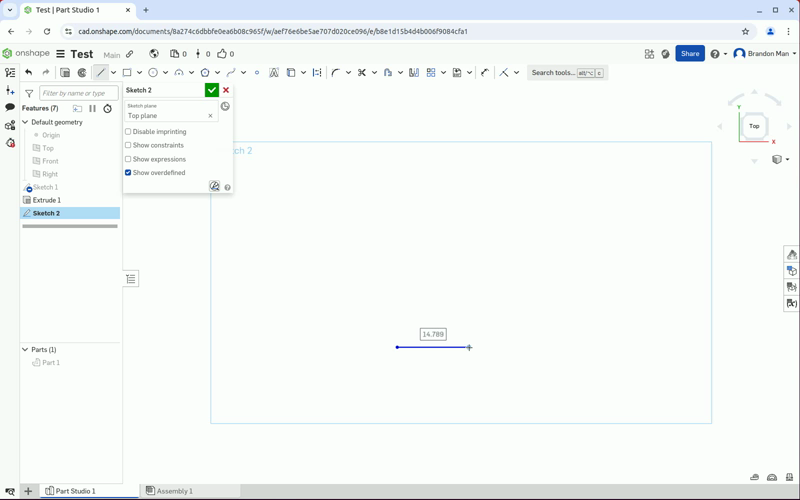
mouse_move(499, 347)
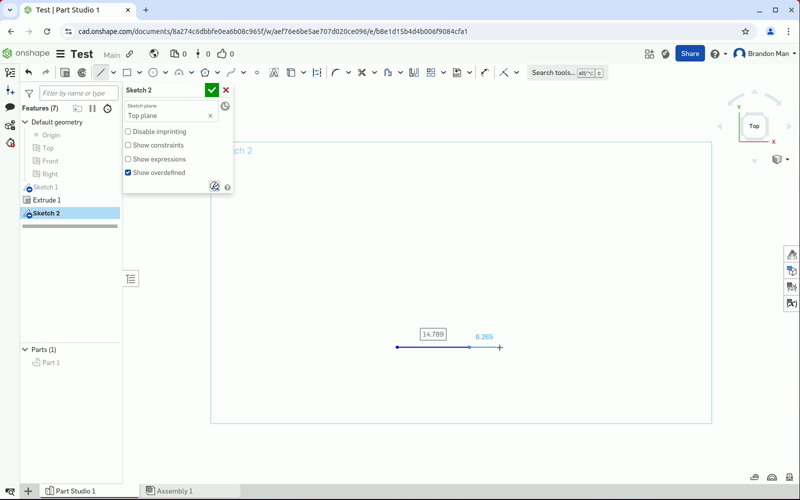
mouse_move(469, 339)
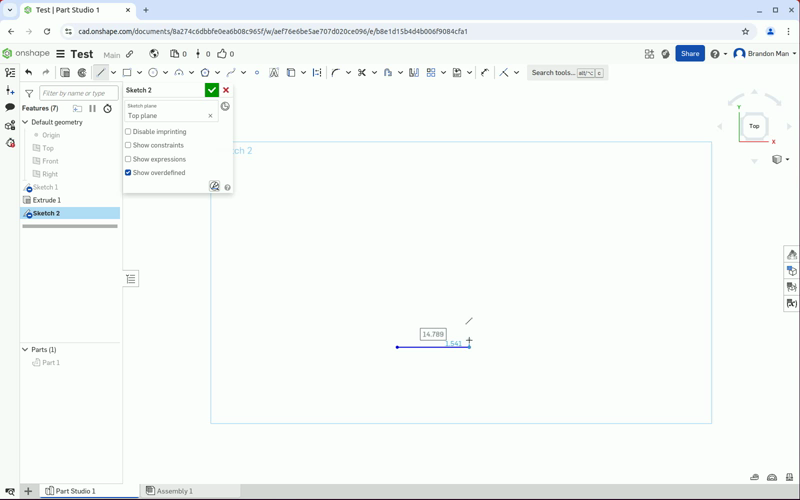
scroll(6)
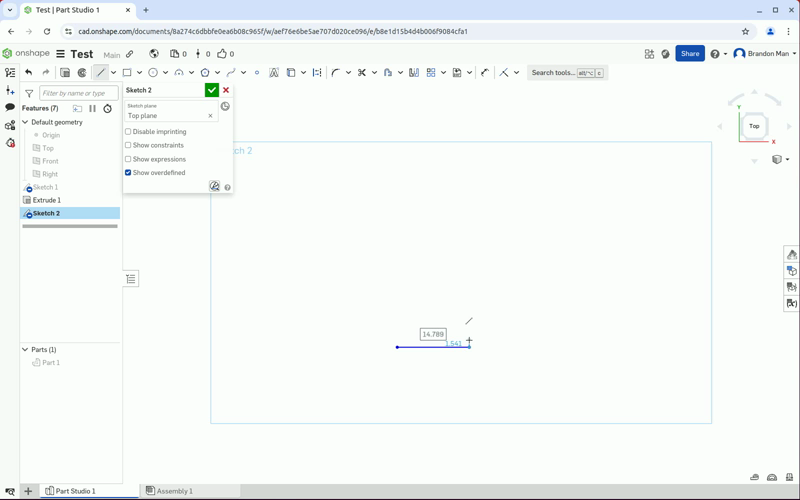
scroll(6)
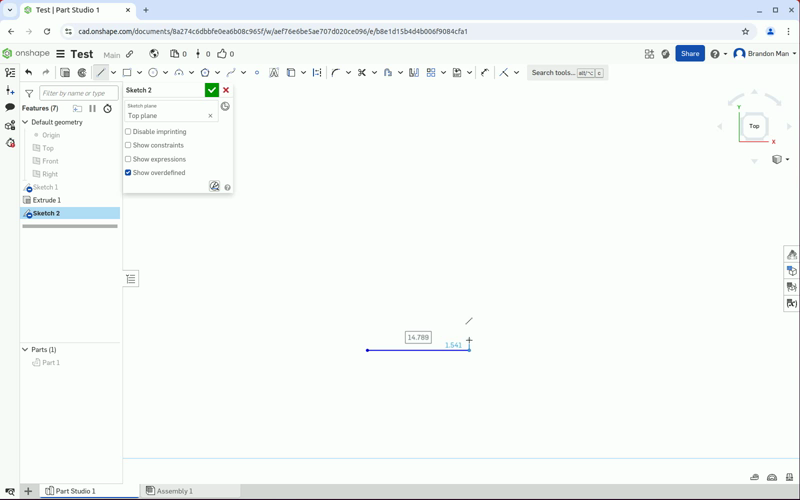
scroll(6)
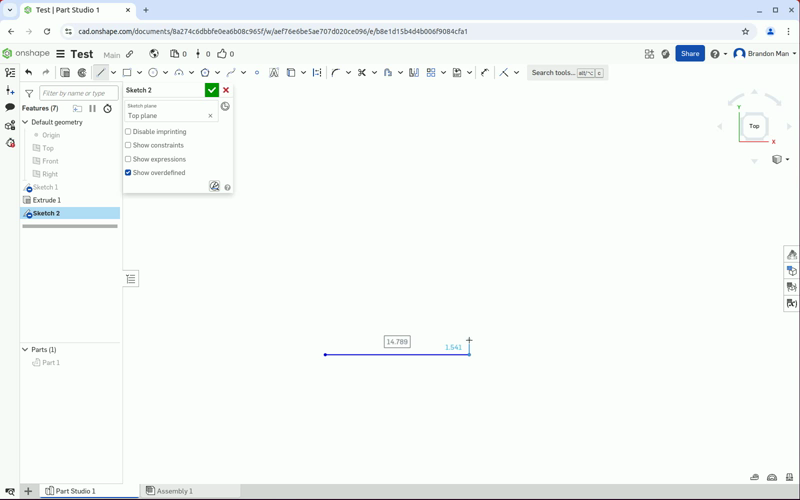
scroll(6)
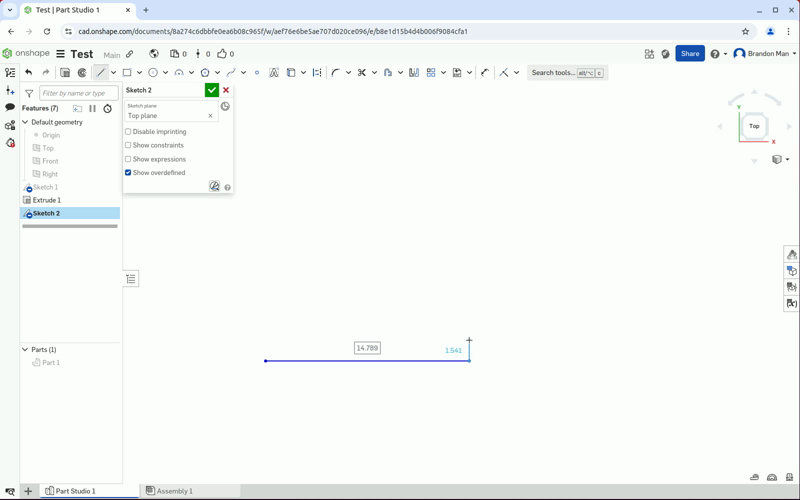
scroll(6)
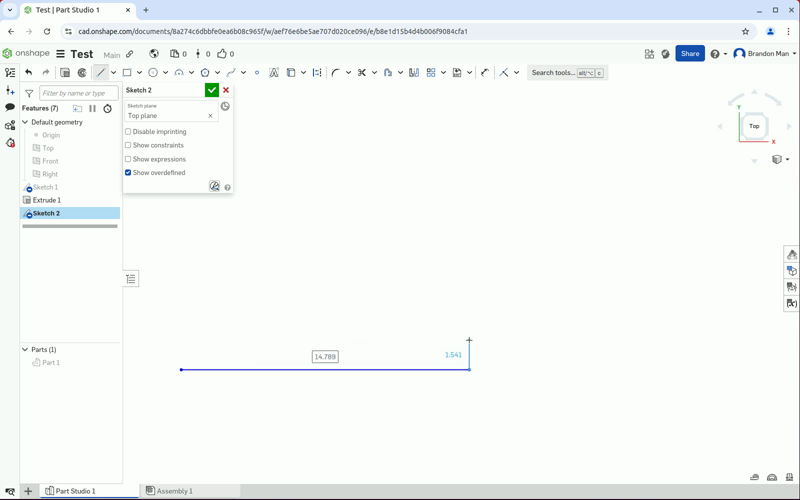
scroll(6)
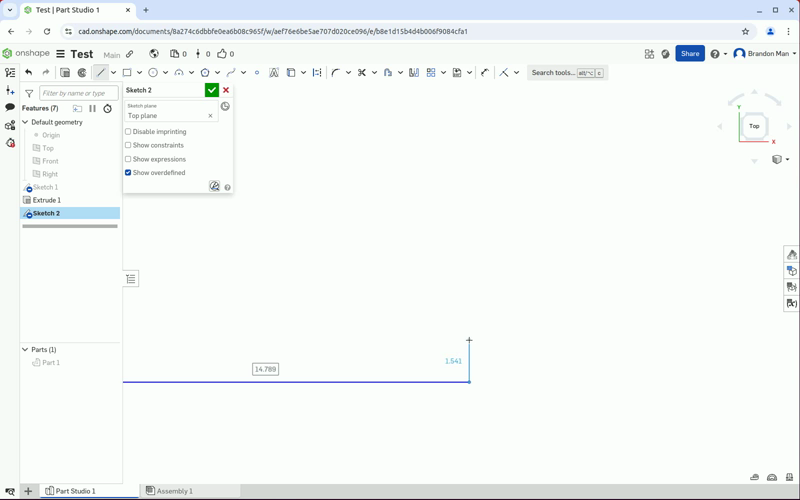
scroll(6)
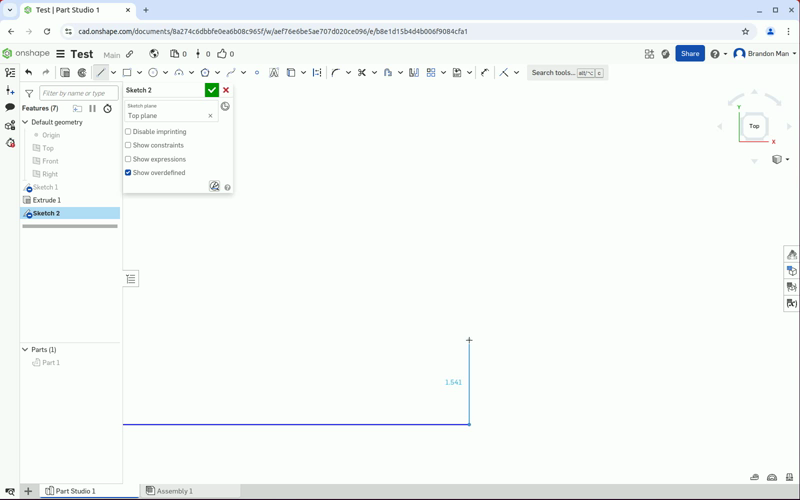
click(469, 339)
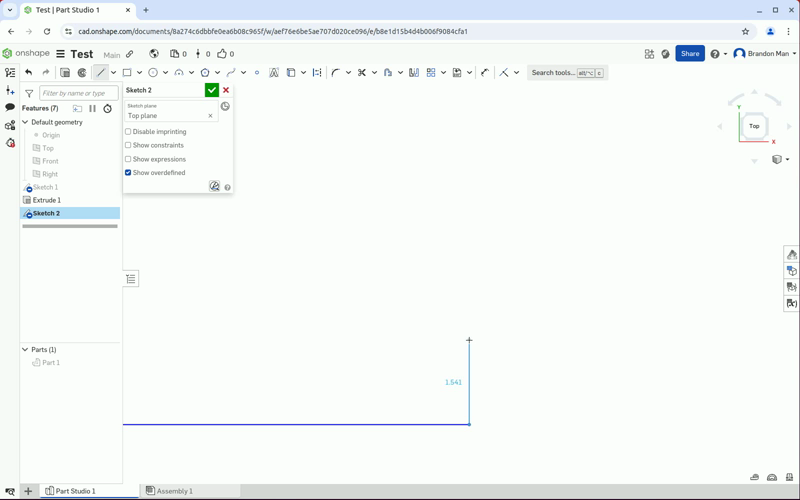
scroll(-6)
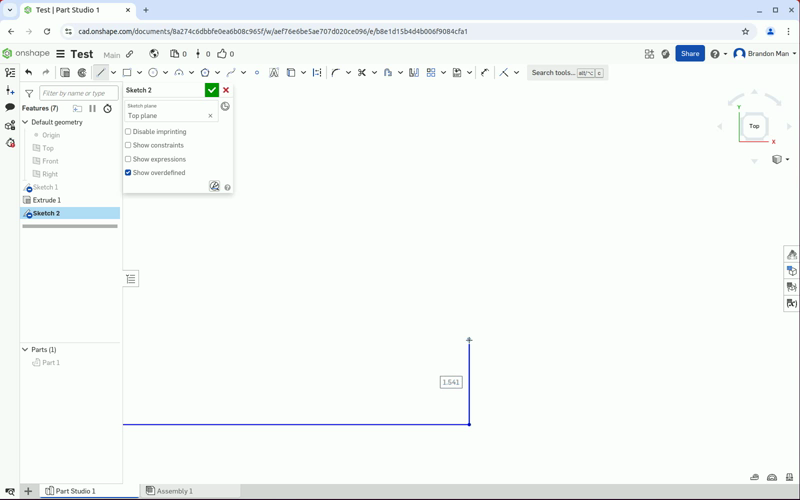
scroll(-6)
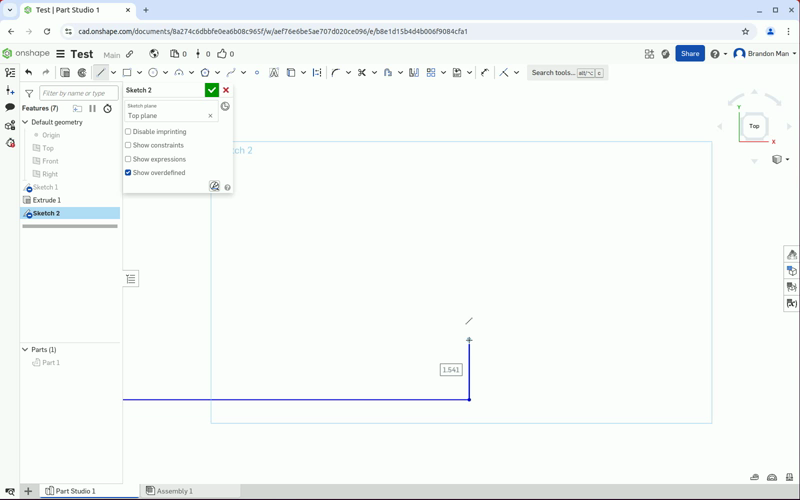
scroll(-6)
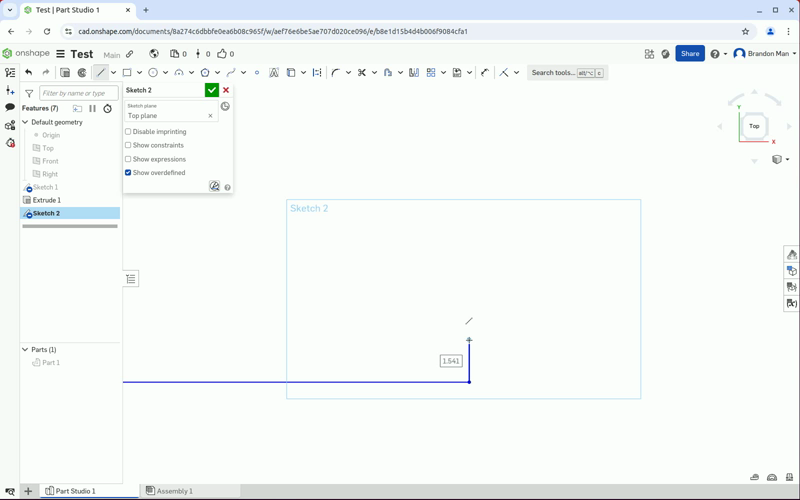
scroll(-6)
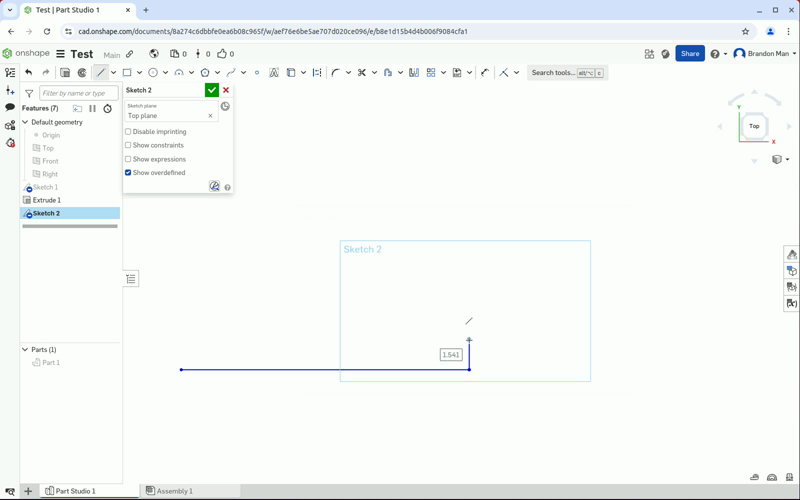
scroll(-6)
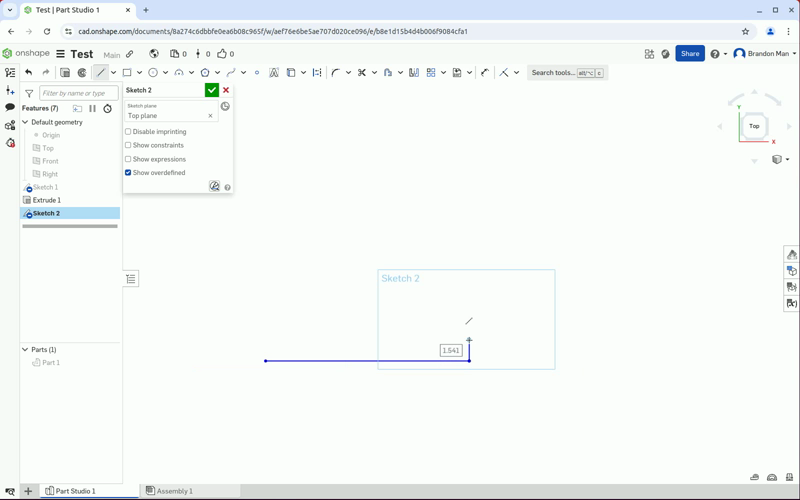
scroll(-6)
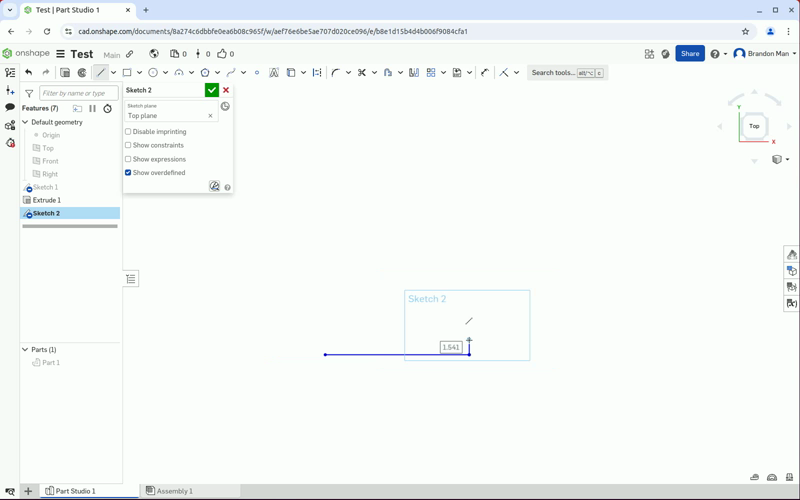
scroll(-6)
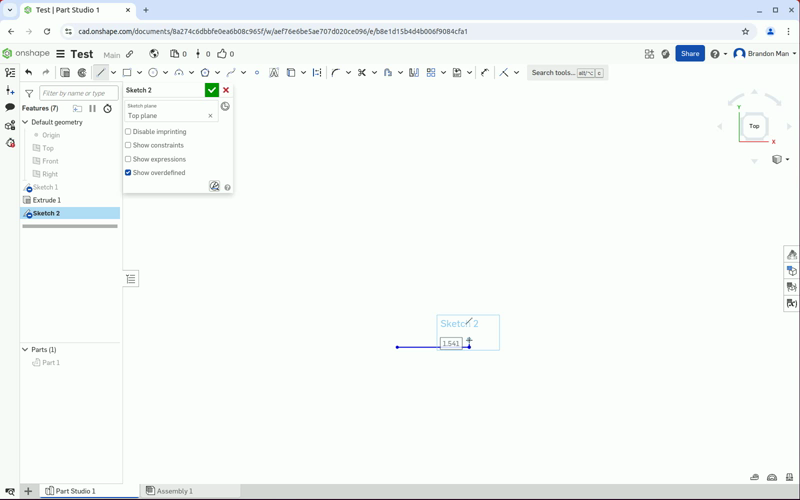
key_up(shift)
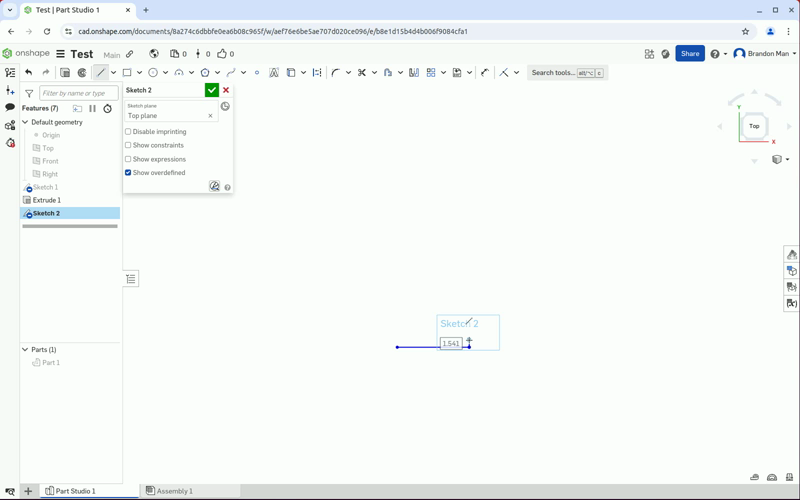
key_down(shift)
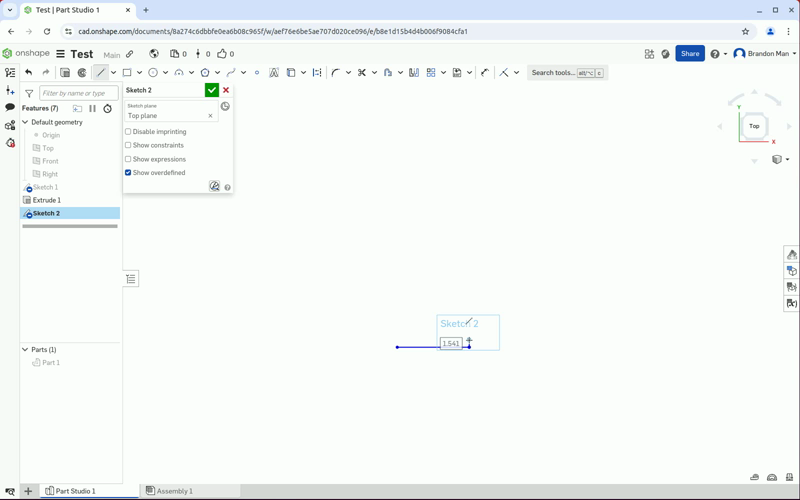
mouse_move(397, 339)
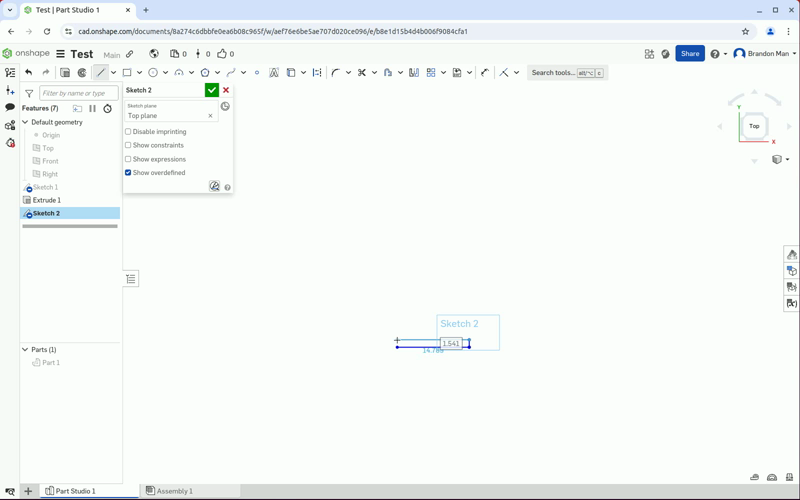
click(397, 339)
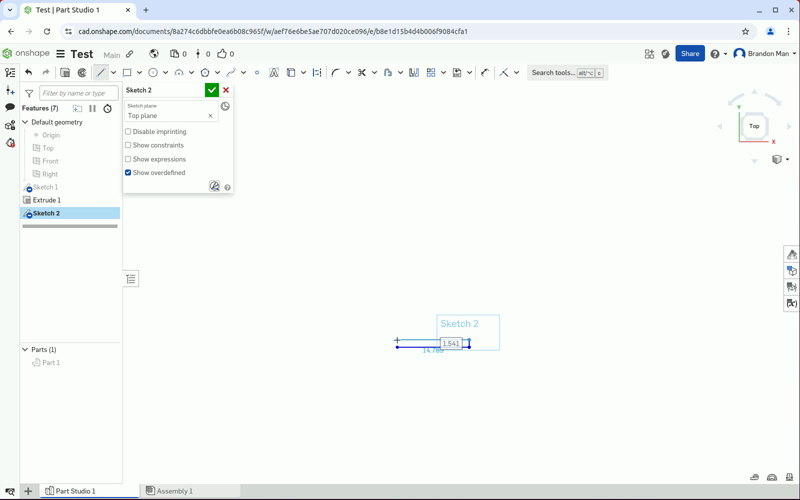
key_up(shift)
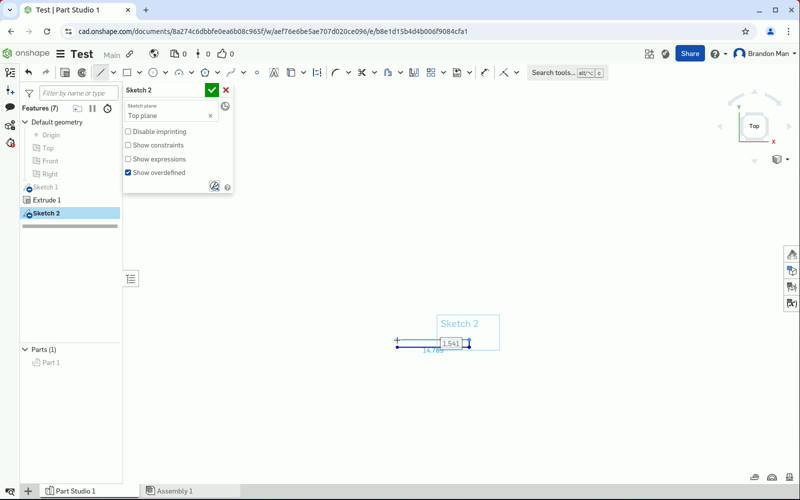
mouse_move(427, 339)
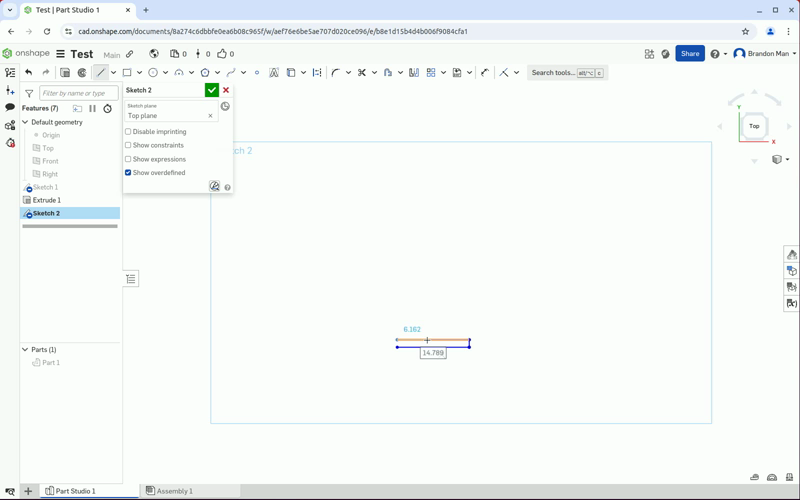
key_down(shift)
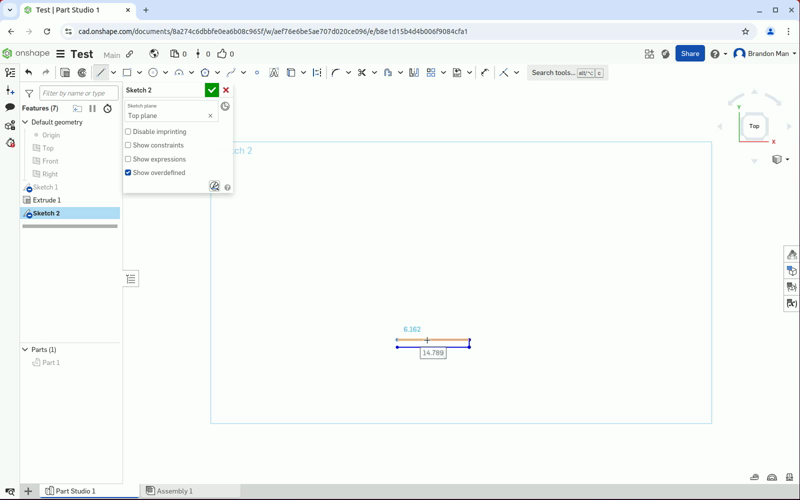
mouse_move(397, 347)
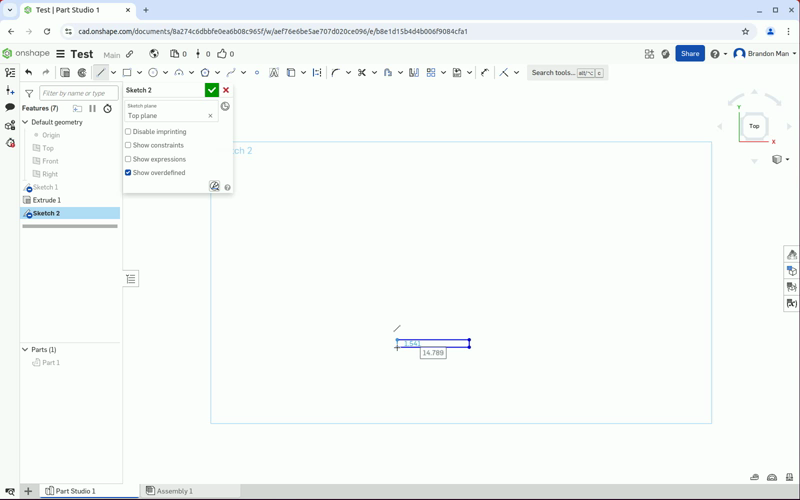
scroll(6)
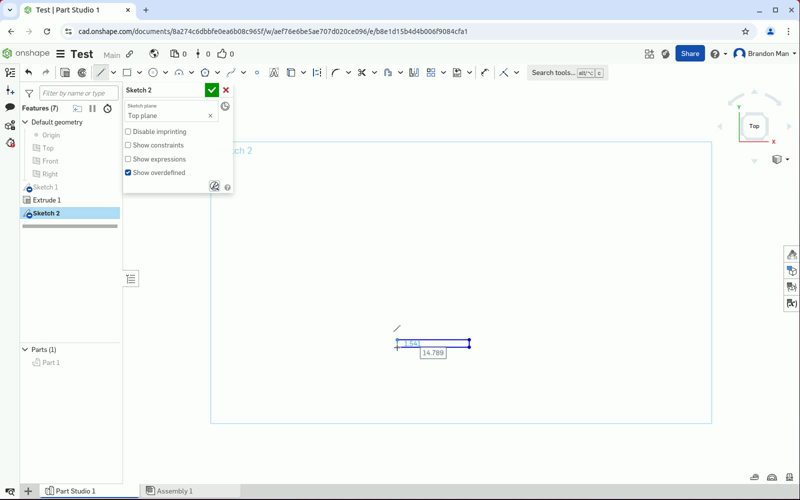
scroll(6)
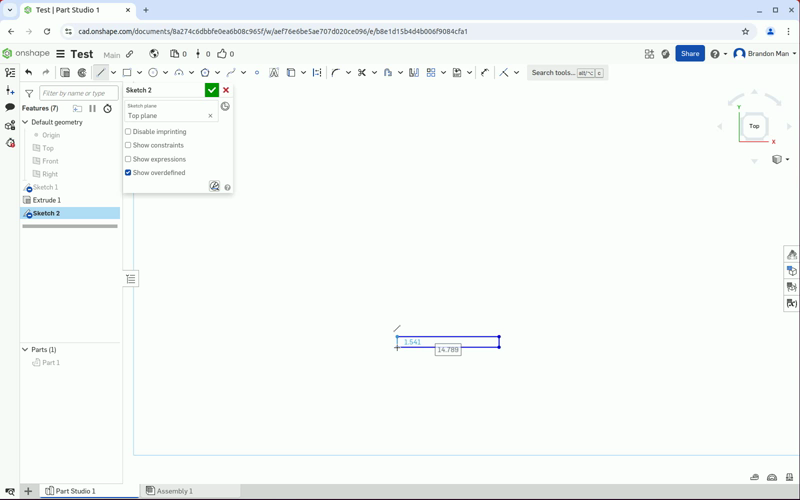
scroll(6)
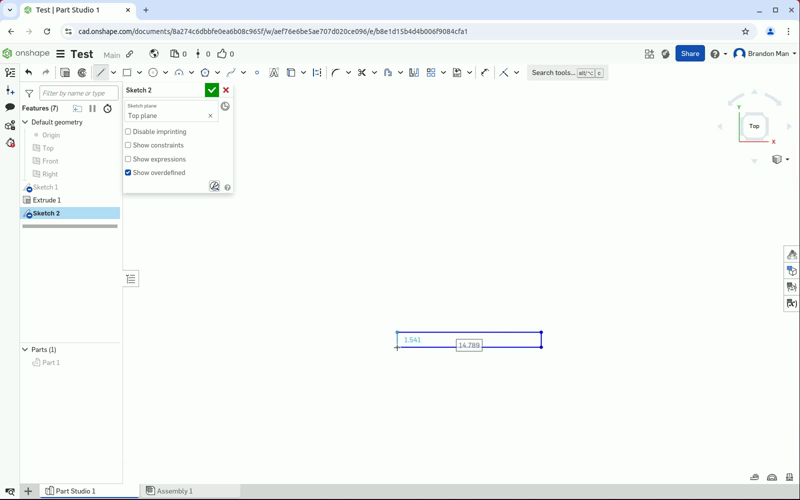
scroll(6)
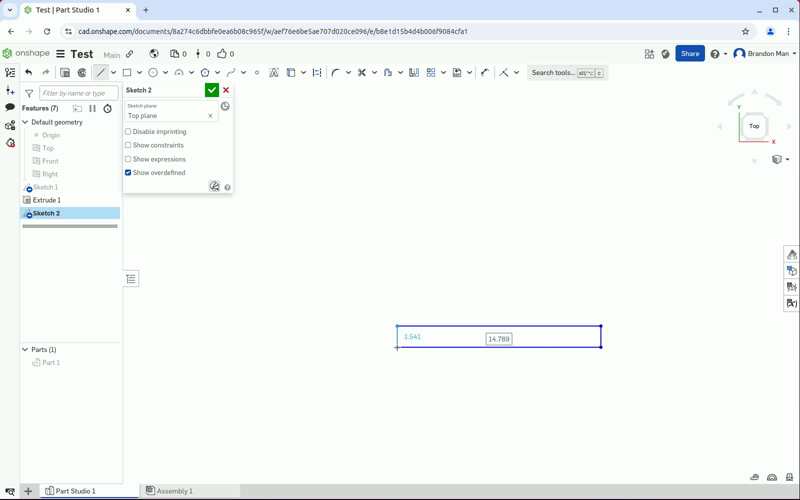
scroll(6)
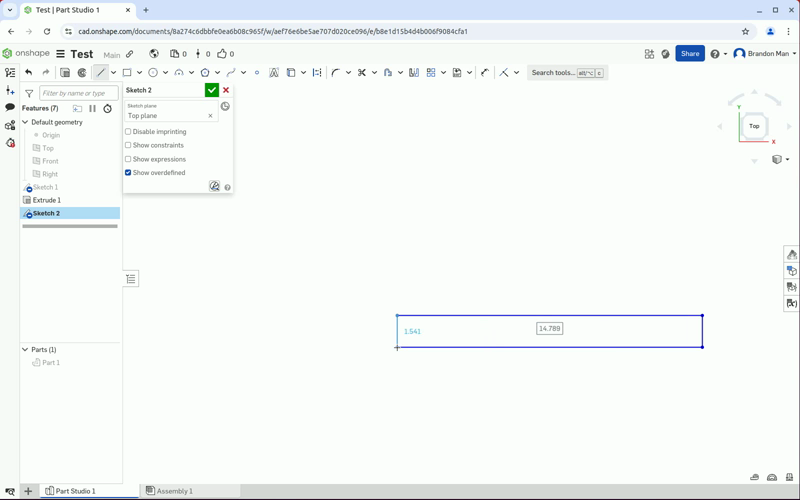
scroll(6)
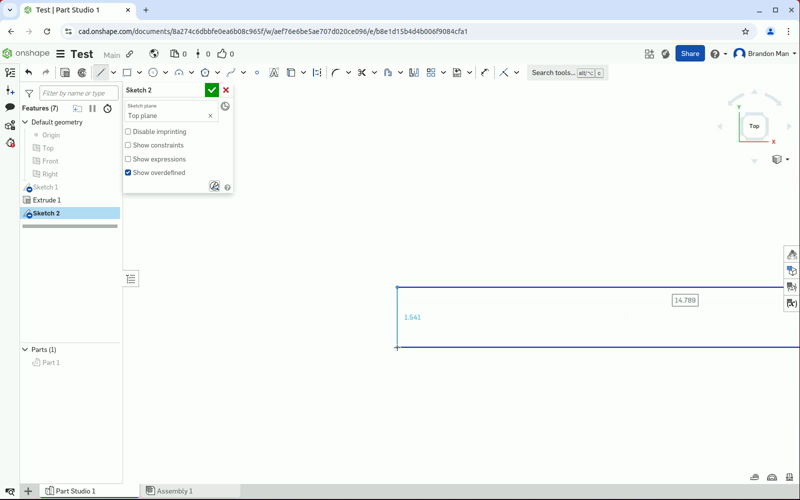
scroll(6)
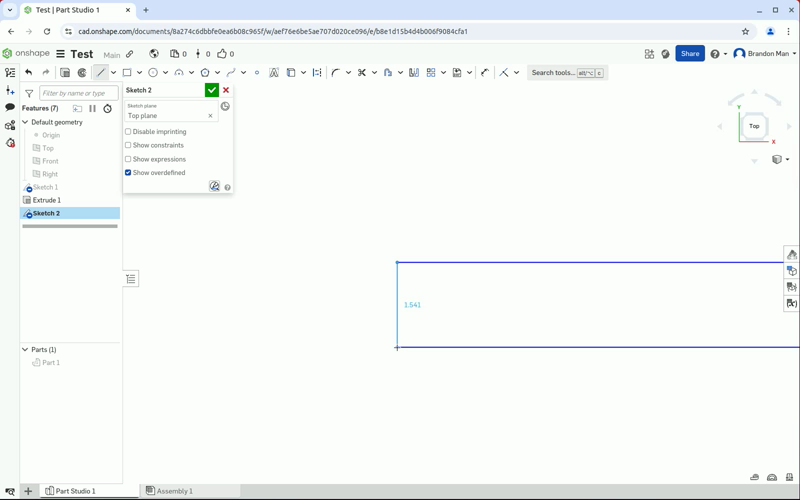
key_up(shift)
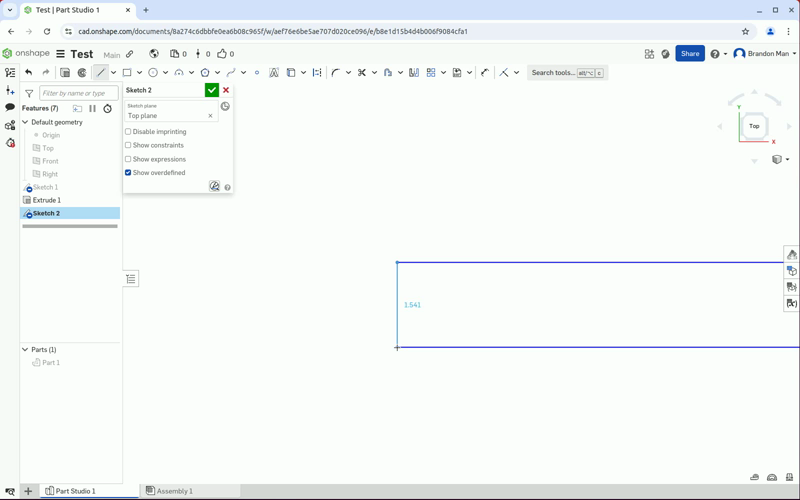
click(397, 347)
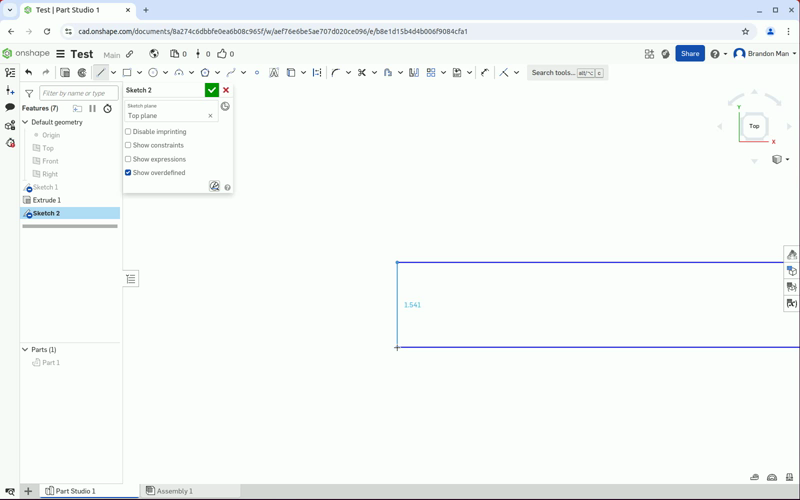
scroll(-6)
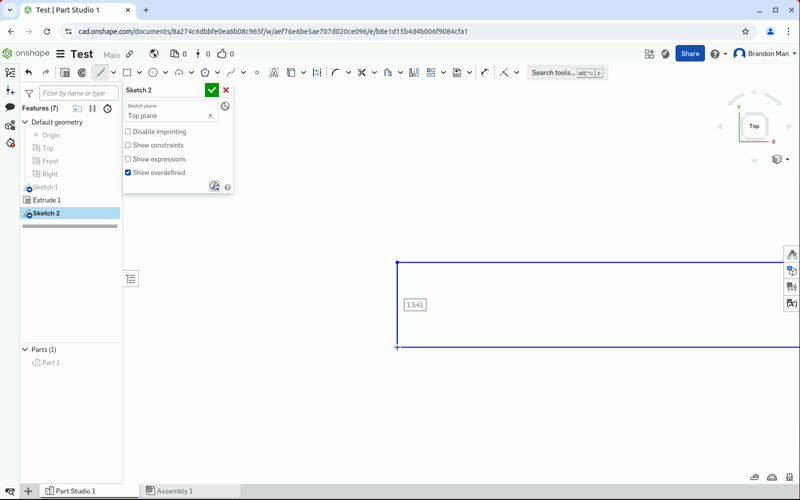
scroll(-6)
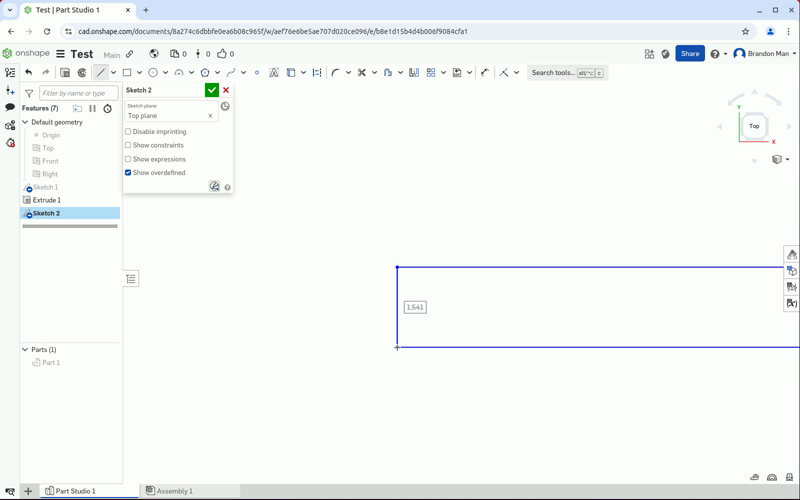
scroll(-6)
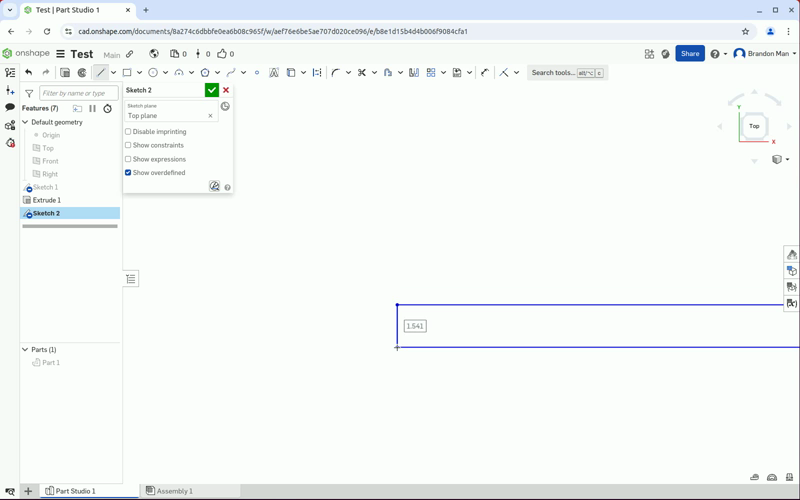
scroll(-6)
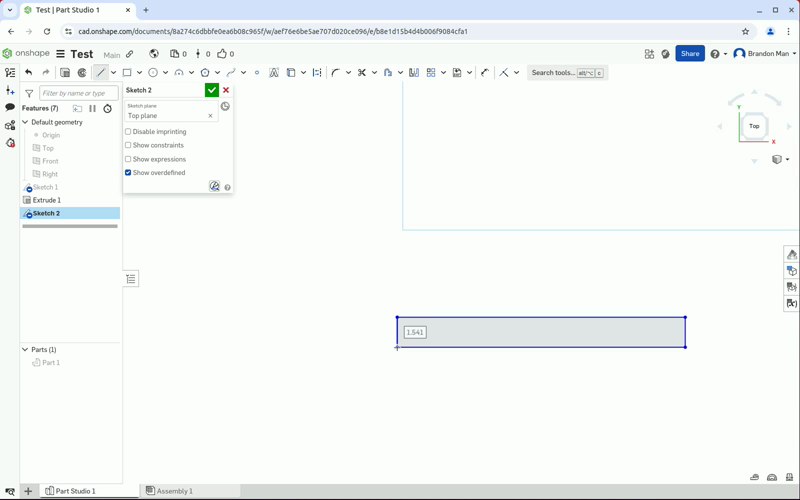
scroll(-6)
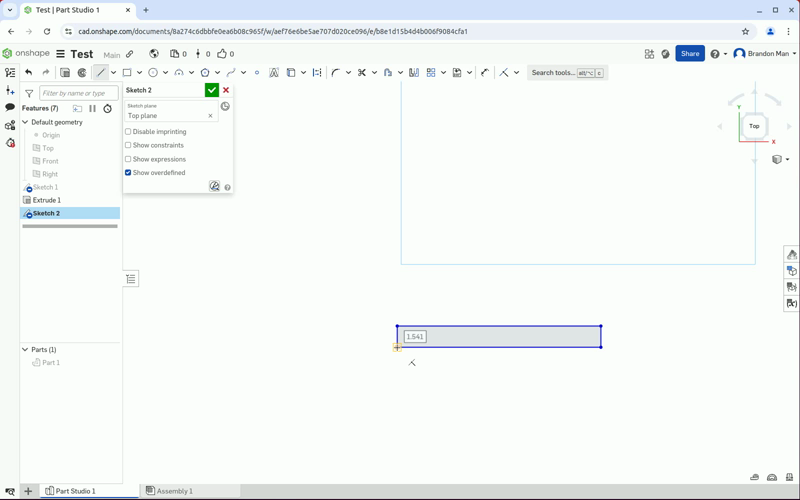
scroll(-6)
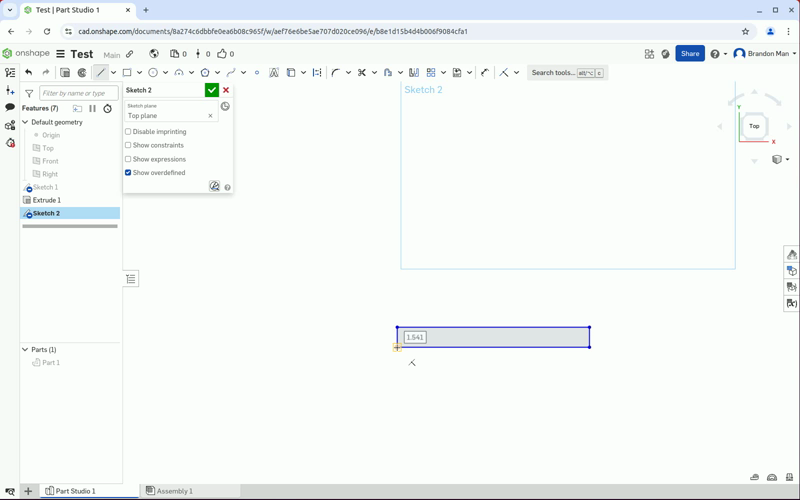
scroll(-6)
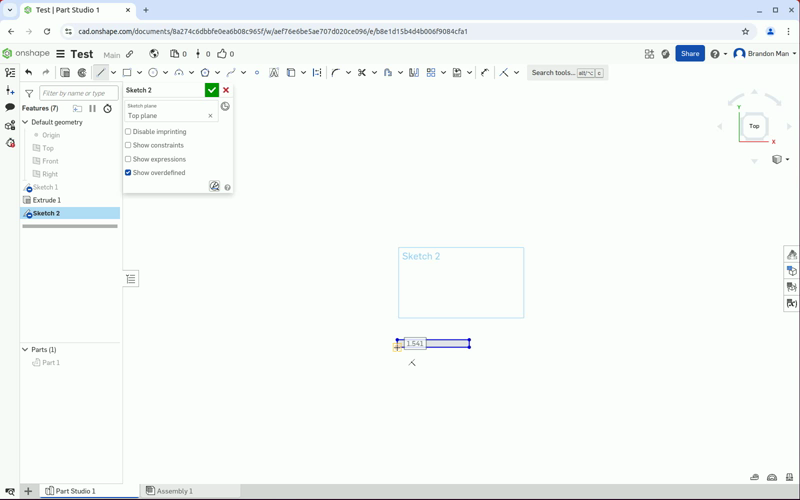
key(esc)
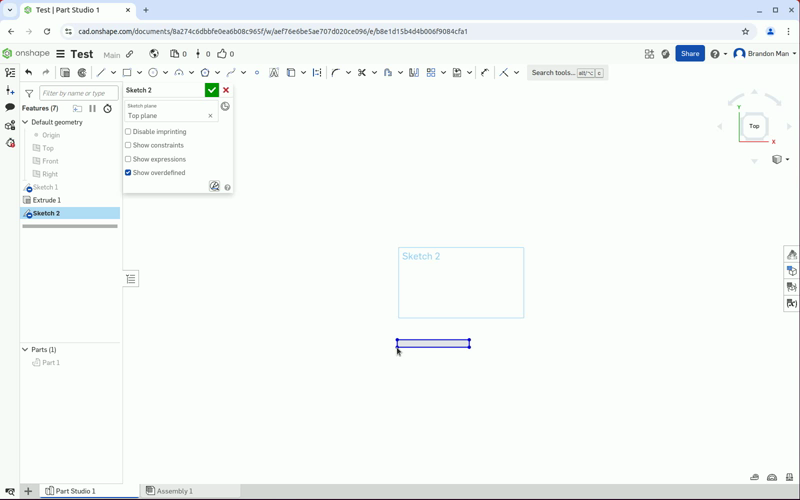
mouse_move(405, 344)
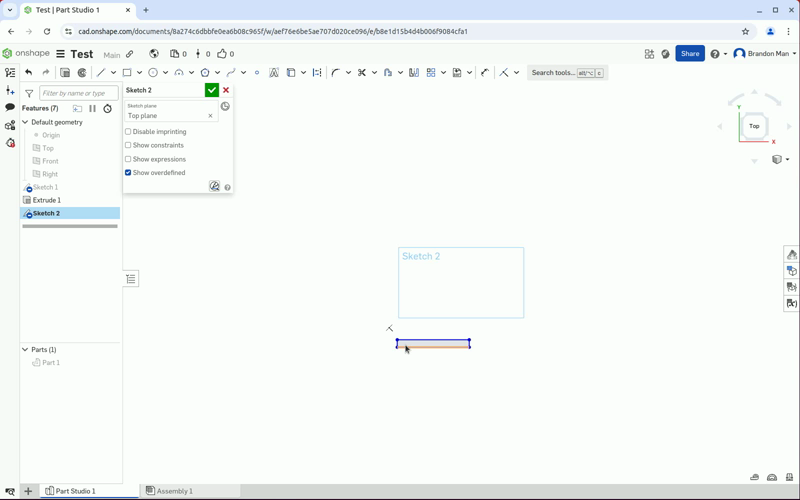
scroll(6)
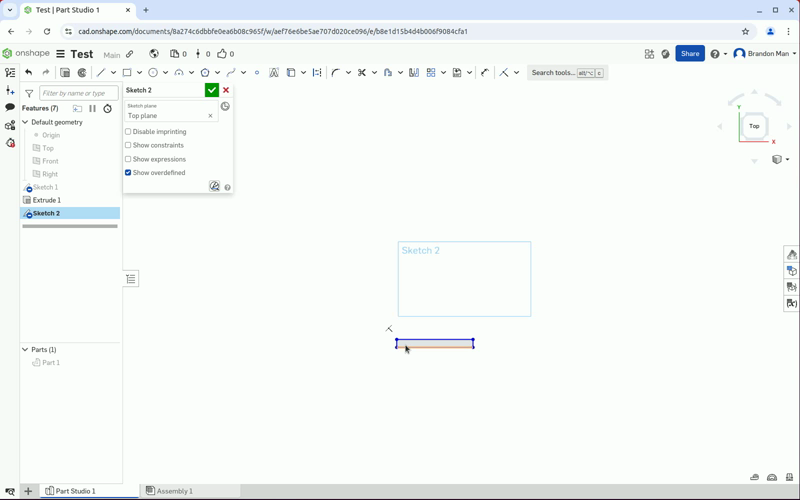
scroll(6)
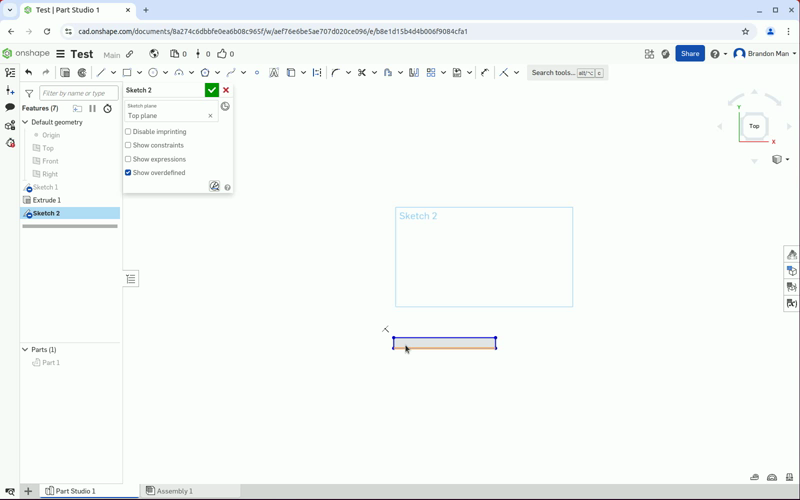
scroll(6)
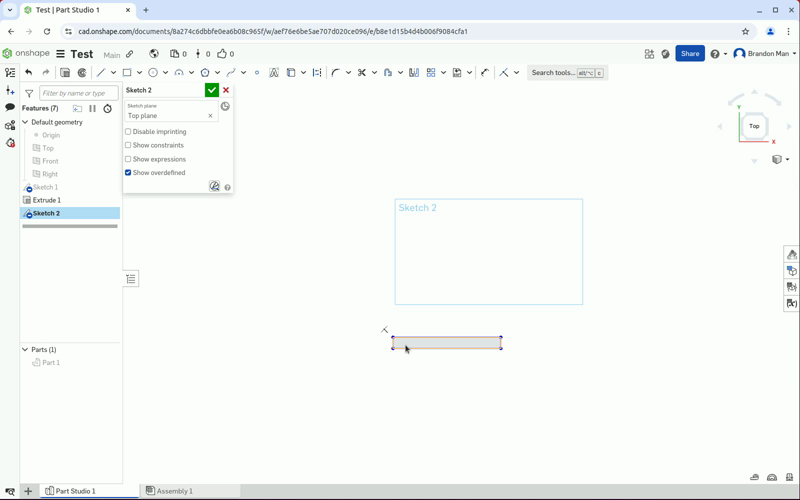
scroll(6)
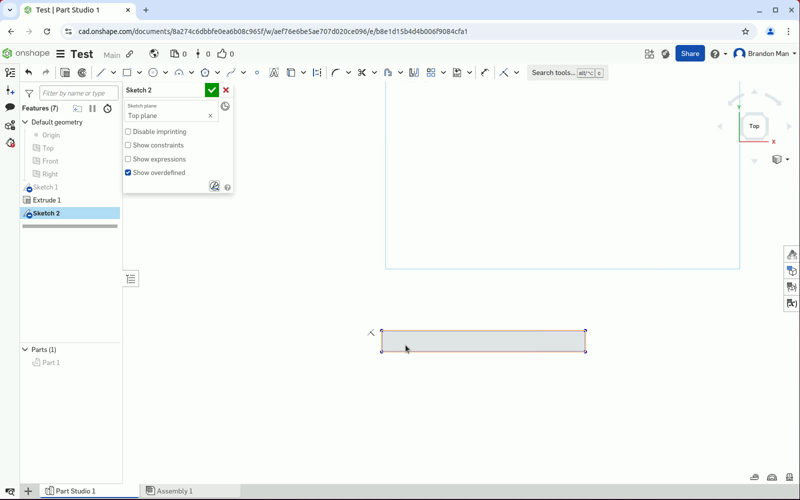
scroll(6)
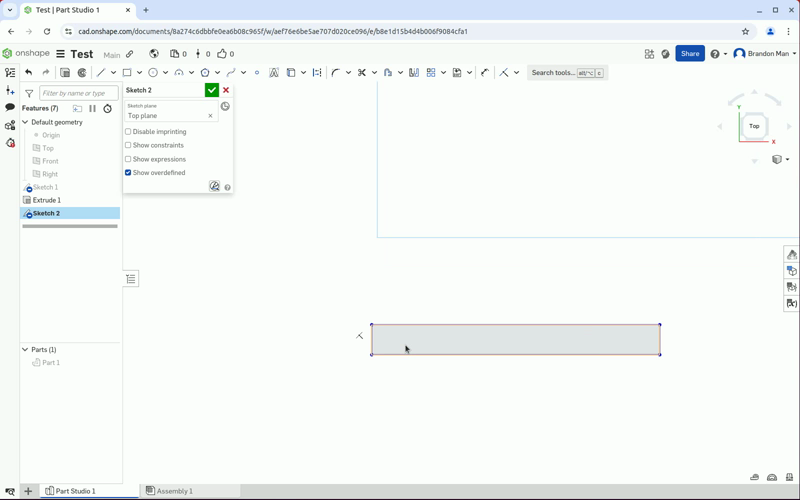
scroll(6)
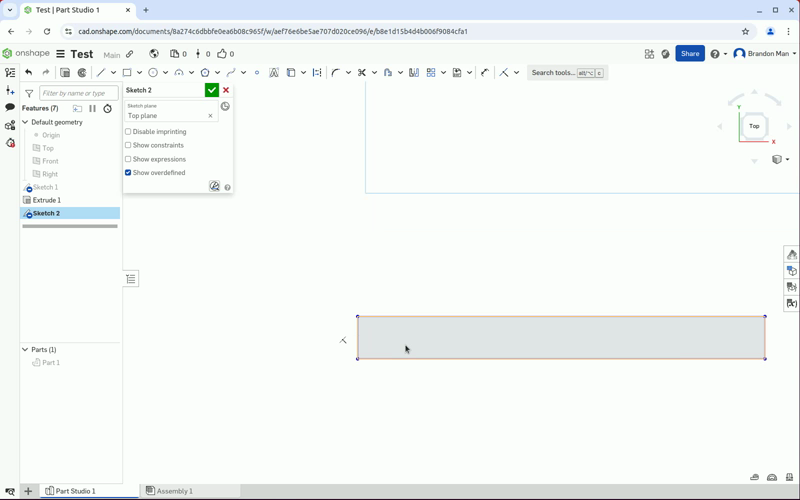
scroll(6)
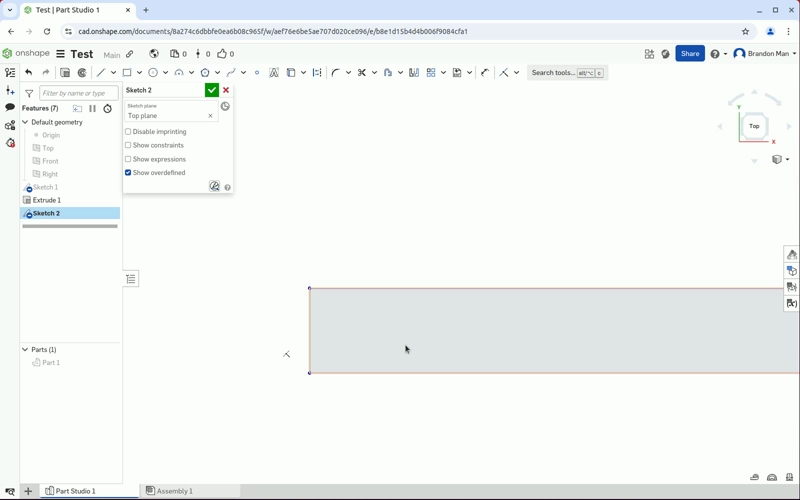
click(405, 344)
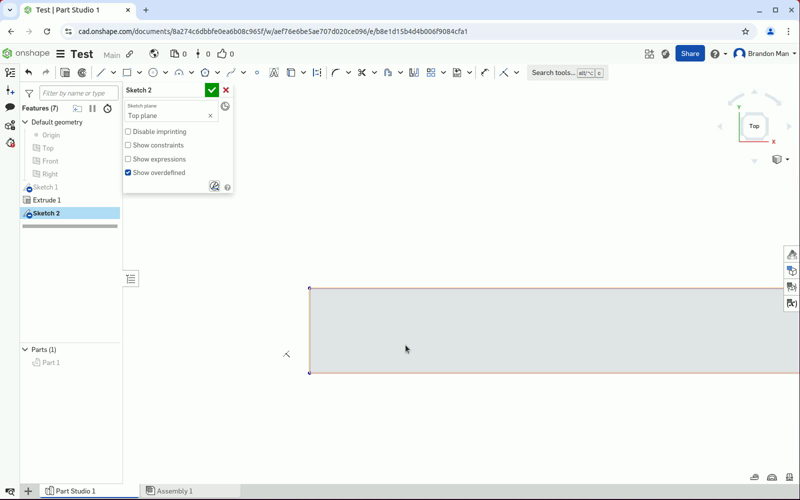
scroll(-6)
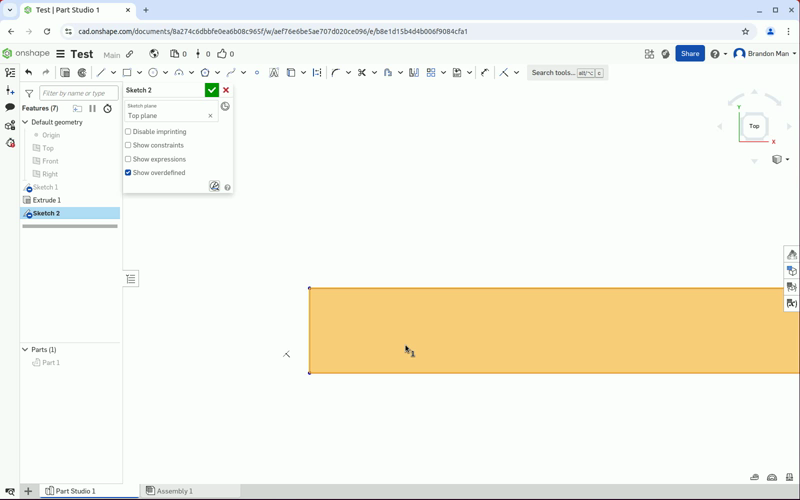
scroll(-6)
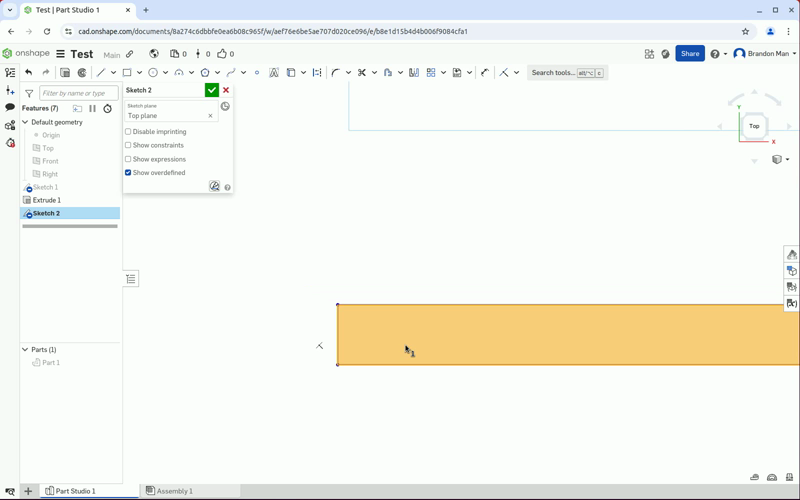
scroll(-6)
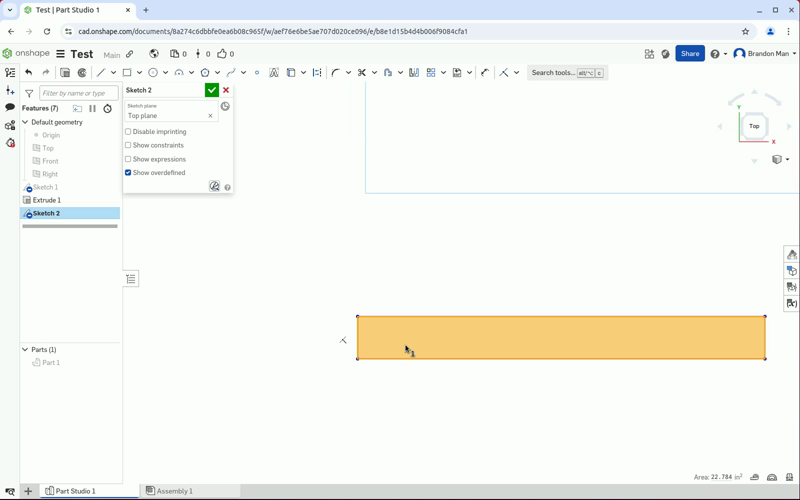
scroll(-6)
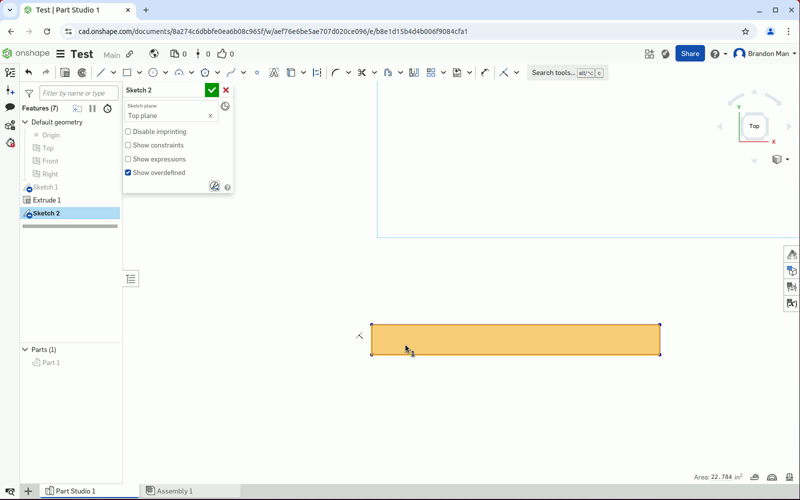
scroll(-6)
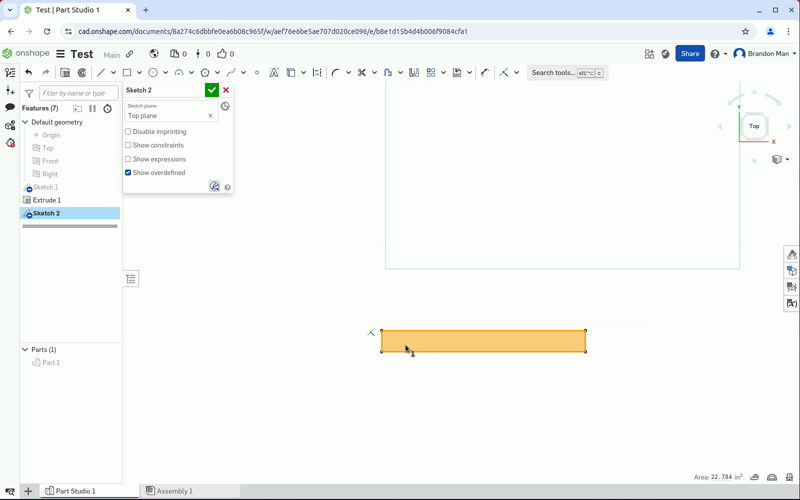
scroll(-6)
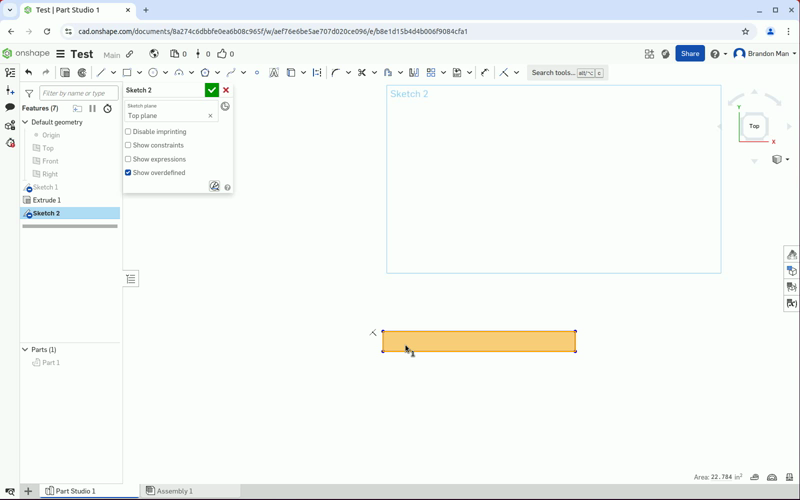
scroll(-6)
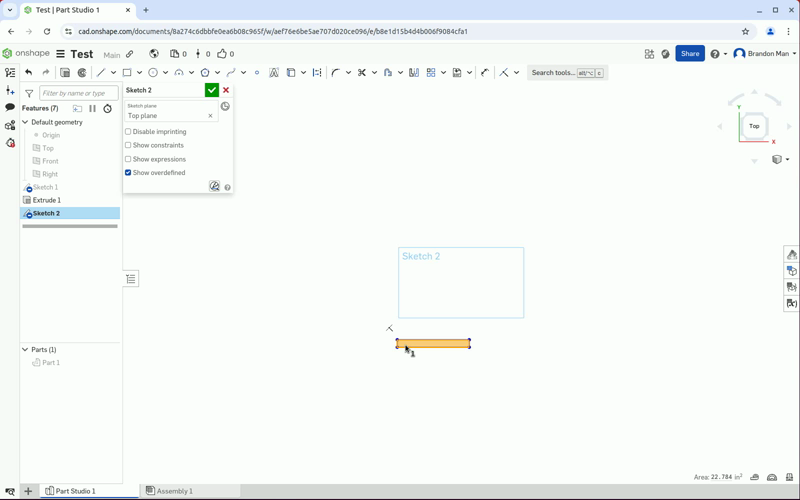
mouse_move(73, 352)
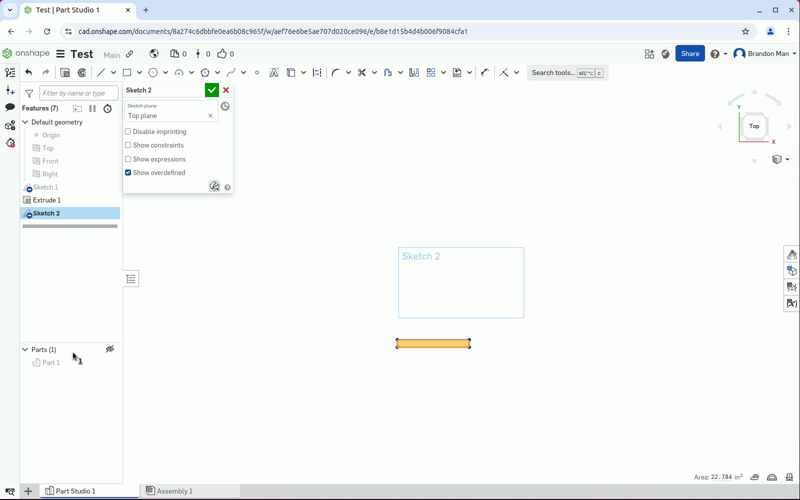
key(shift+y)
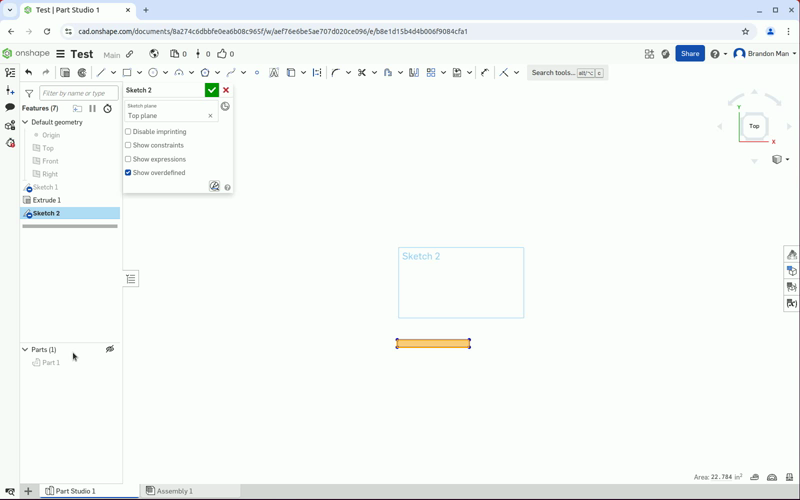
key(shift+e)
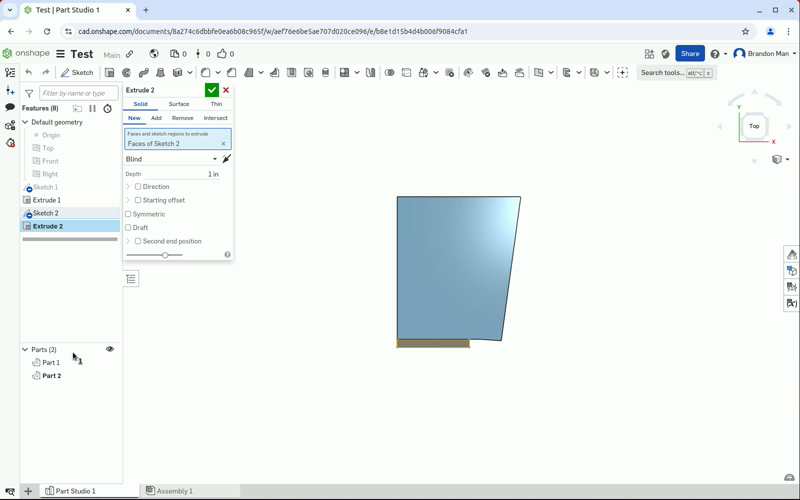
mouse_move(143, 106)
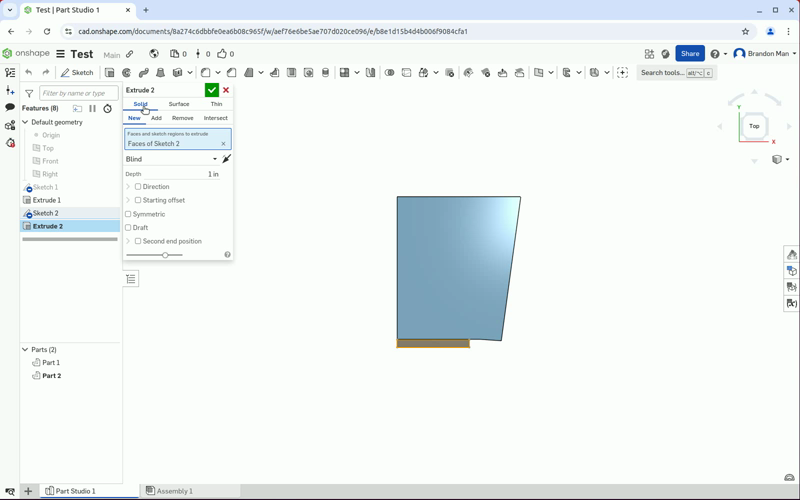
click(143, 106)
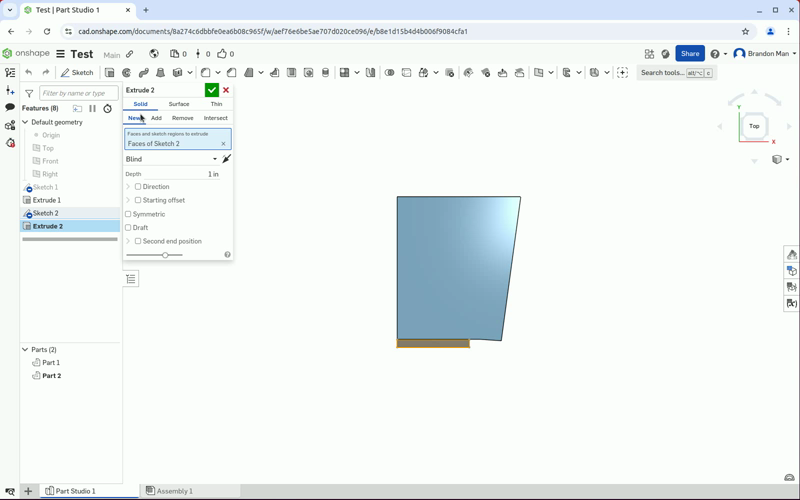
mouse_move(137, 120)
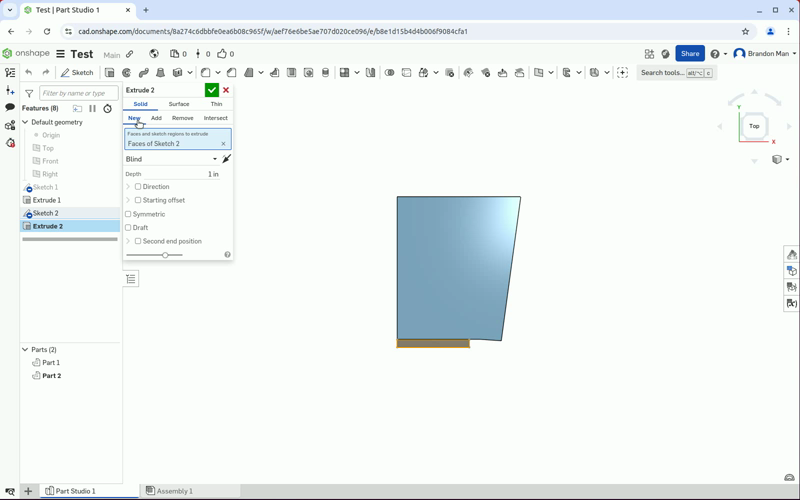
click(137, 120)
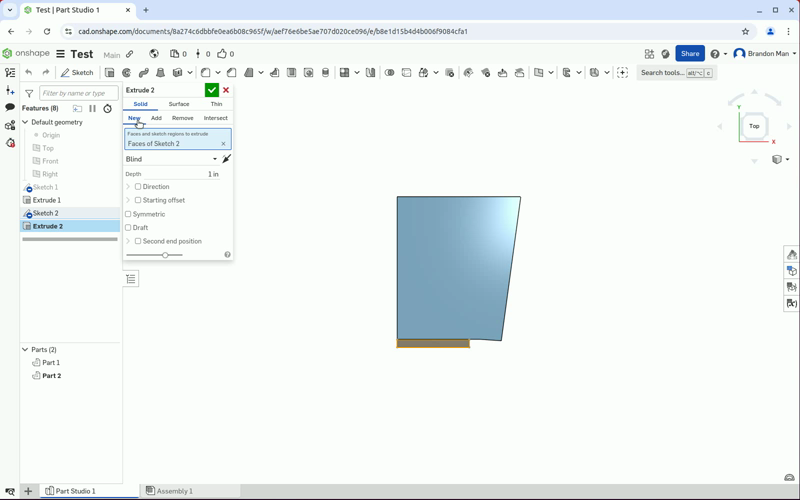
key(tab, 4)
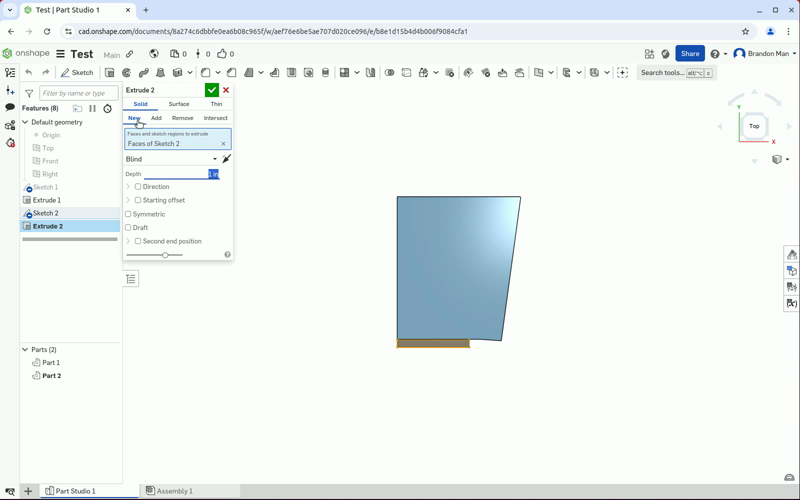
text(0.241)
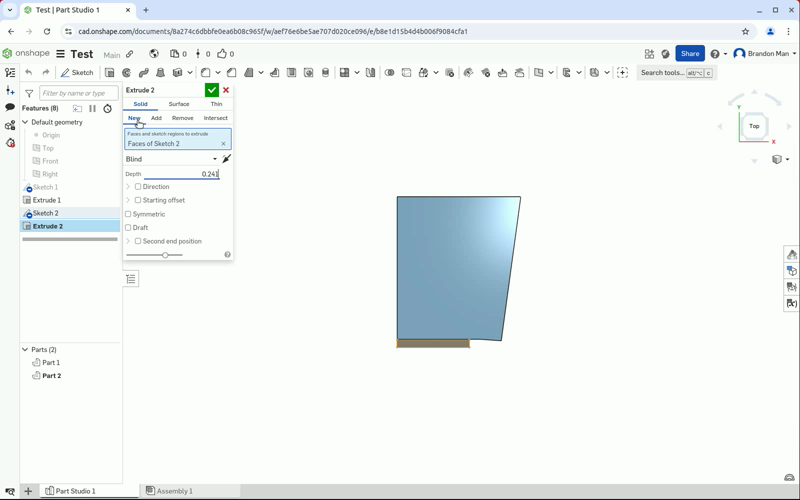
key(enter)
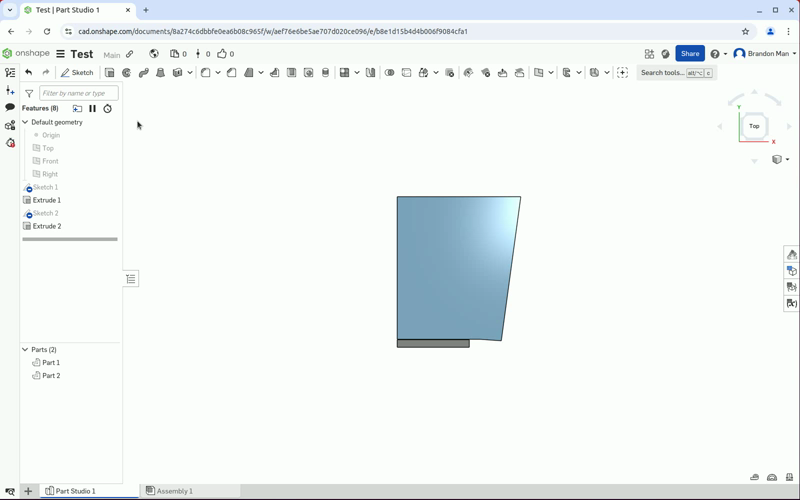
key(shift+h)
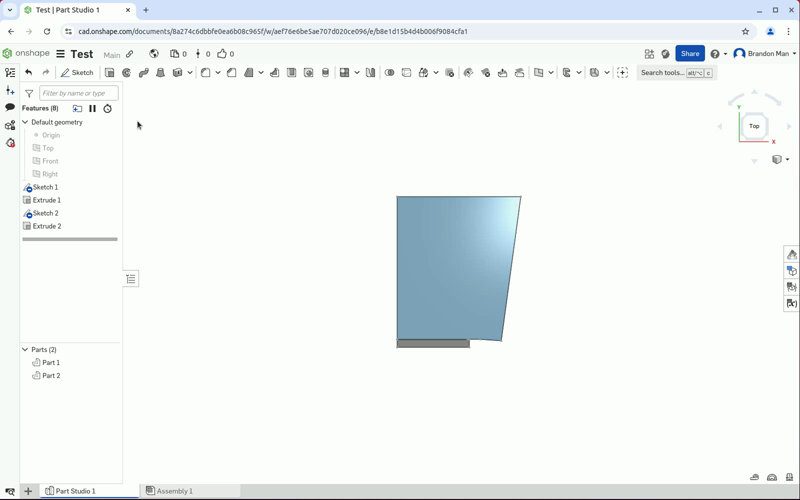
key(shift+h)
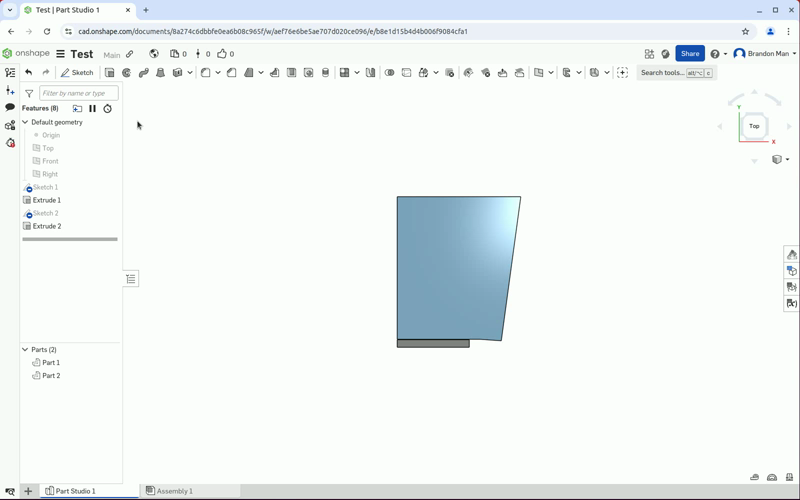
mouse_move(73, 189)
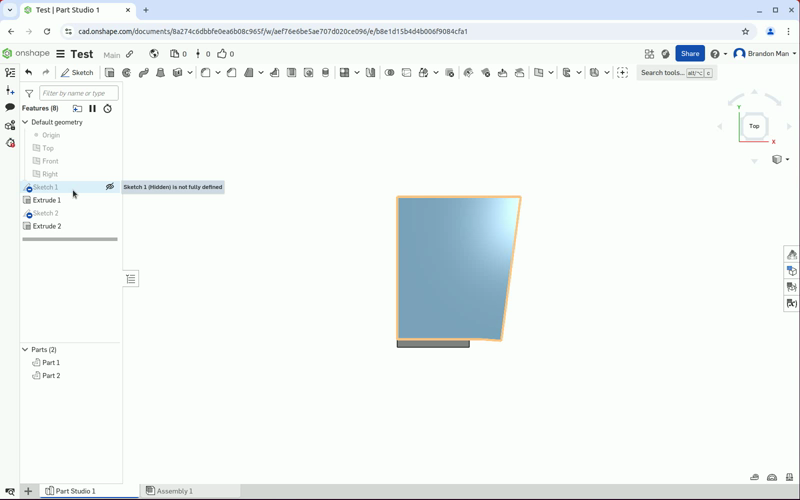
click(73, 189)
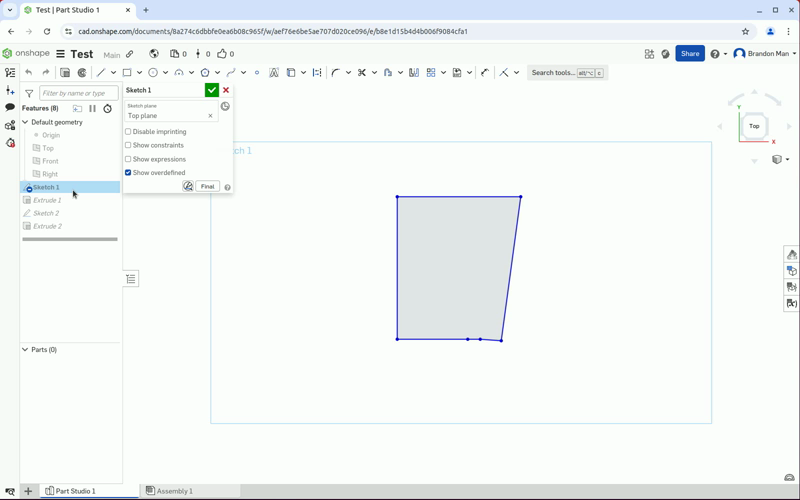
mouse_move(229, 92)
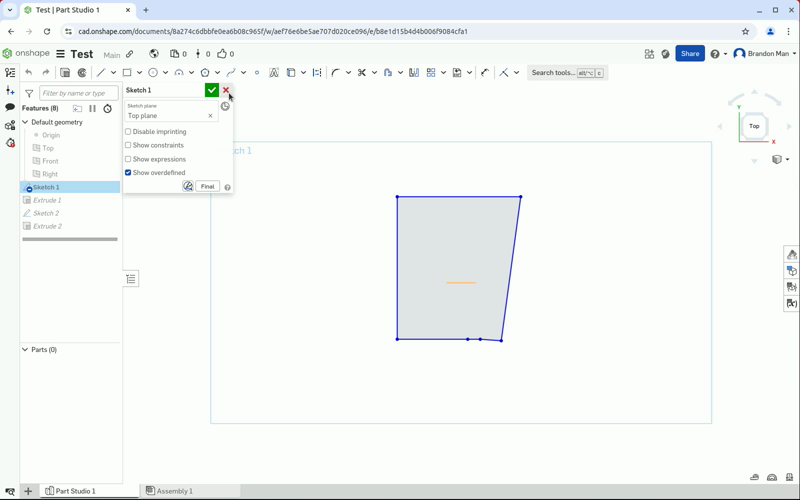
click(229, 92)
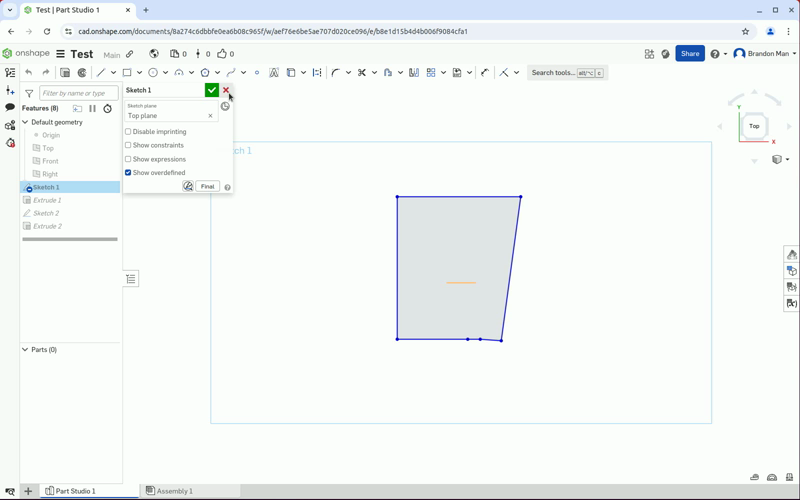
key(shift+s)
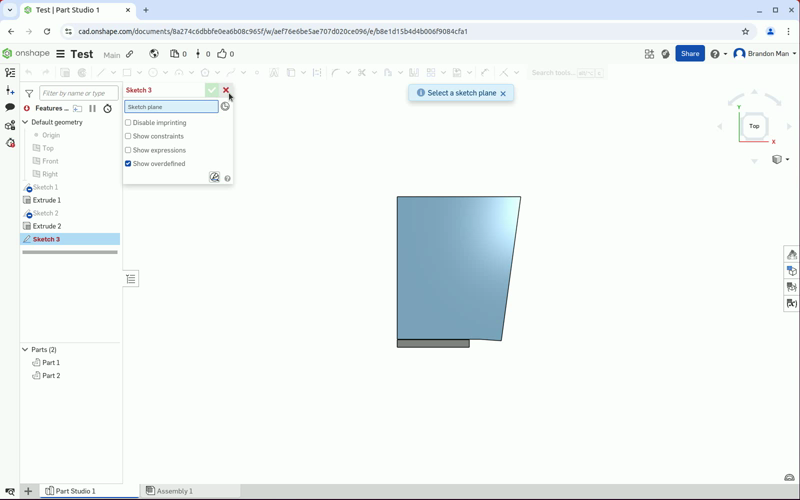
mouse_move(73, 150)
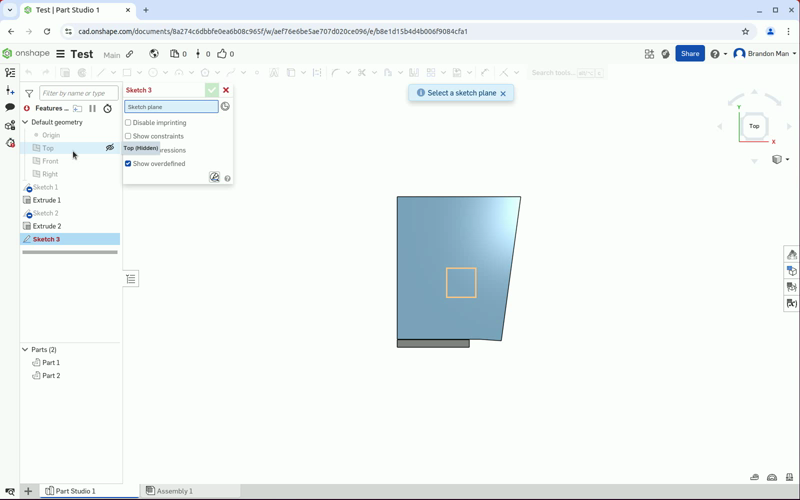
click(73, 150)
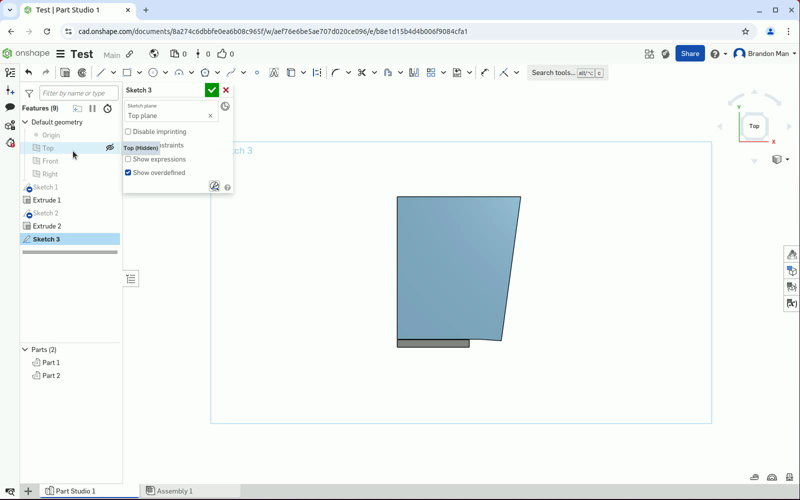
mouse_move(73, 352)
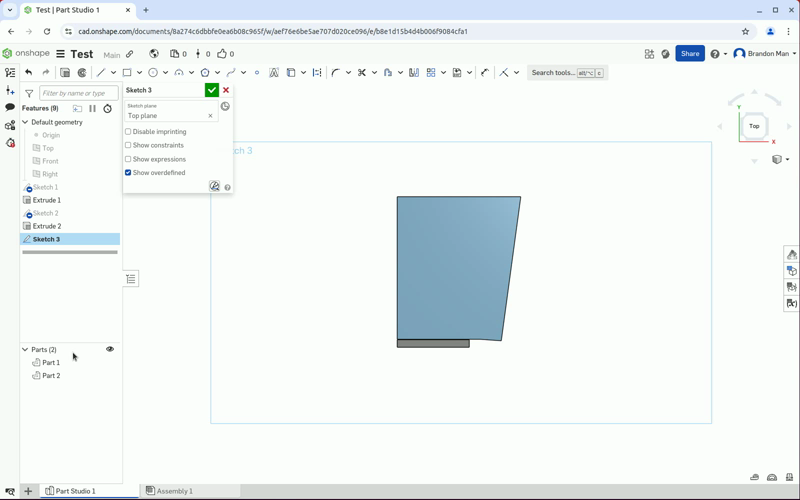
key(y)
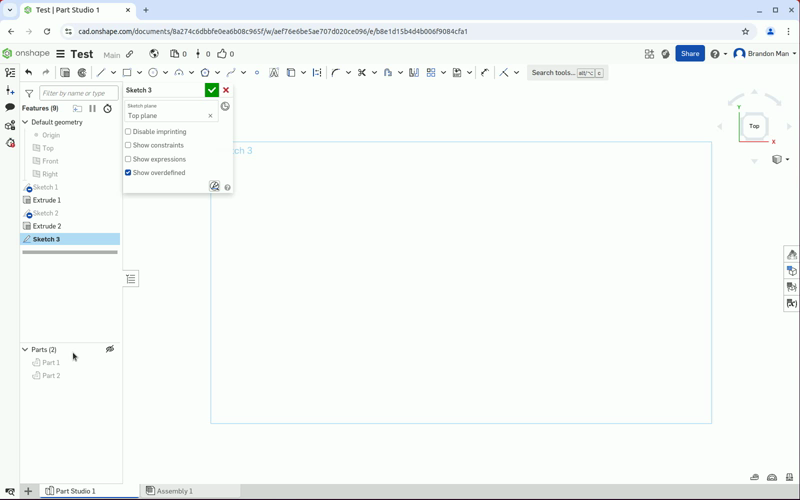
key(l)
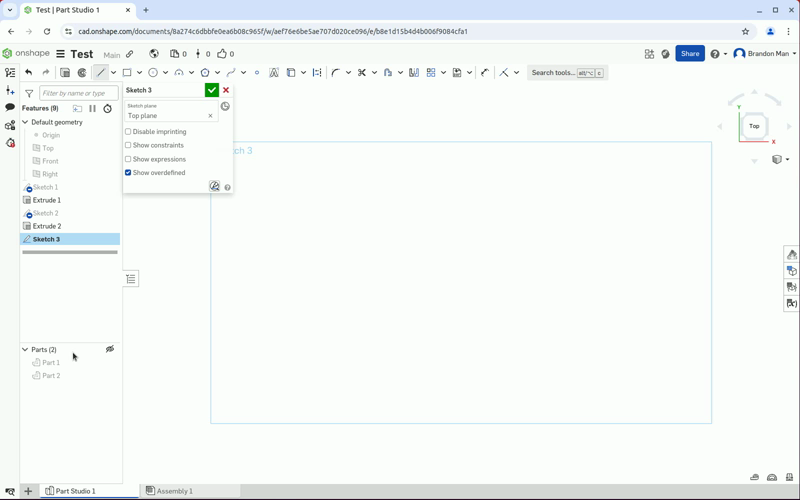
key_down(shift)
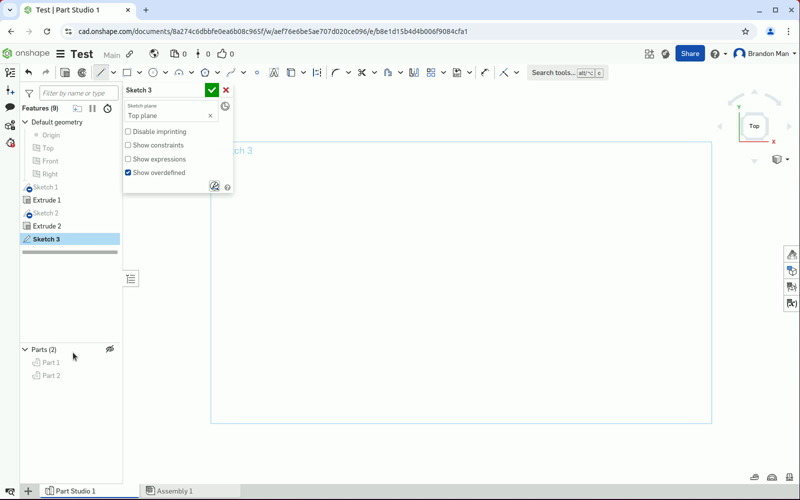
mouse_move(480, 347)
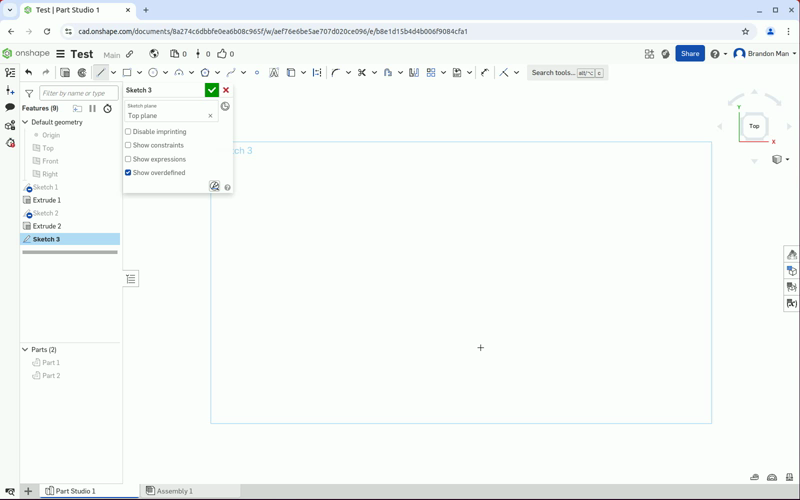
click(480, 347)
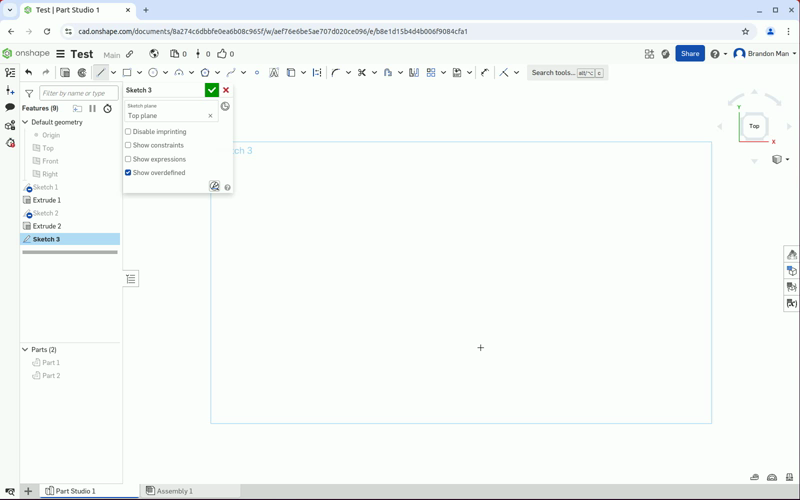
key_up(shift)
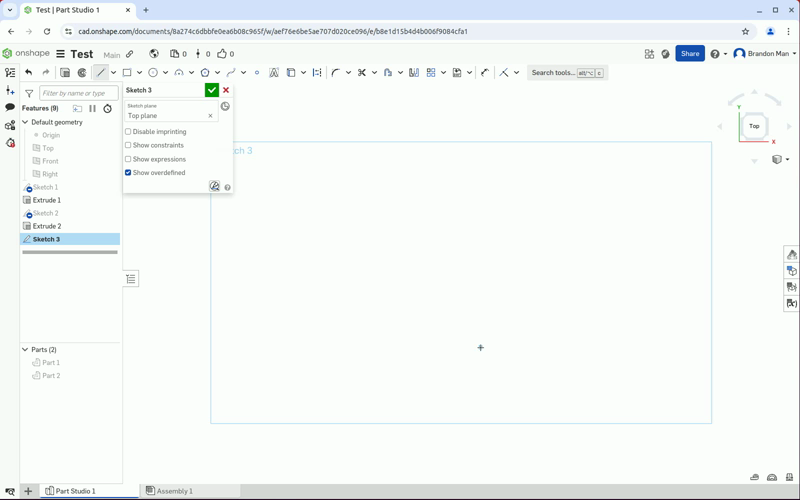
key_down(shift)
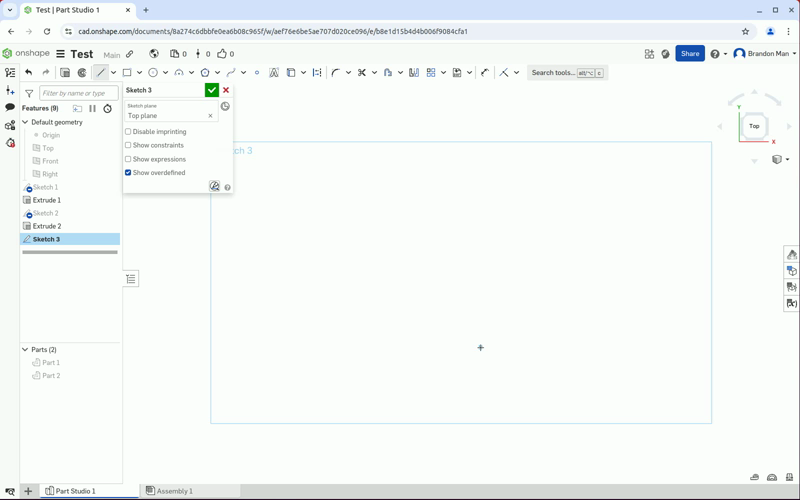
mouse_move(510, 347)
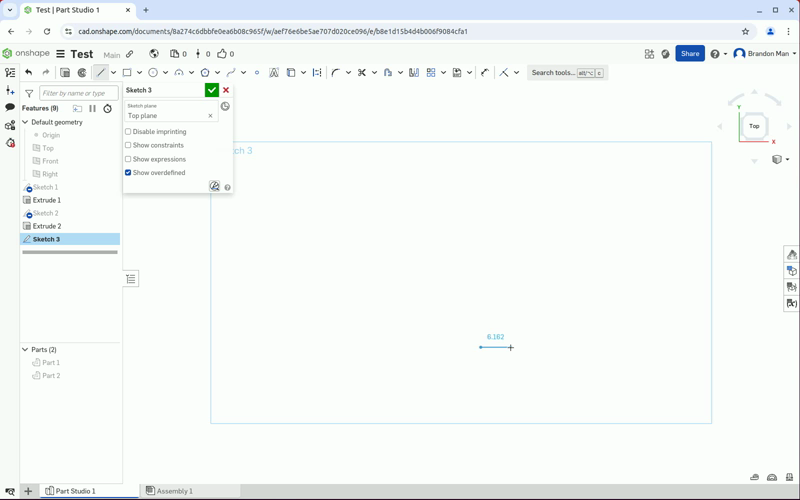
mouse_move(501, 347)
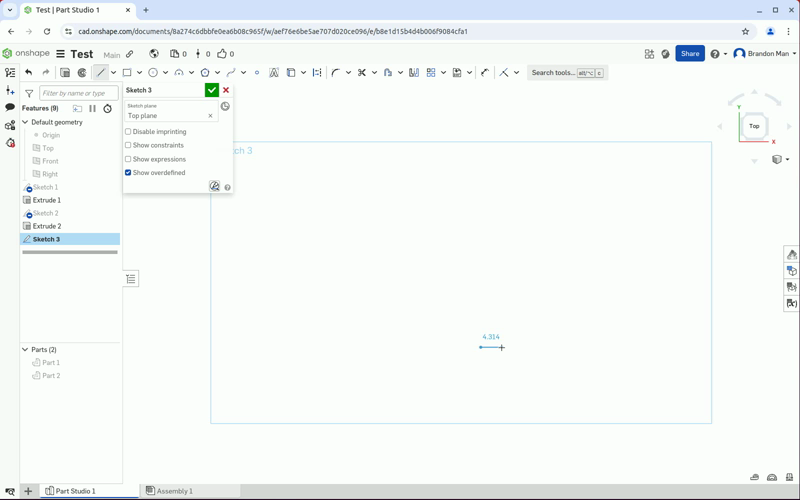
click(501, 347)
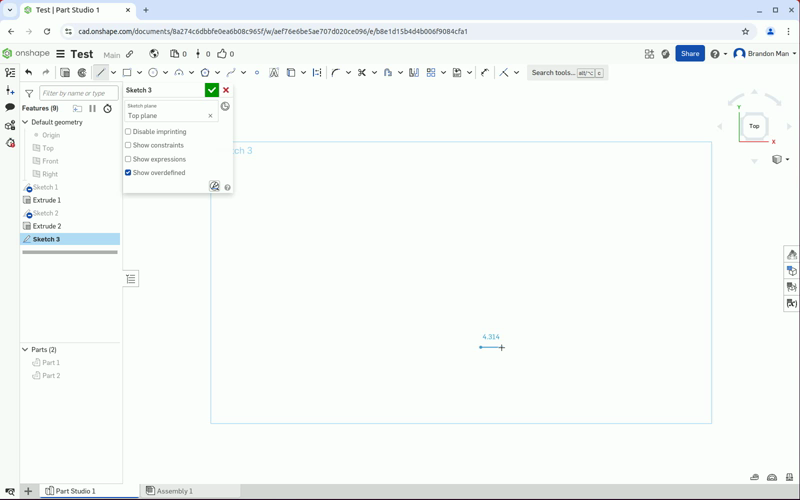
key_up(shift)
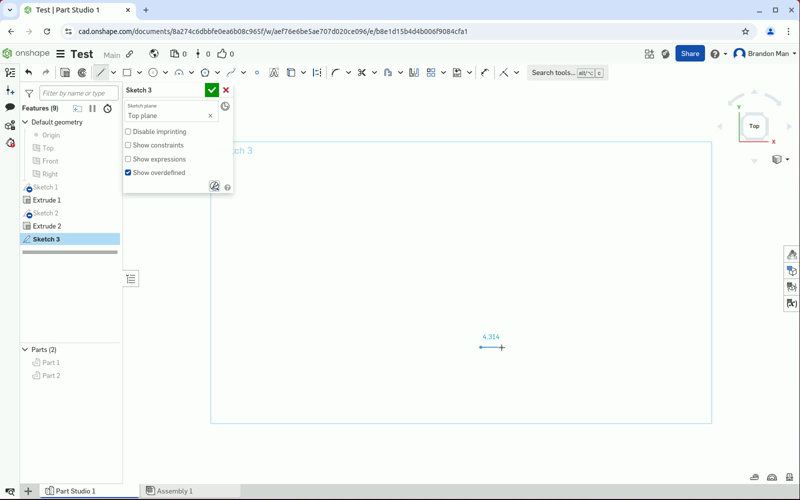
key_down(shift)
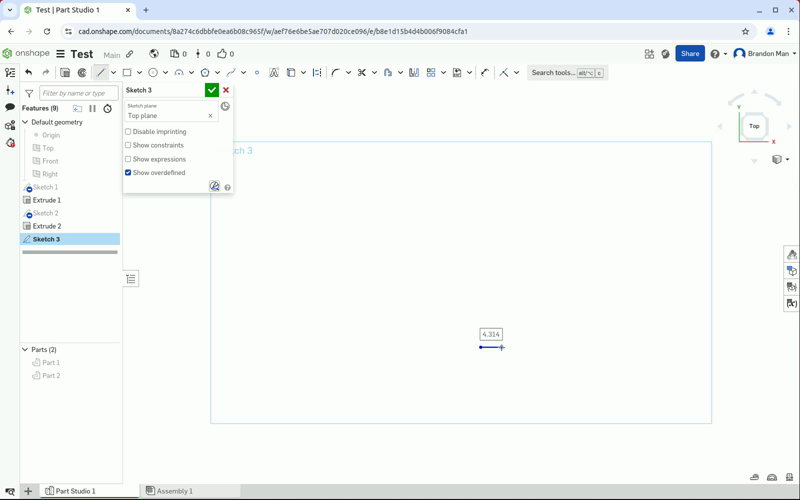
mouse_move(531, 347)
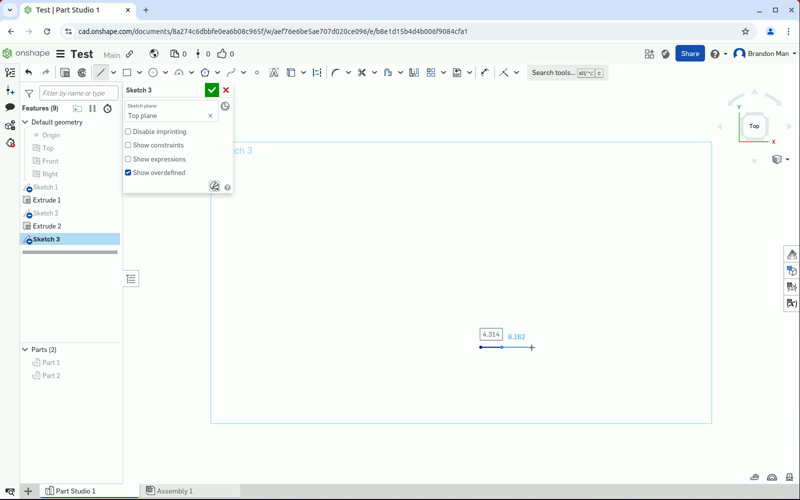
mouse_move(502, 340)
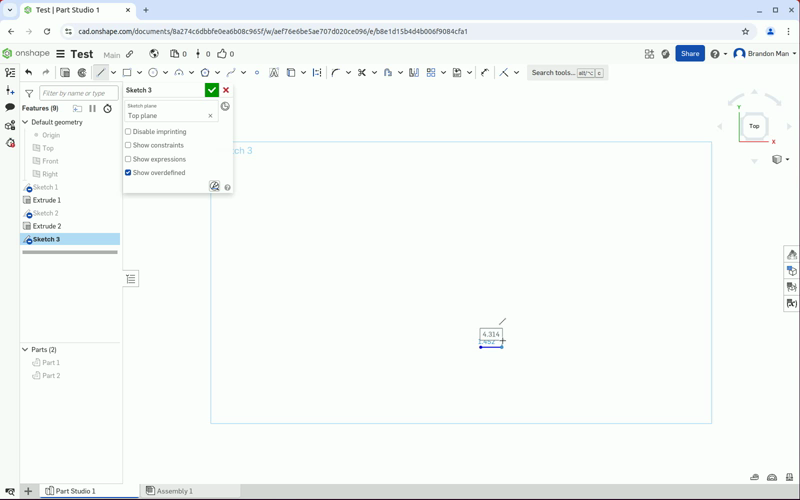
scroll(6)
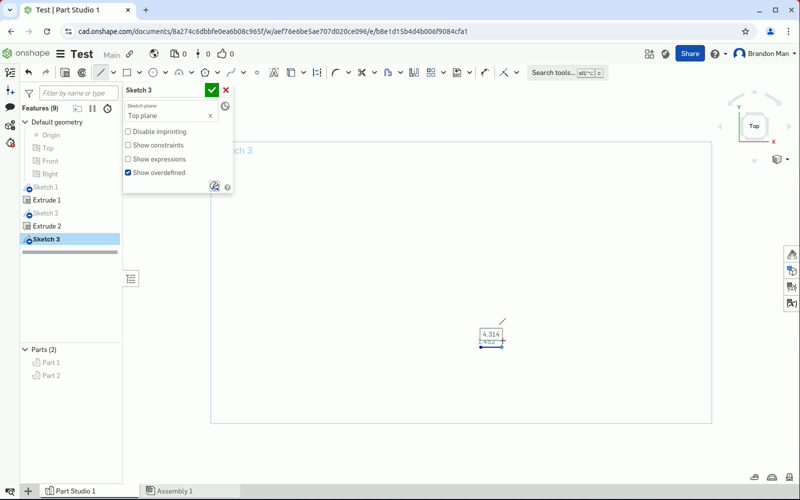
scroll(6)
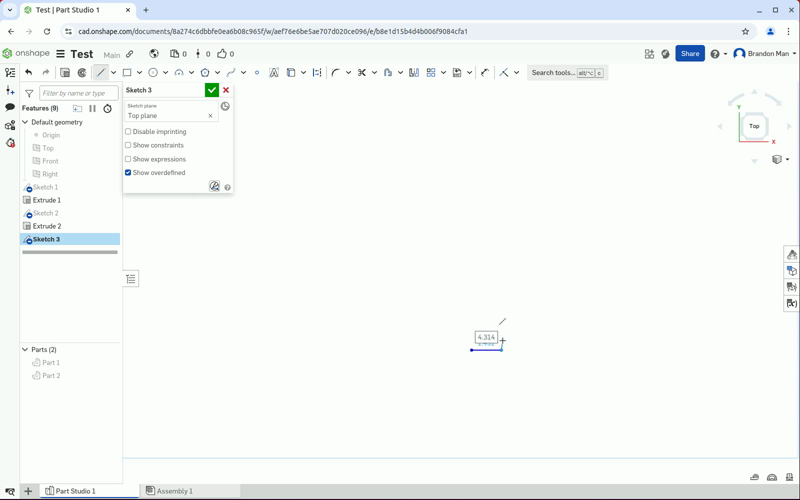
scroll(6)
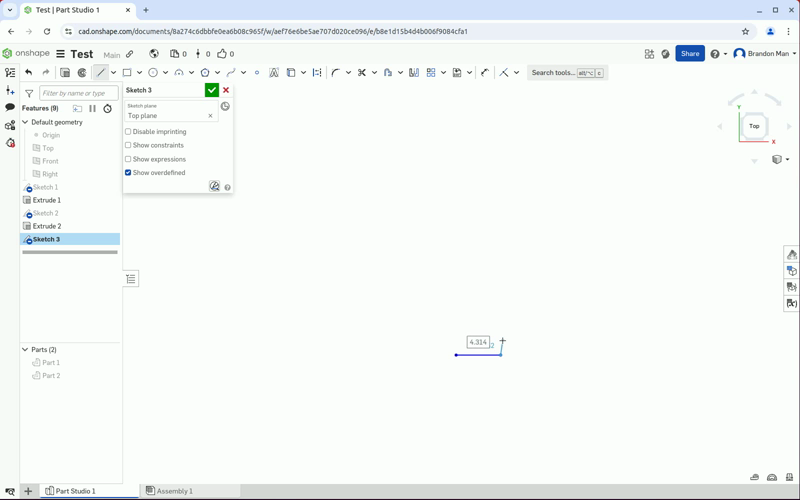
scroll(6)
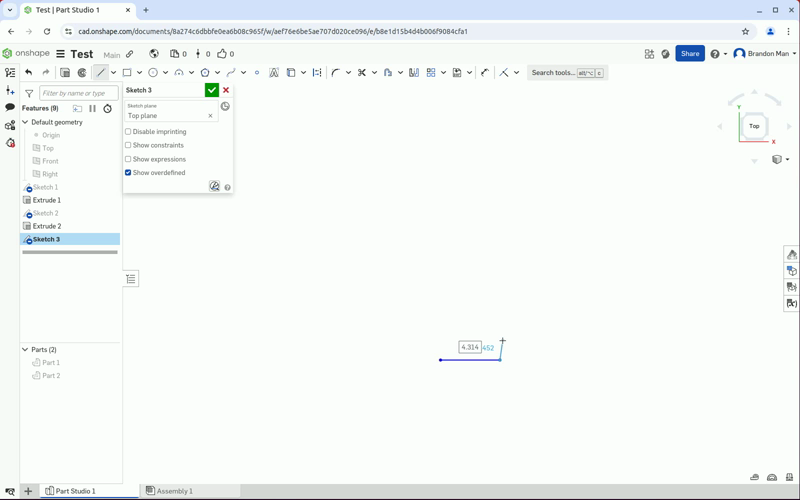
scroll(6)
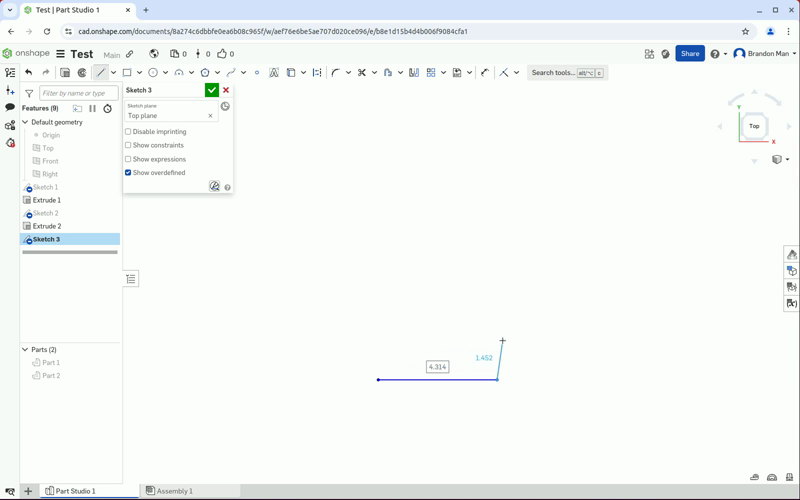
scroll(6)
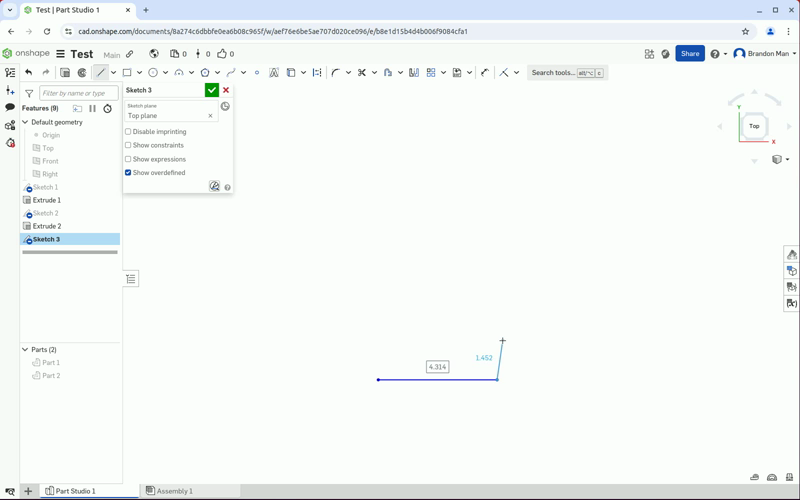
scroll(6)
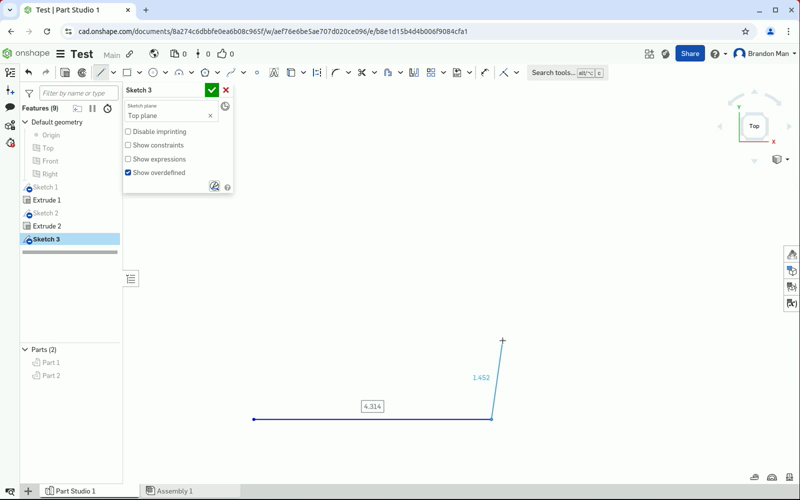
click(502, 340)
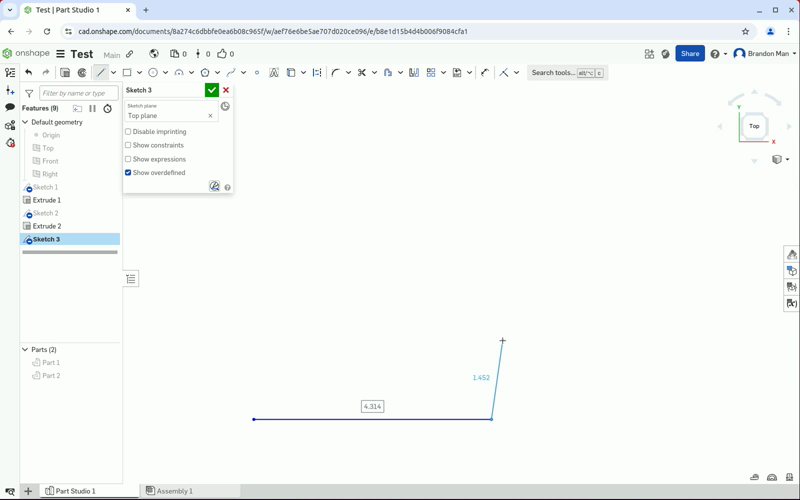
scroll(-6)
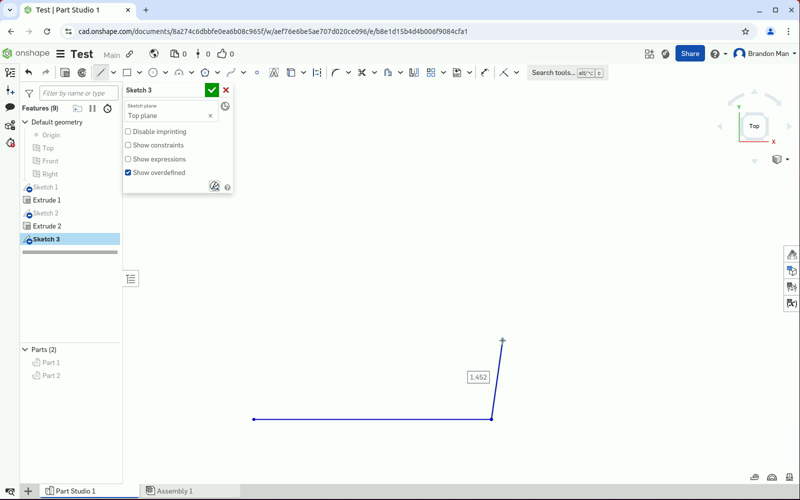
scroll(-6)
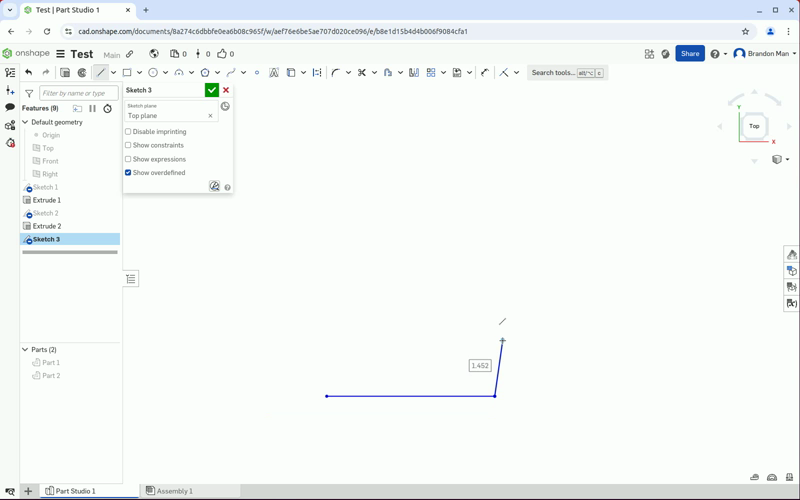
scroll(-6)
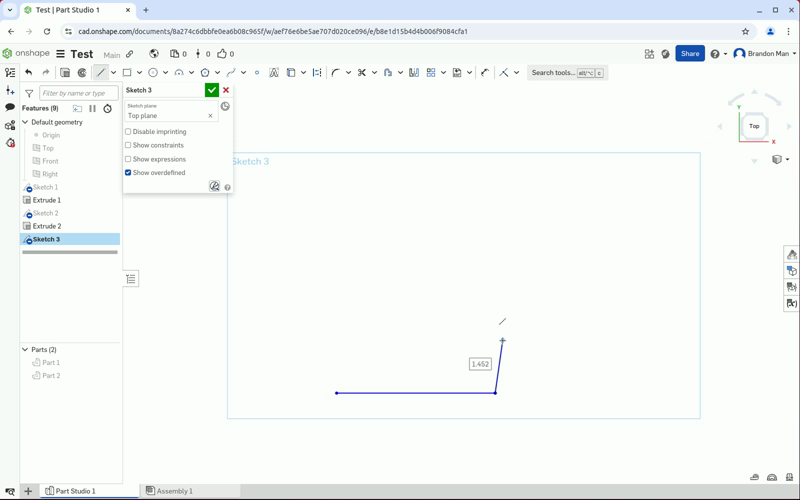
scroll(-6)
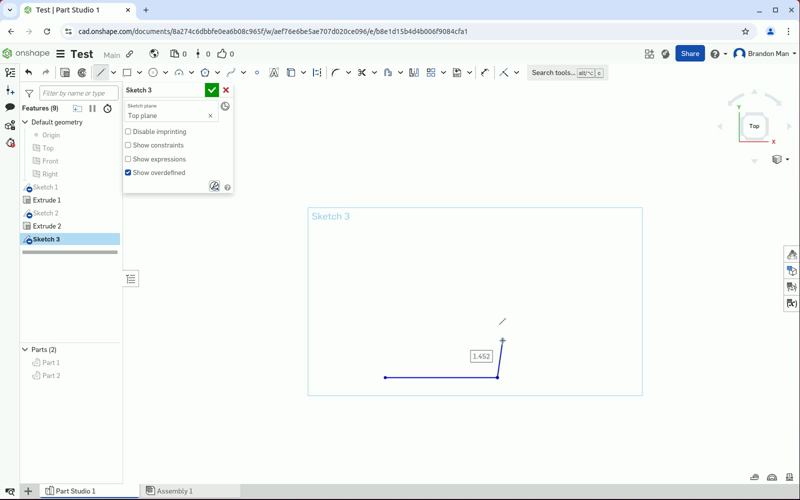
scroll(-6)
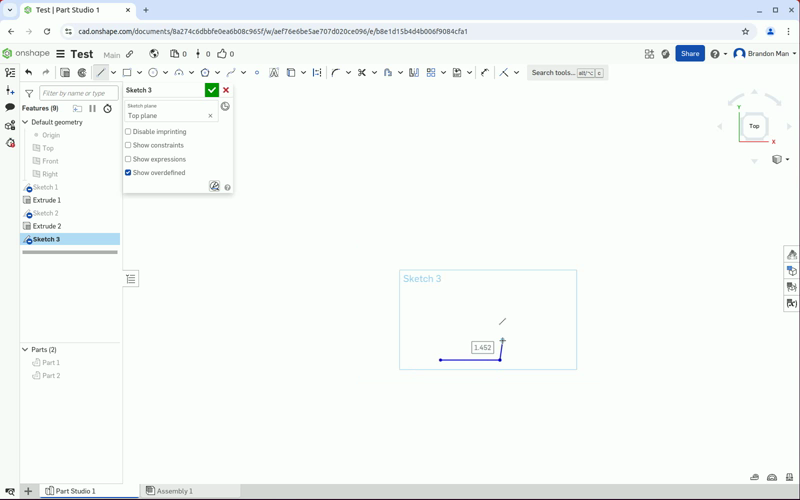
scroll(-6)
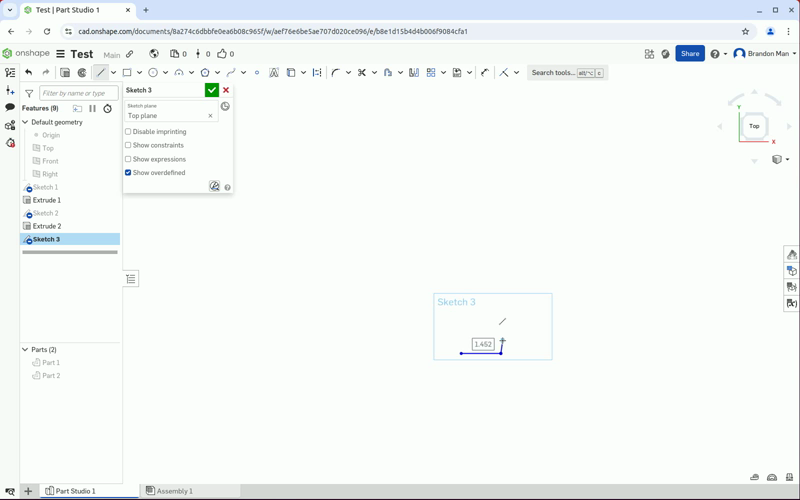
scroll(-6)
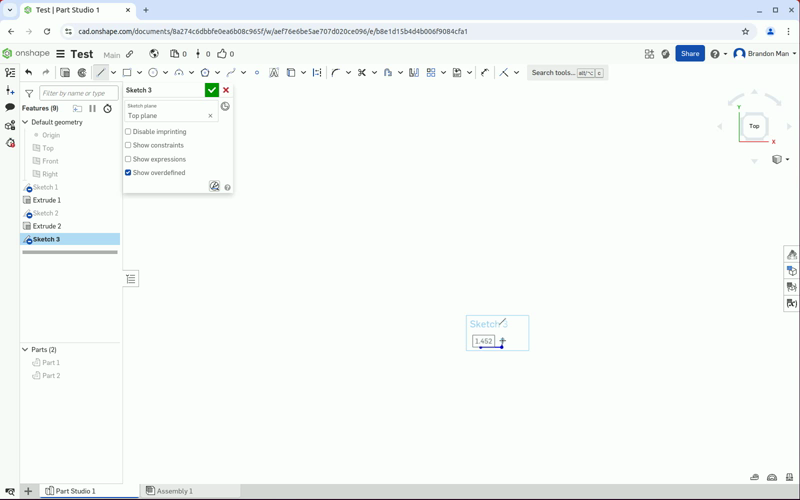
key_up(shift)
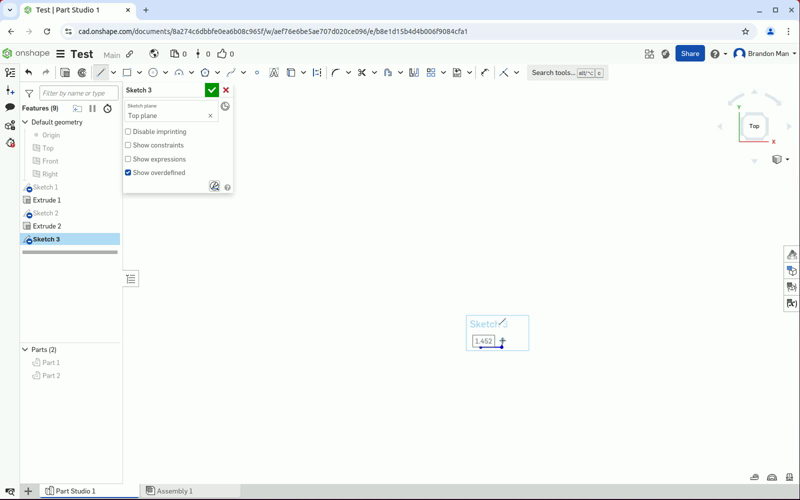
key_down(shift)
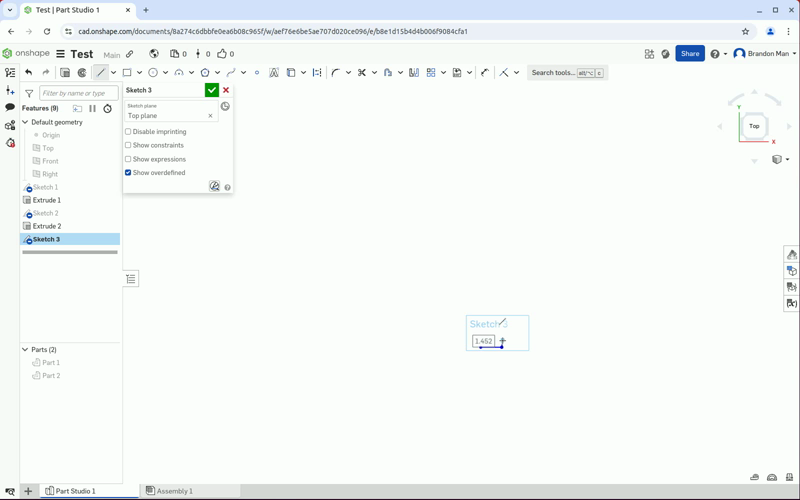
mouse_move(532, 340)
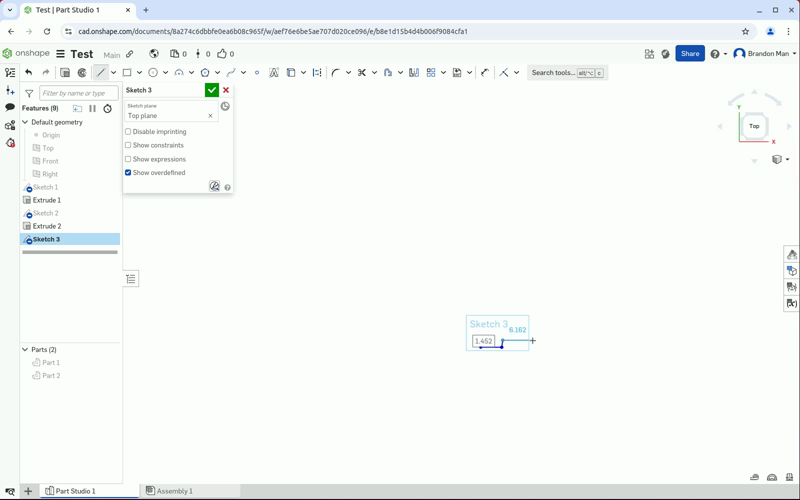
mouse_move(480, 340)
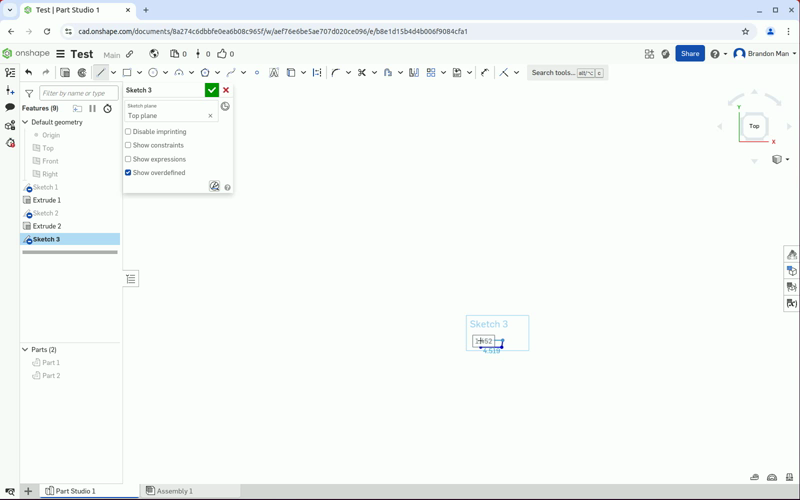
click(480, 340)
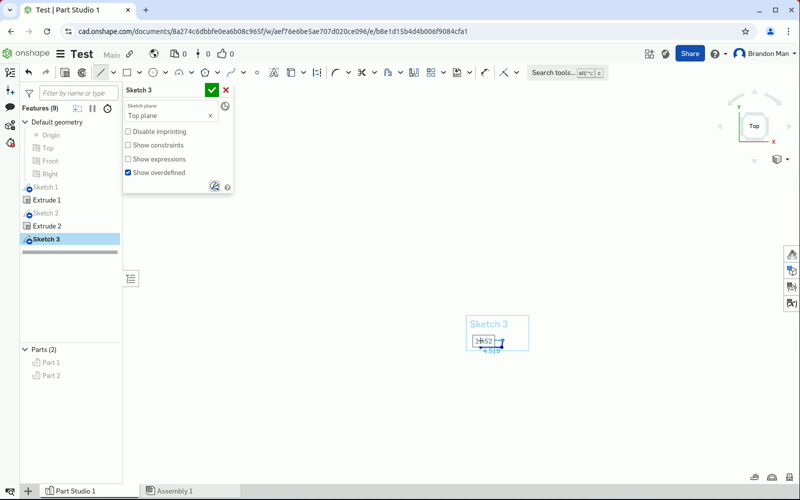
key_up(shift)
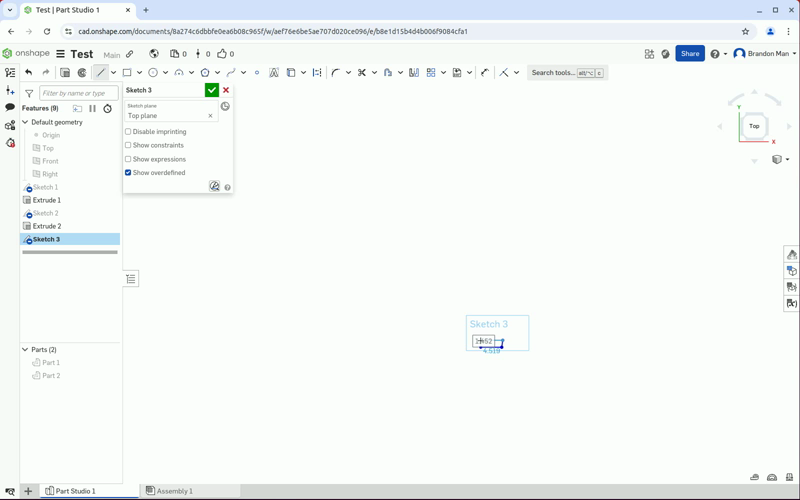
mouse_move(510, 340)
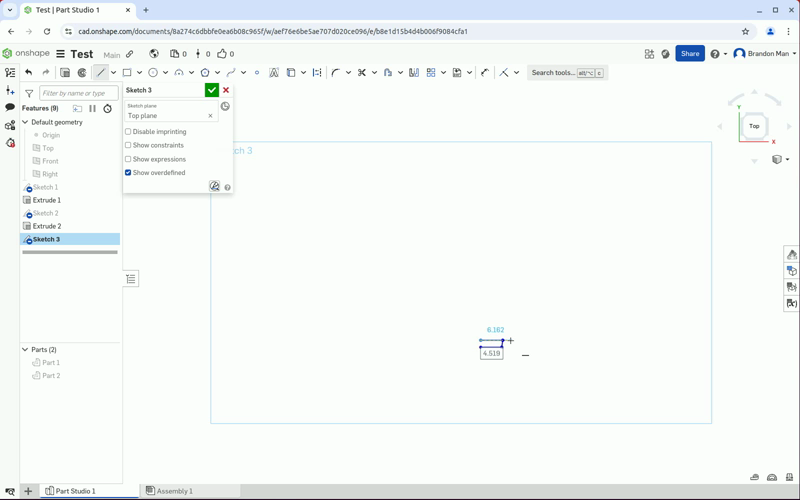
key_down(shift)
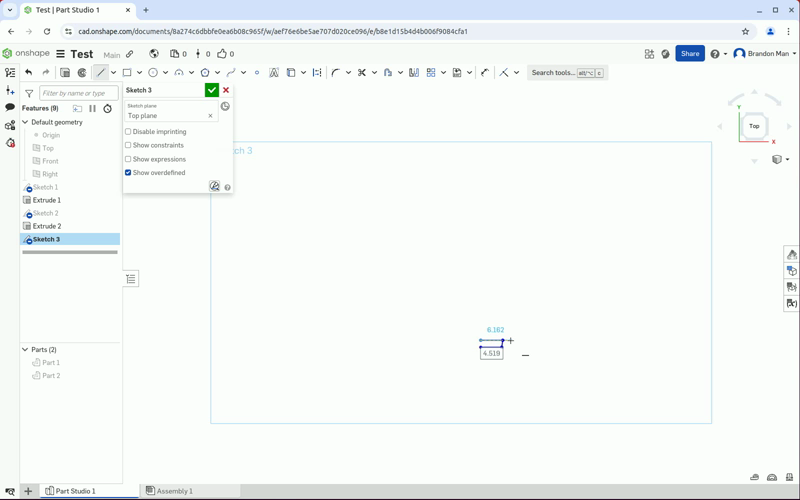
mouse_move(480, 347)
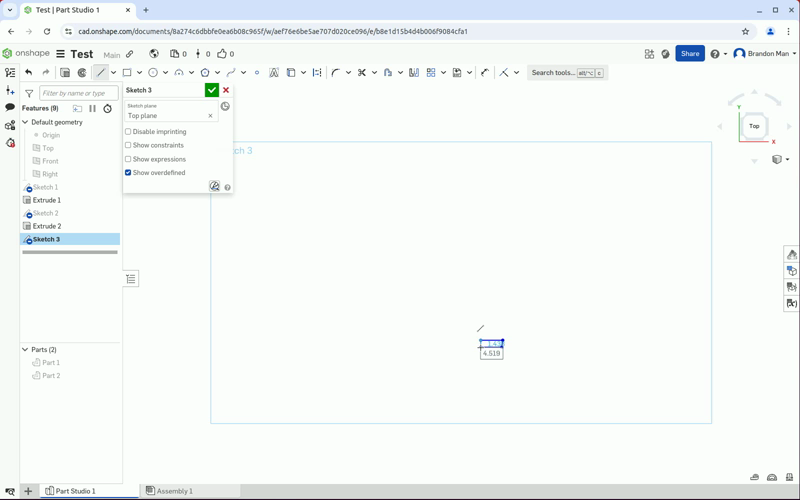
scroll(6)
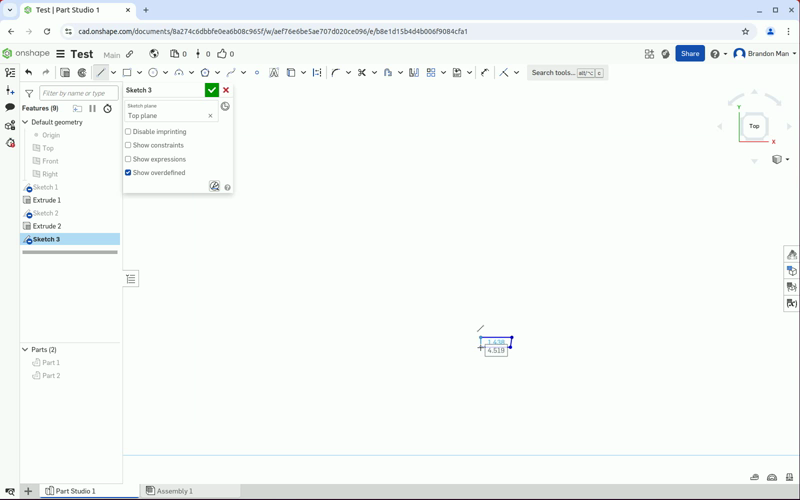
scroll(6)
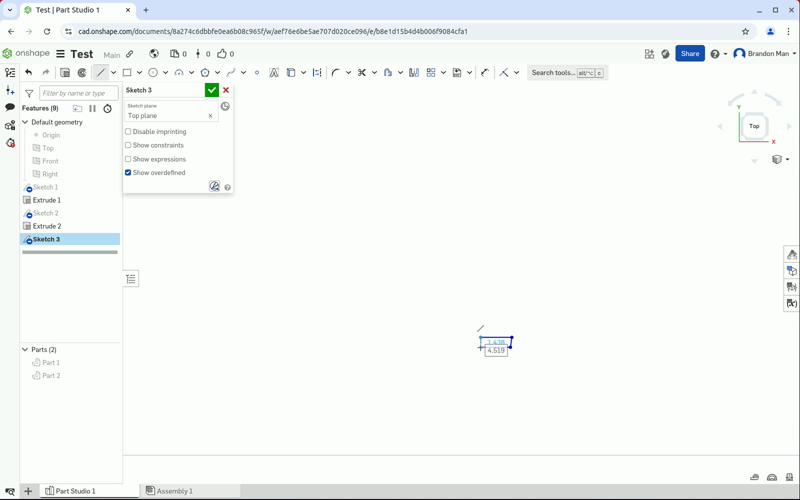
scroll(6)
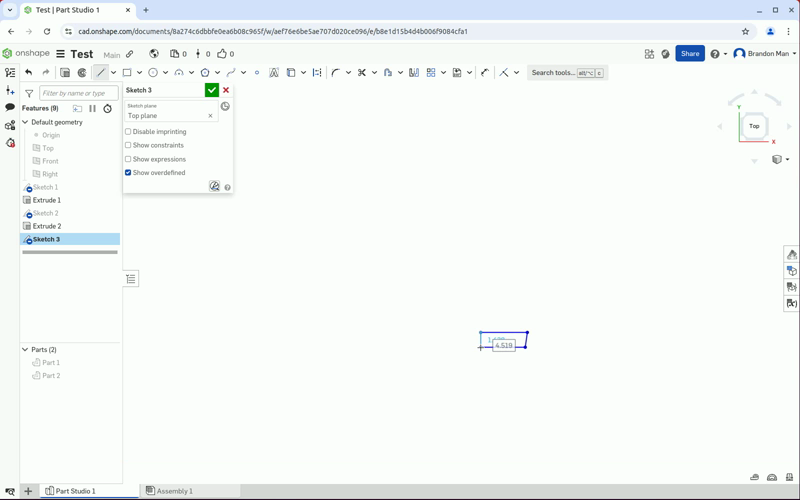
scroll(6)
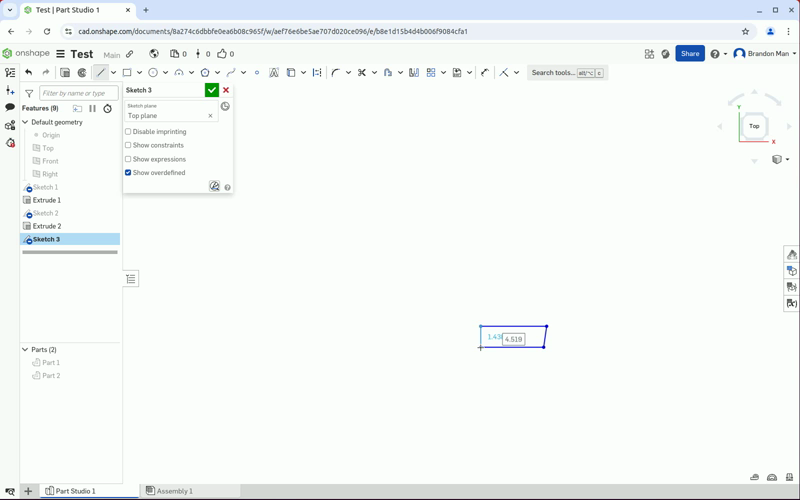
scroll(6)
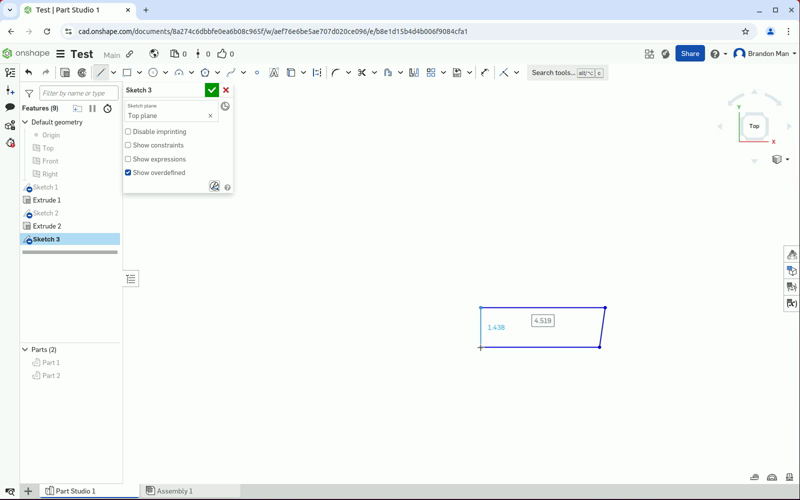
scroll(6)
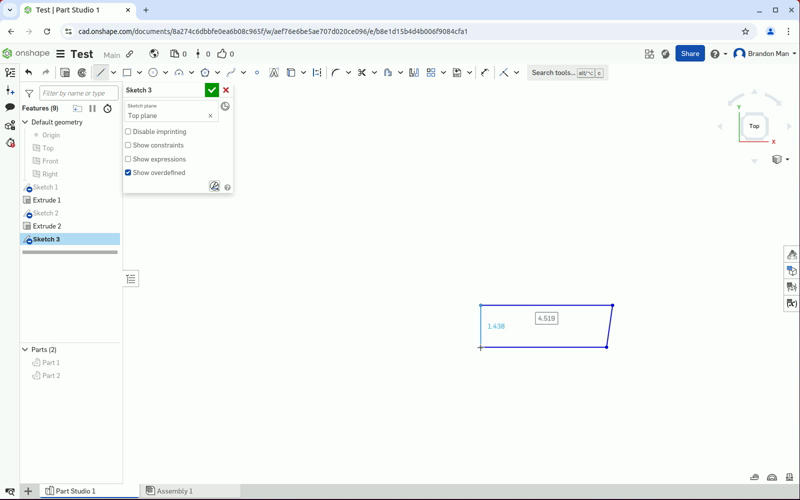
scroll(6)
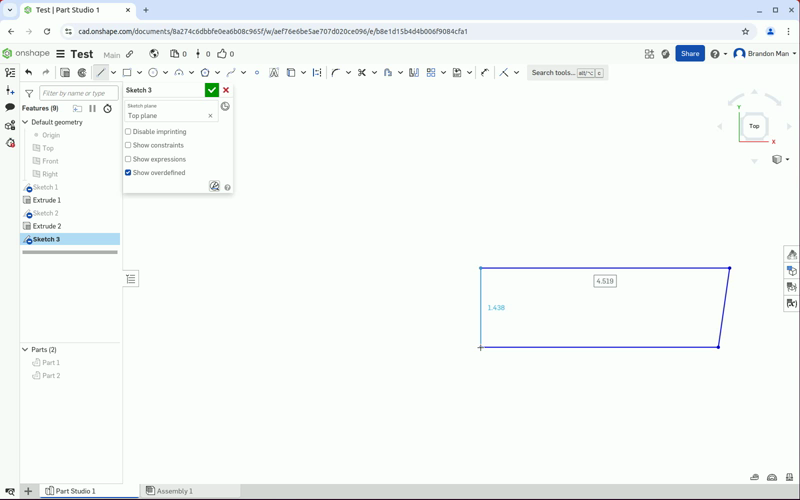
key_up(shift)
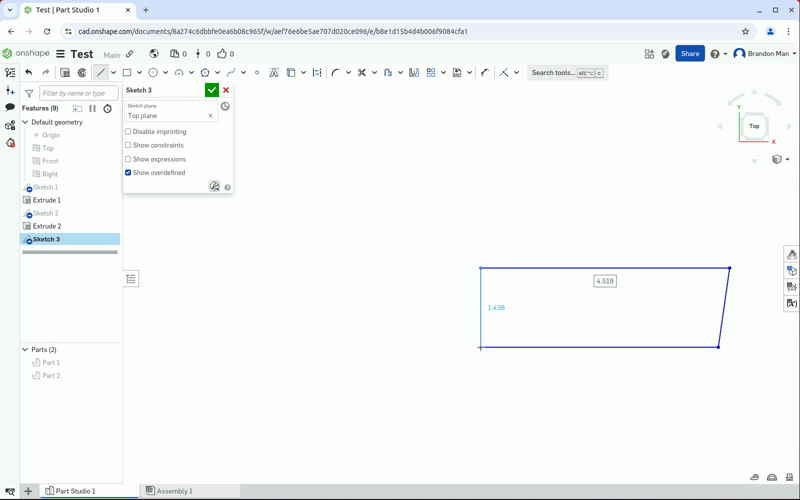
click(480, 347)
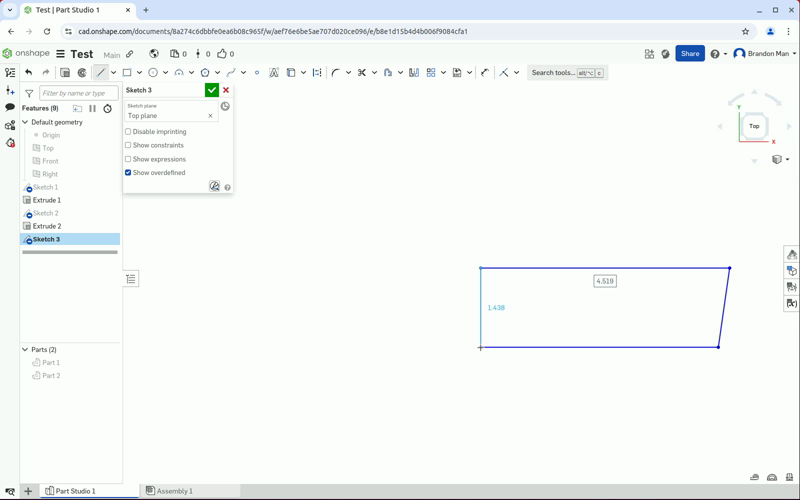
scroll(-6)
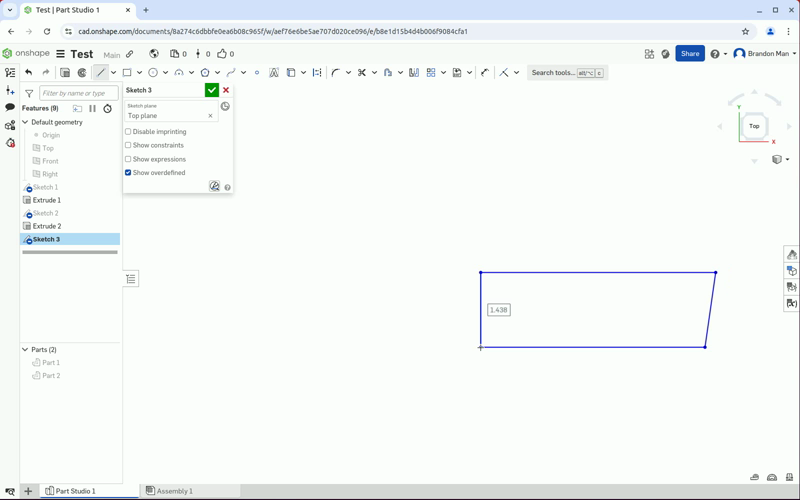
scroll(-6)
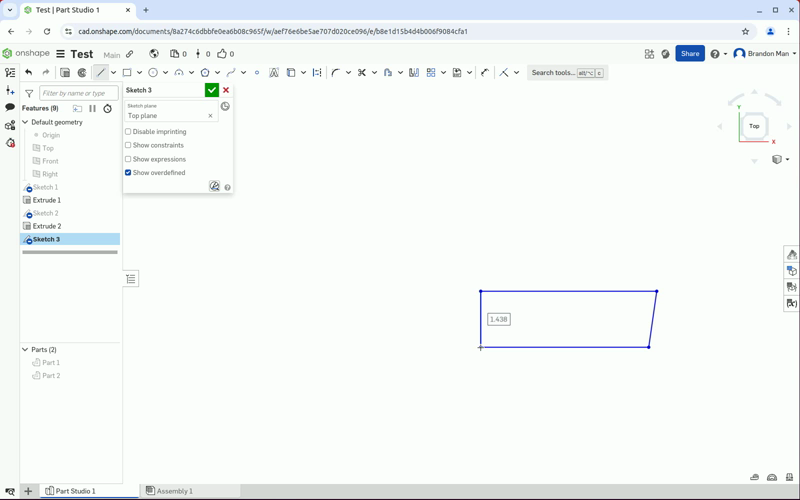
scroll(-6)
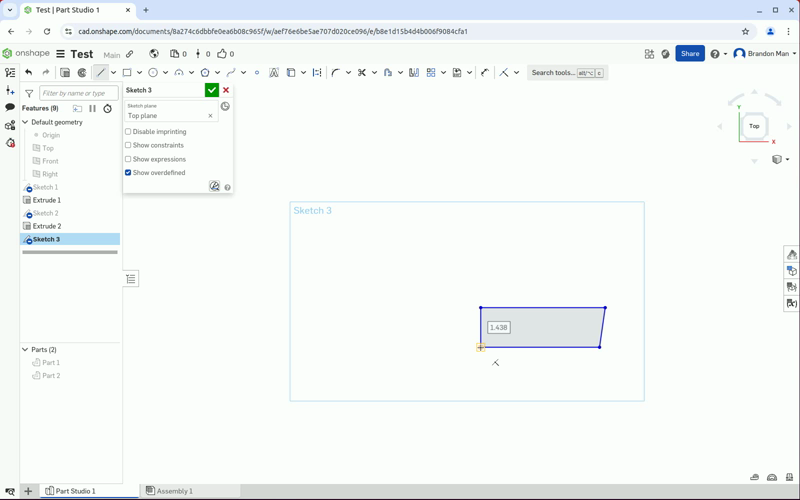
scroll(-6)
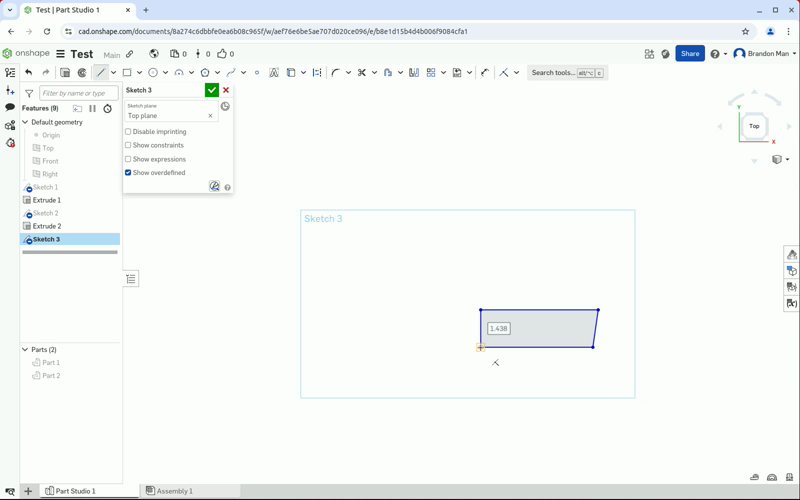
scroll(-6)
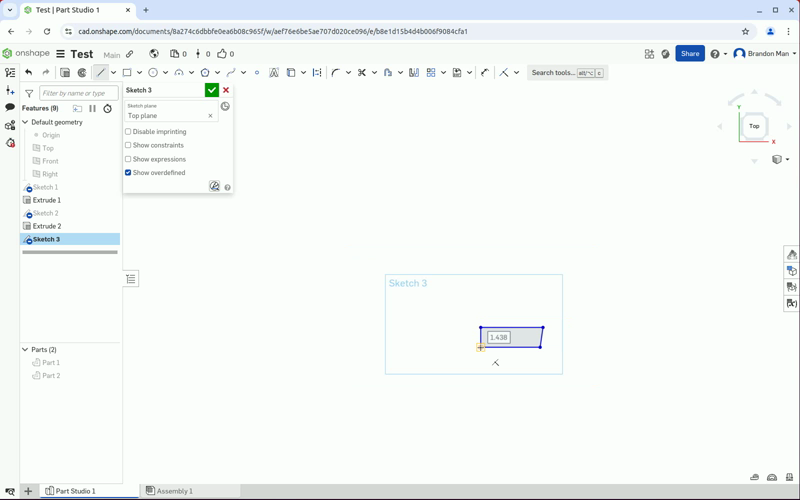
scroll(-6)
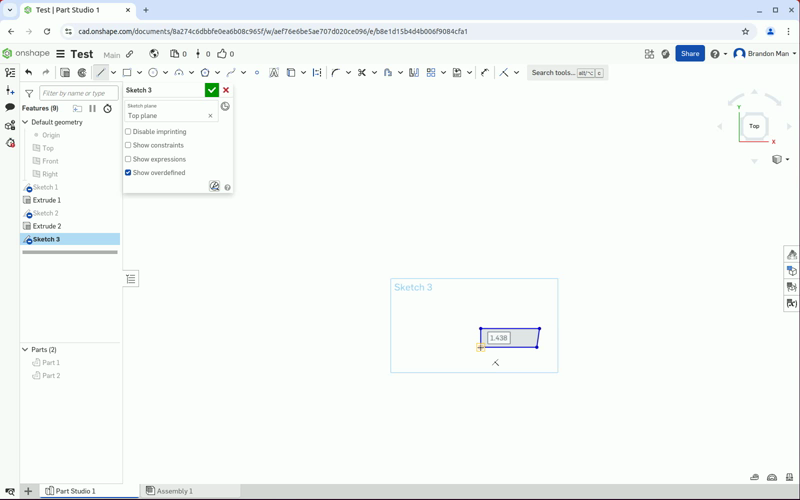
scroll(-6)
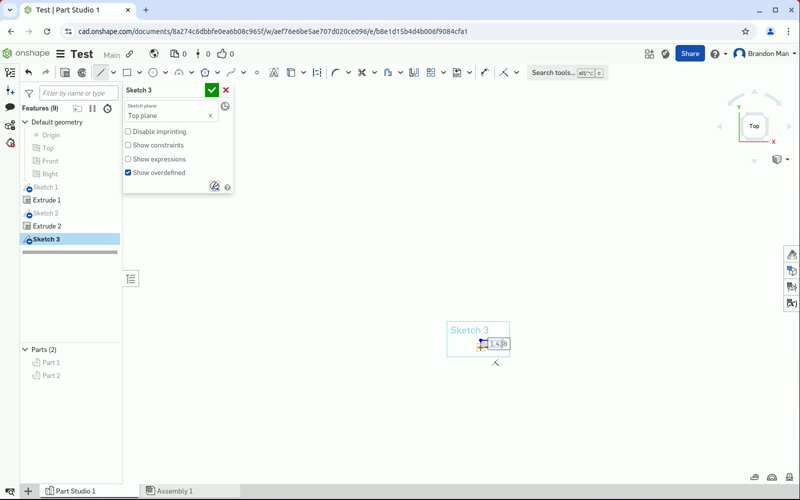
key(esc)
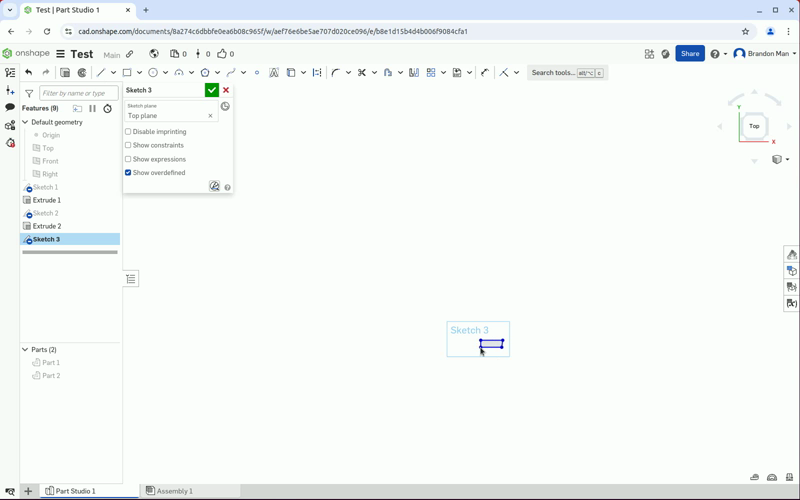
mouse_move(481, 343)
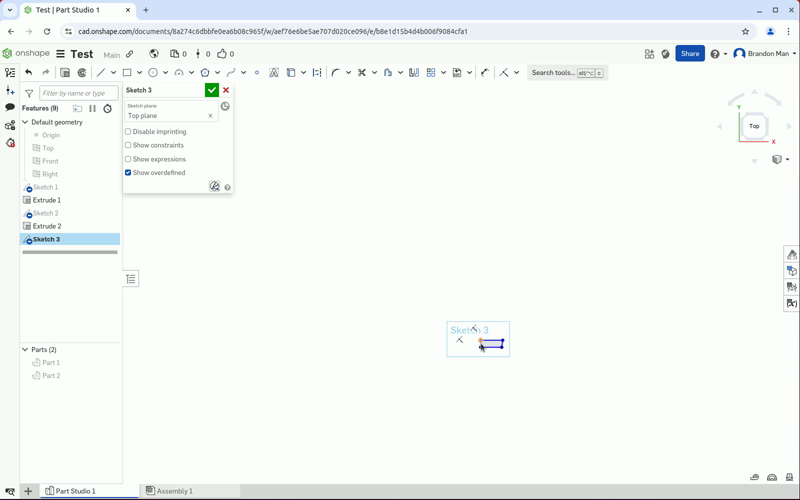
scroll(6)
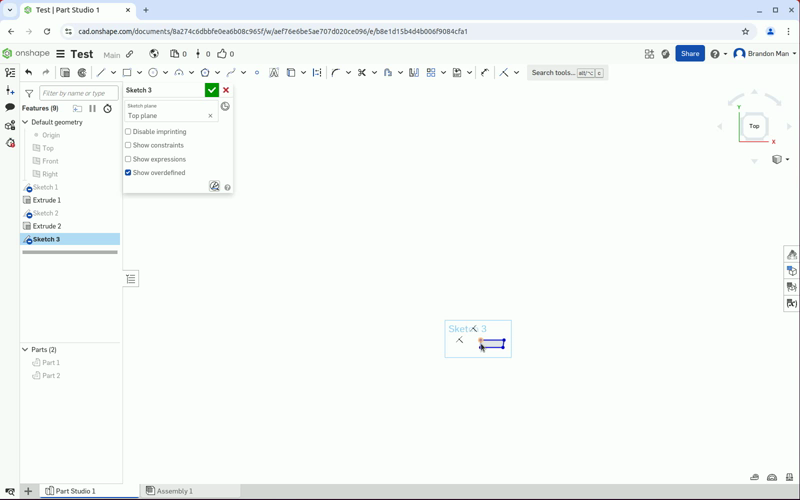
scroll(6)
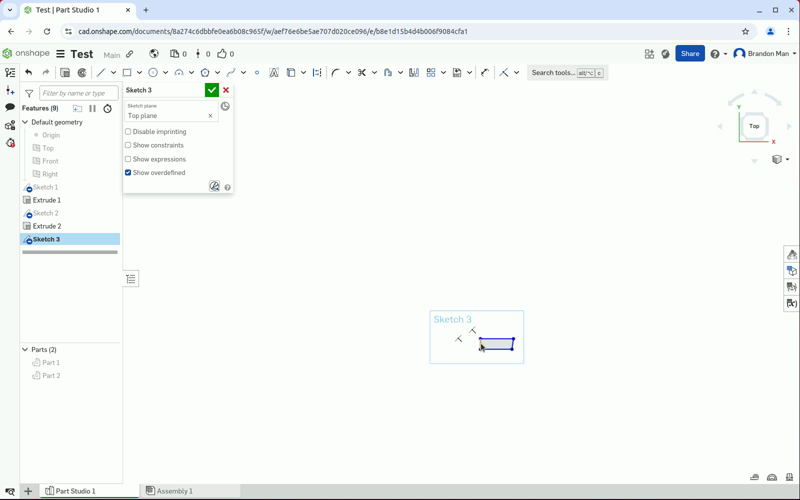
scroll(6)
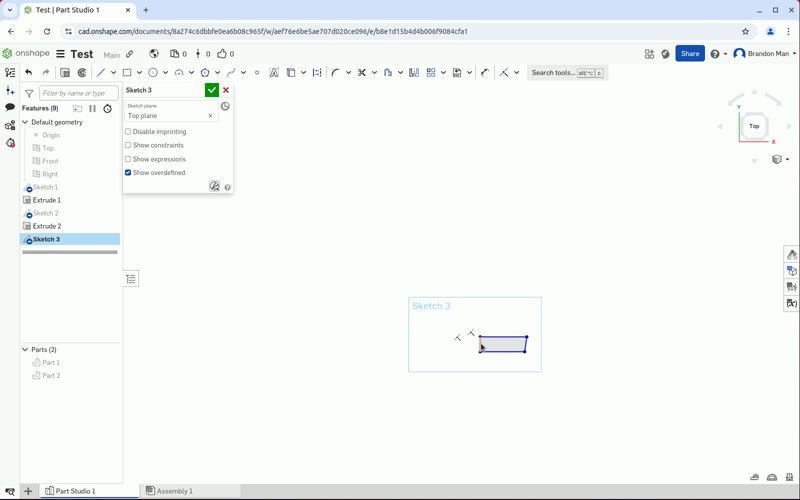
scroll(6)
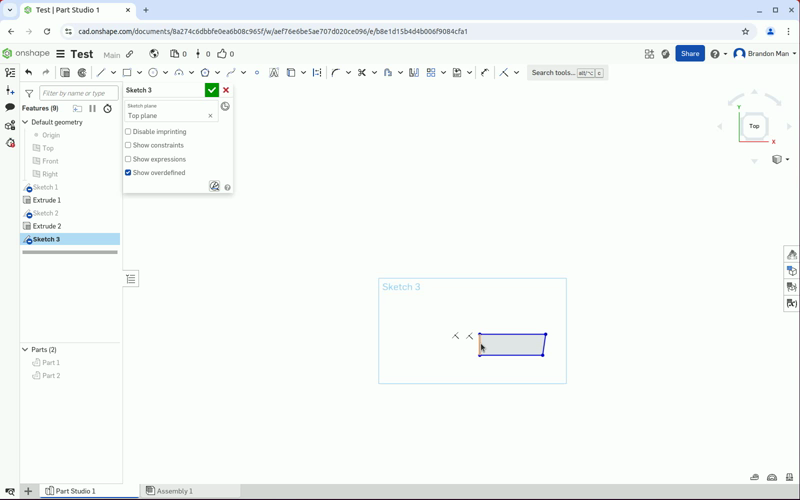
scroll(6)
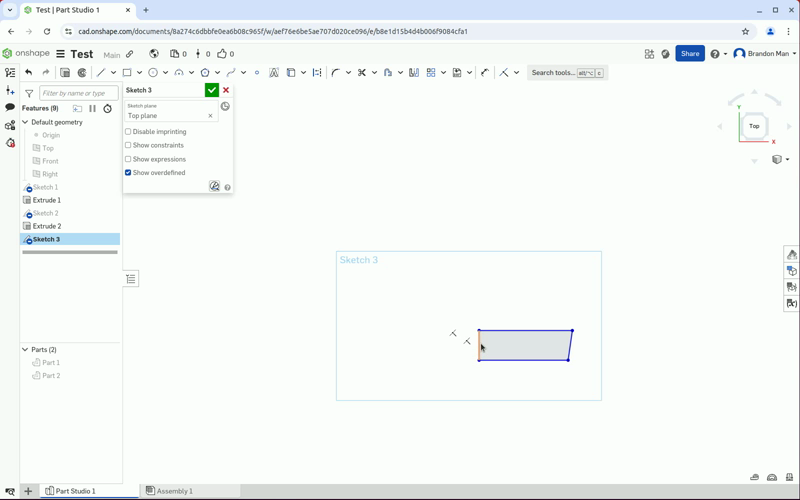
scroll(6)
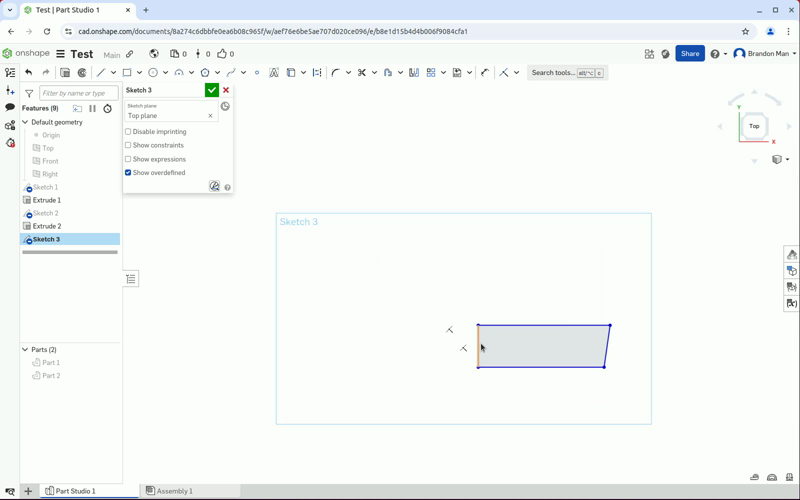
scroll(6)
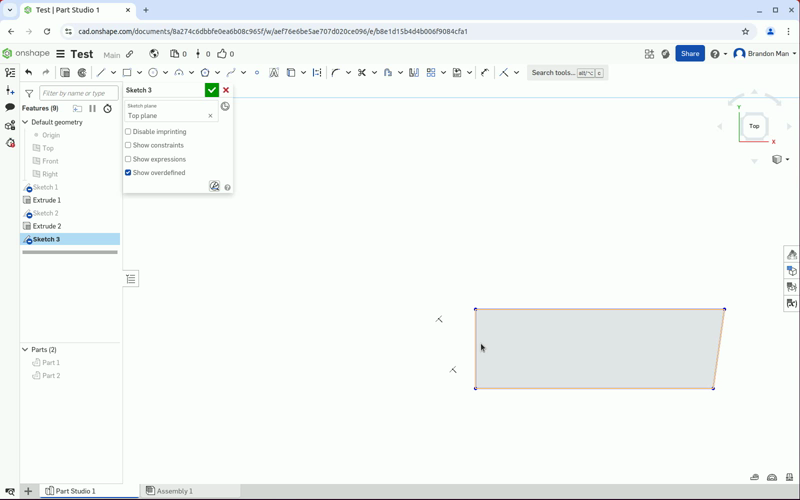
click(481, 343)
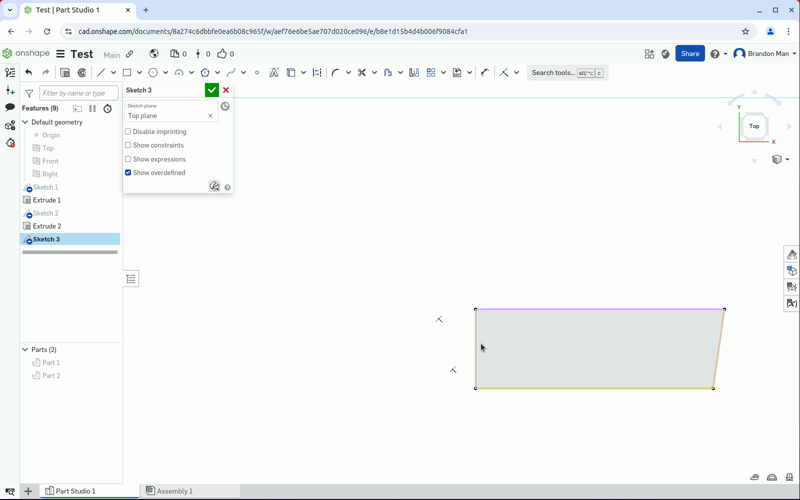
scroll(-6)
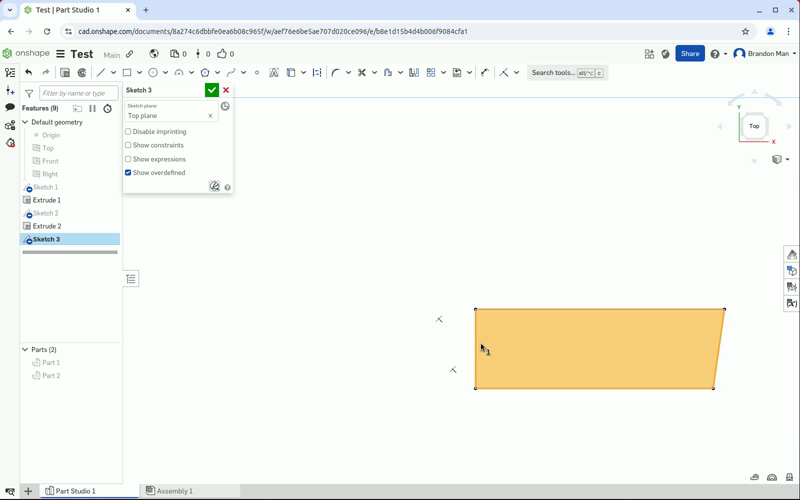
scroll(-6)
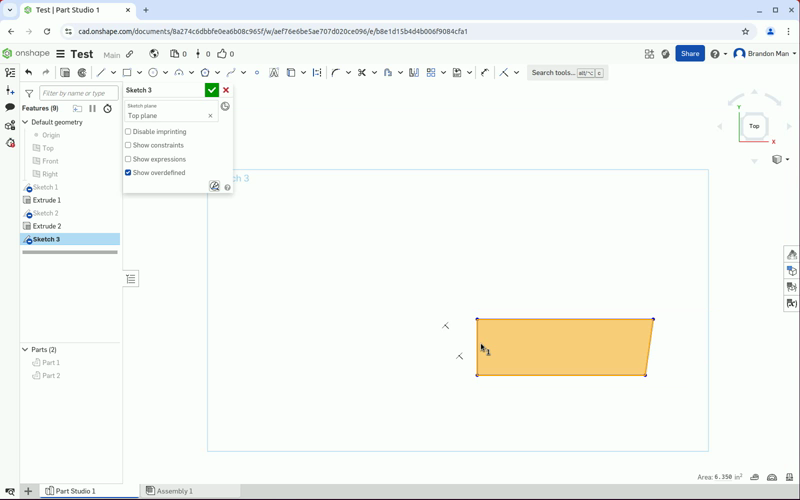
scroll(-6)
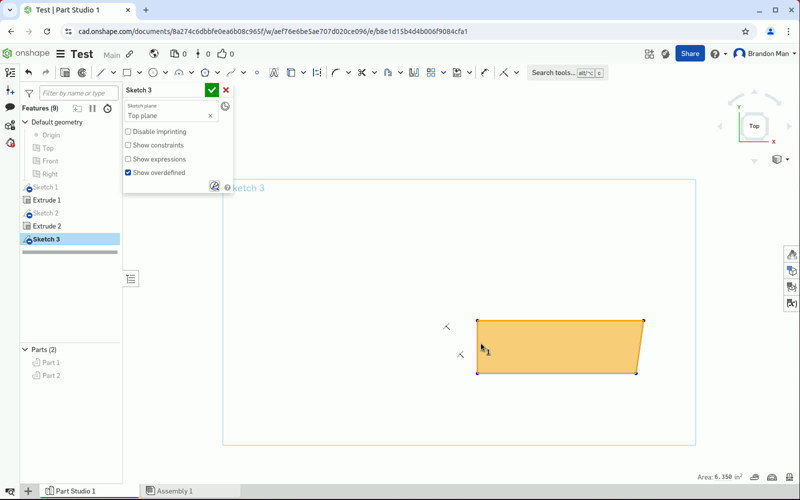
scroll(-6)
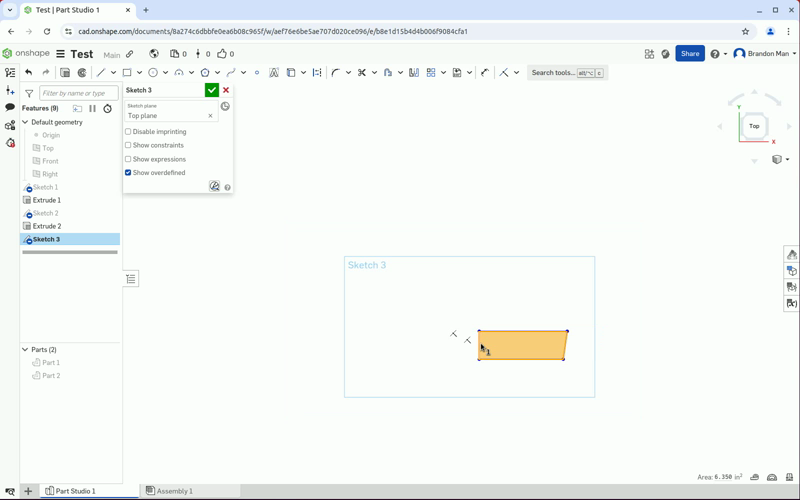
scroll(-6)
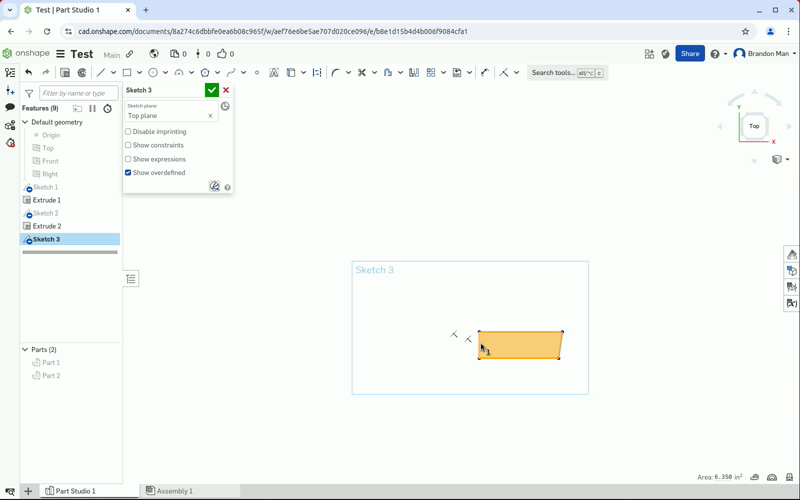
scroll(-6)
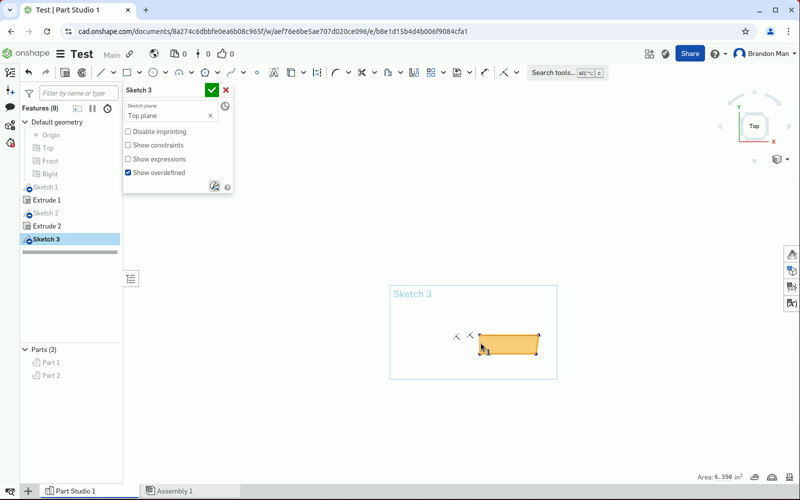
scroll(-6)
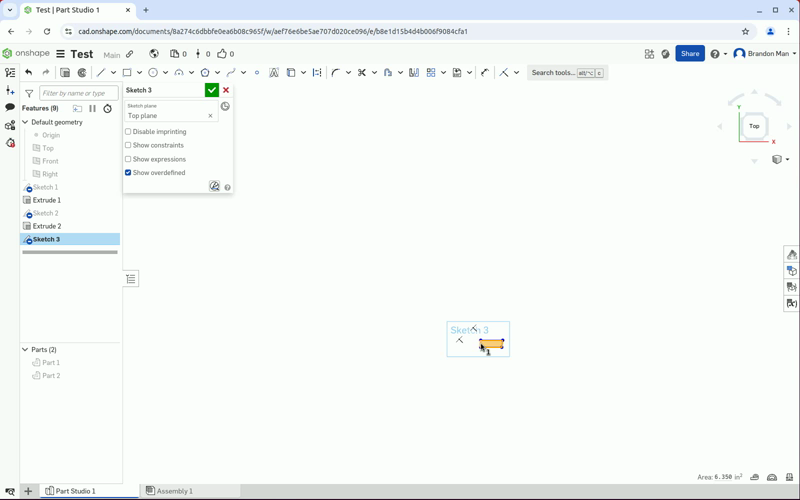
mouse_move(73, 352)
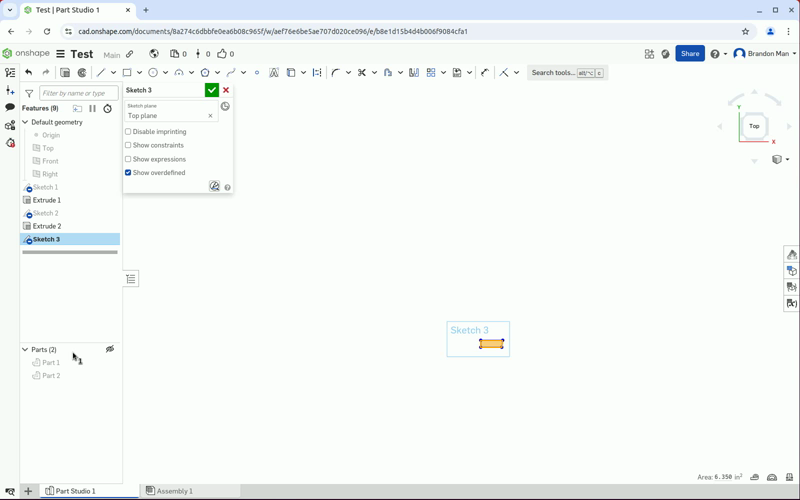
key(shift+y)
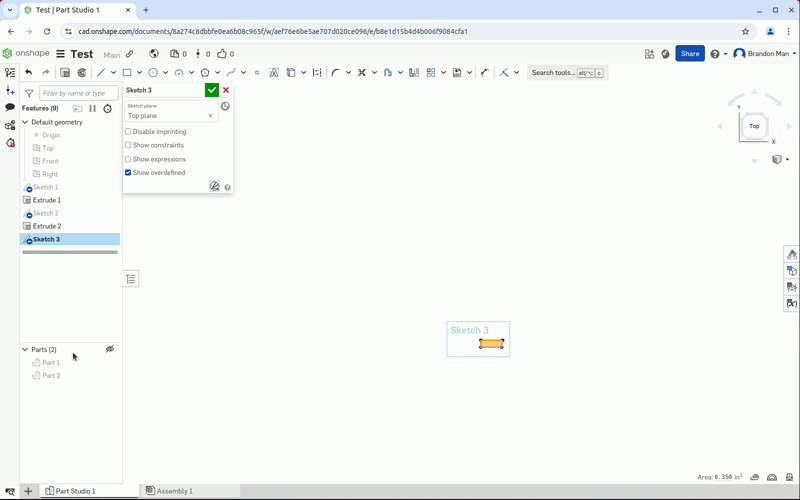
key(shift+e)
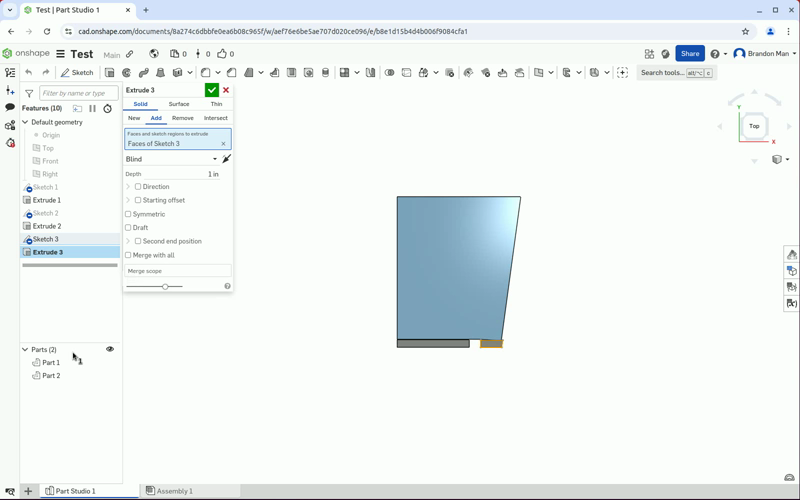
mouse_move(143, 106)
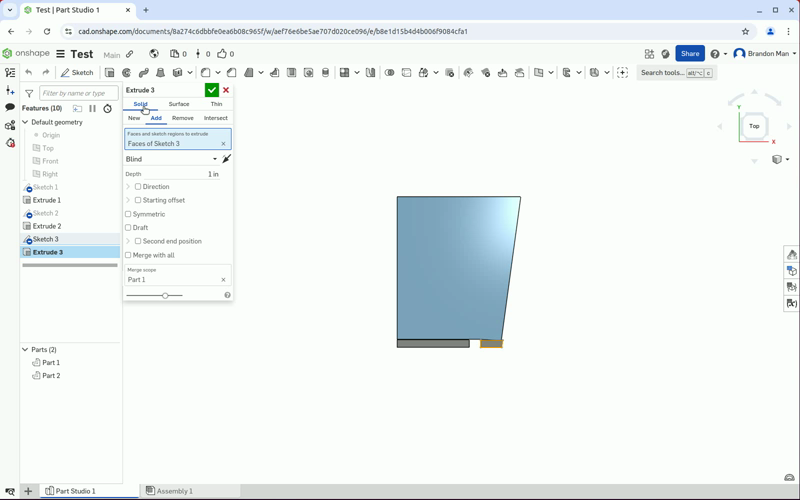
click(143, 106)
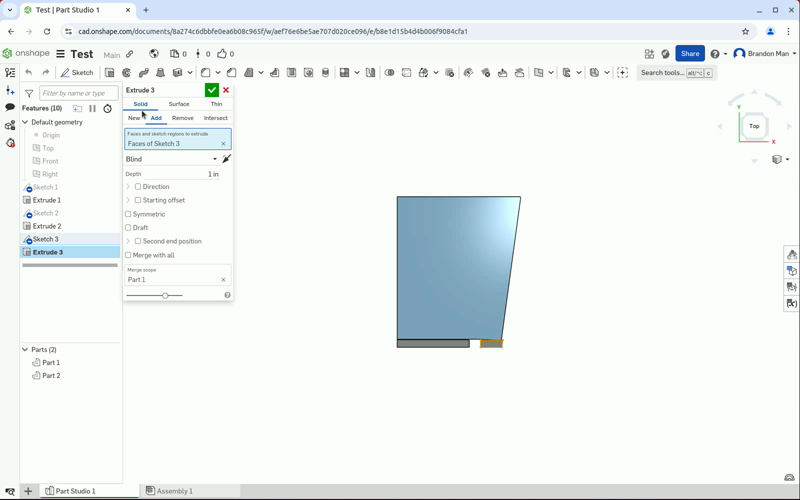
mouse_move(137, 120)
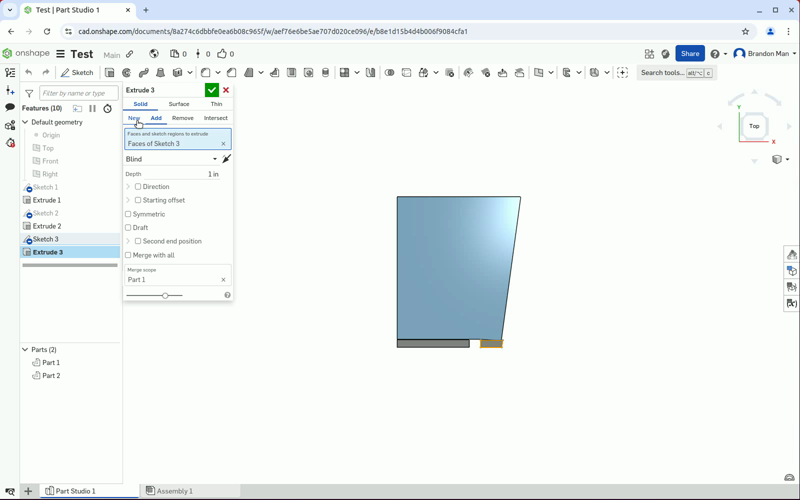
click(137, 120)
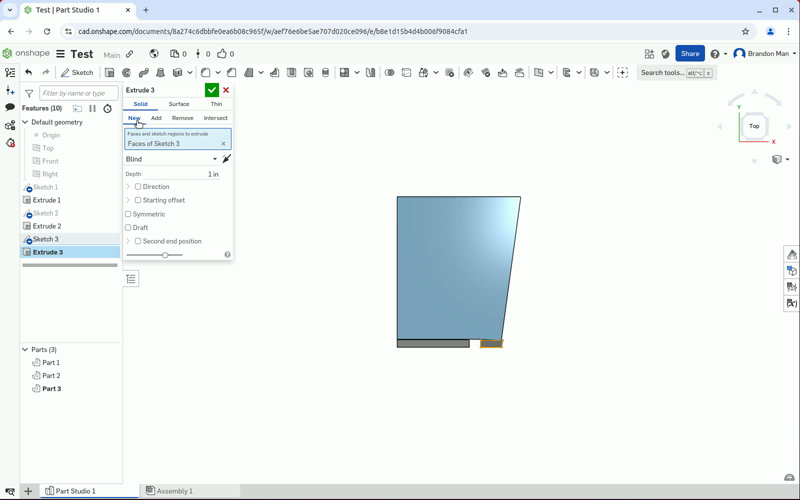
key(tab, 4)
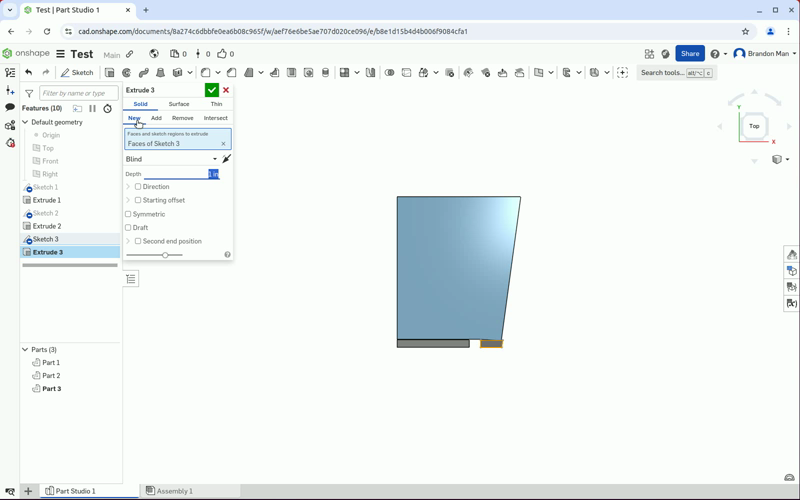
text(0.241)
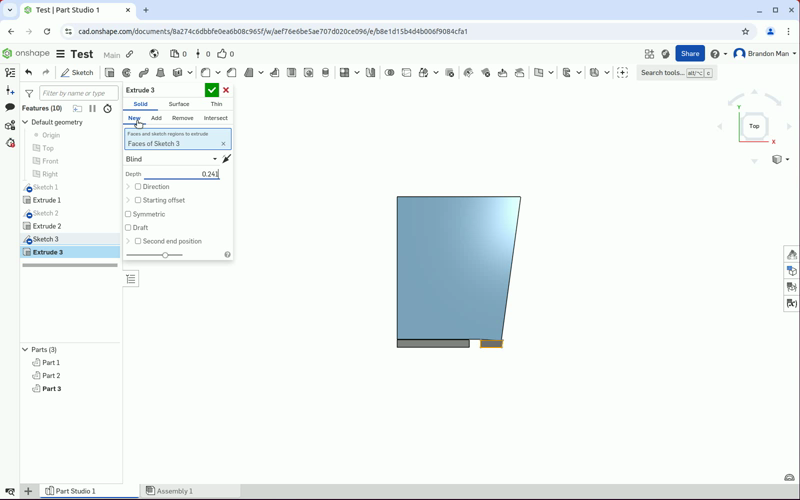
key(enter)
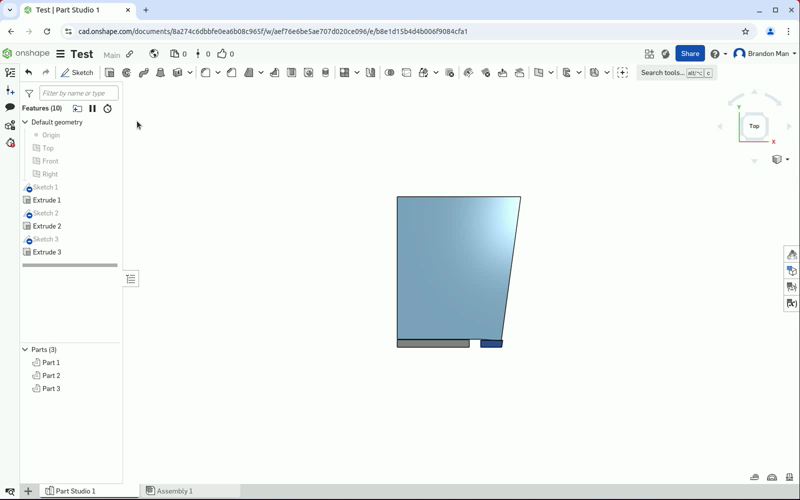
key(shift+h)
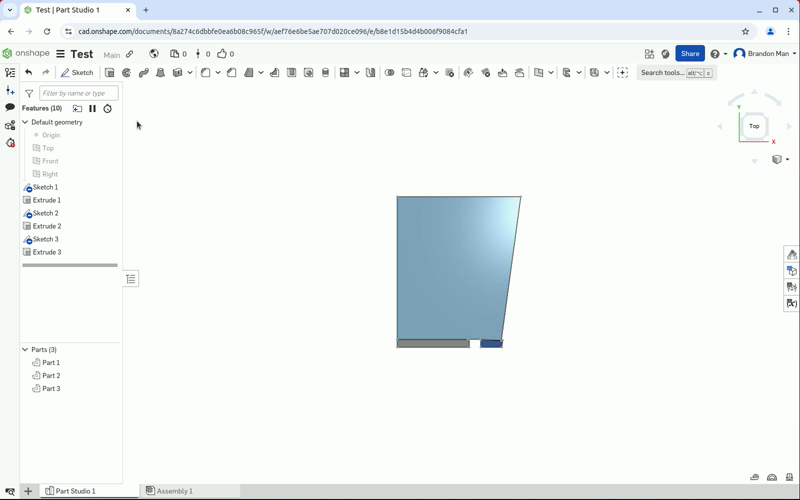
key(shift+h)
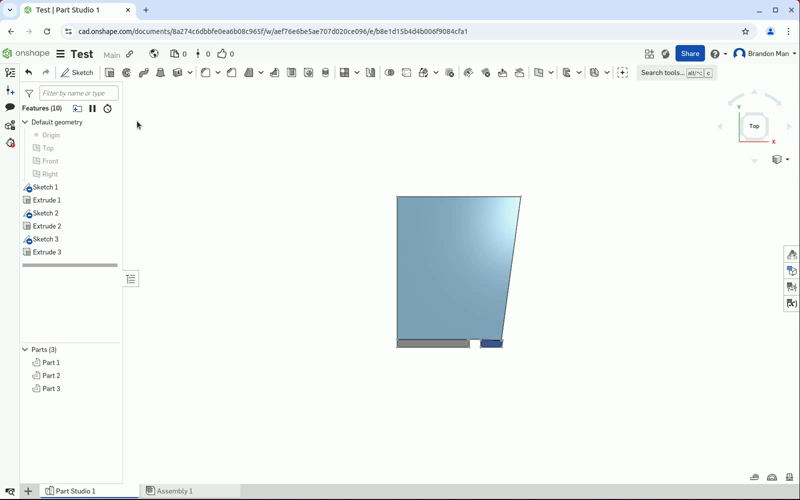
key(shift+7)
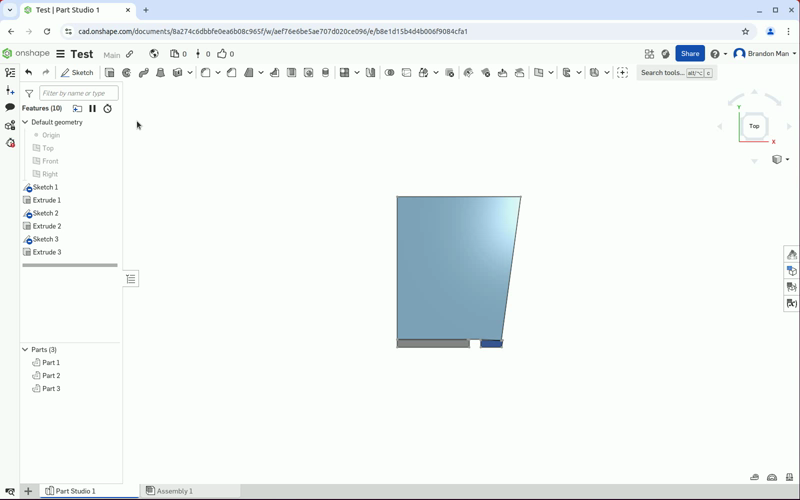
key(up, 3)
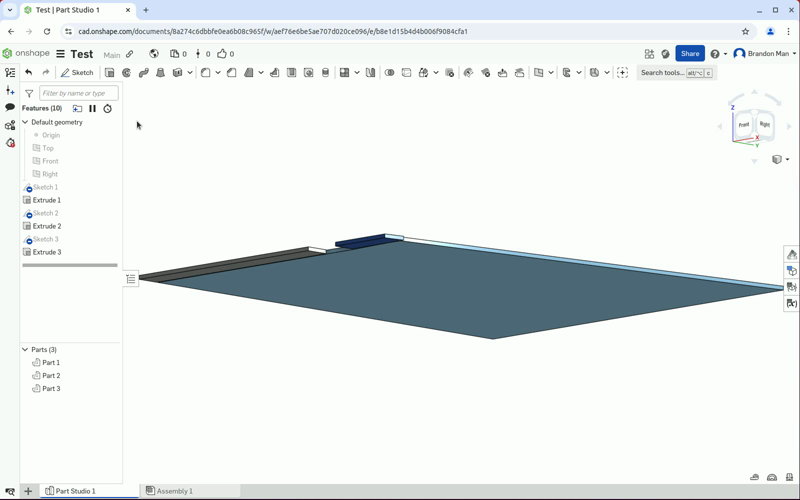
key(left, 3)
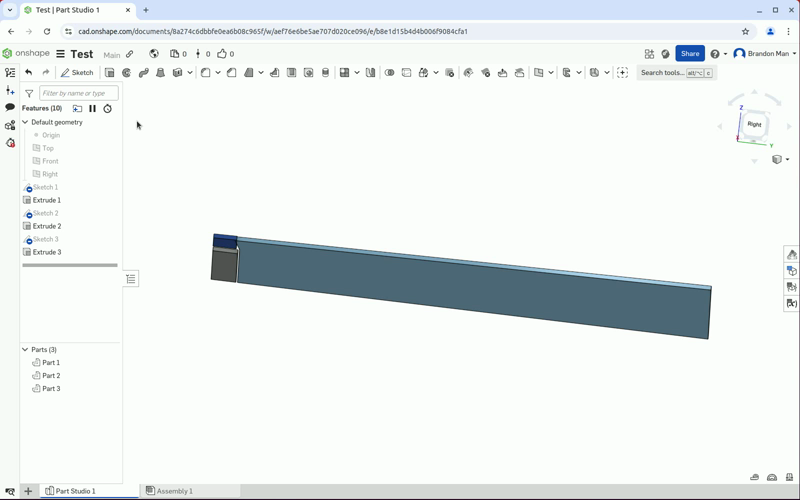
key(right, 3)
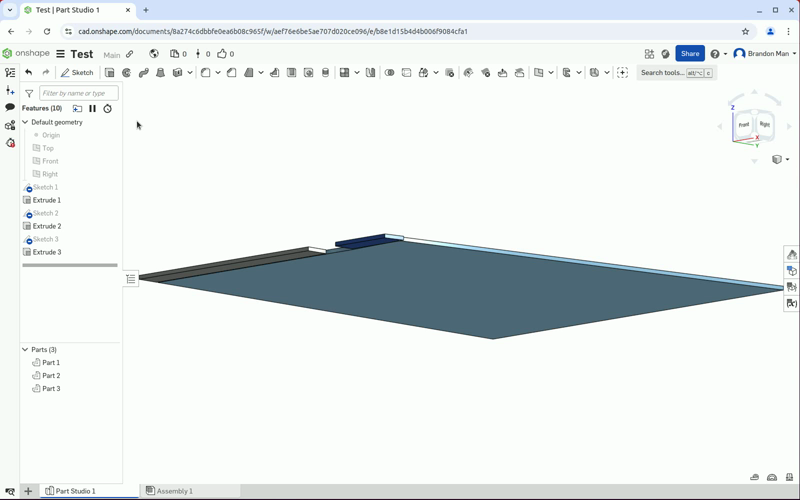
key(down, 3)
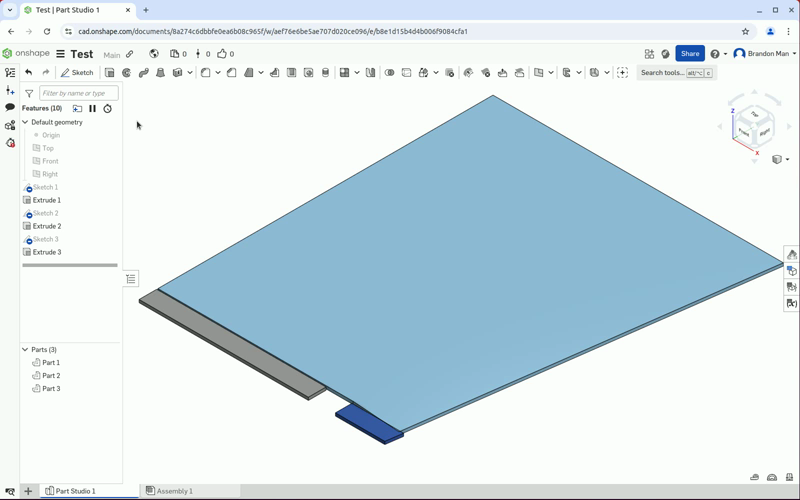
mouse_move(73, 189)
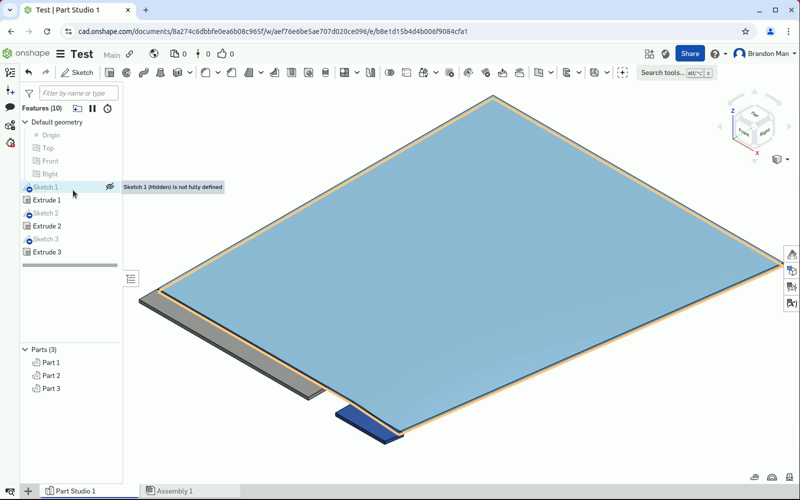
click(73, 189)